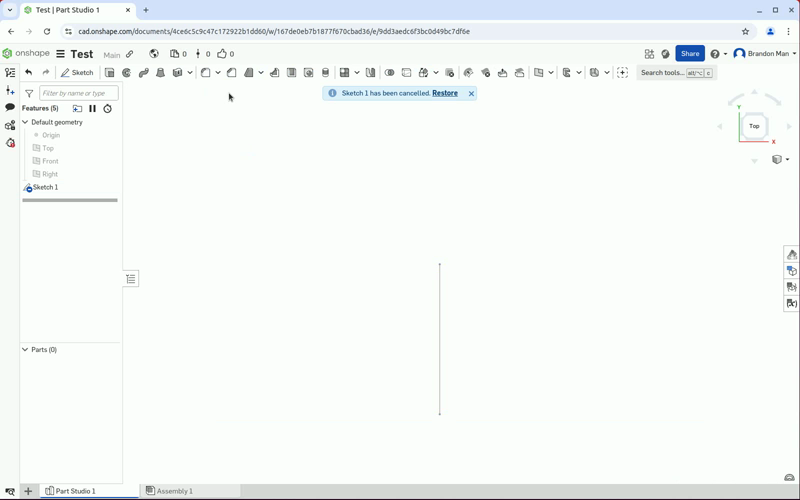
key(shift+h)
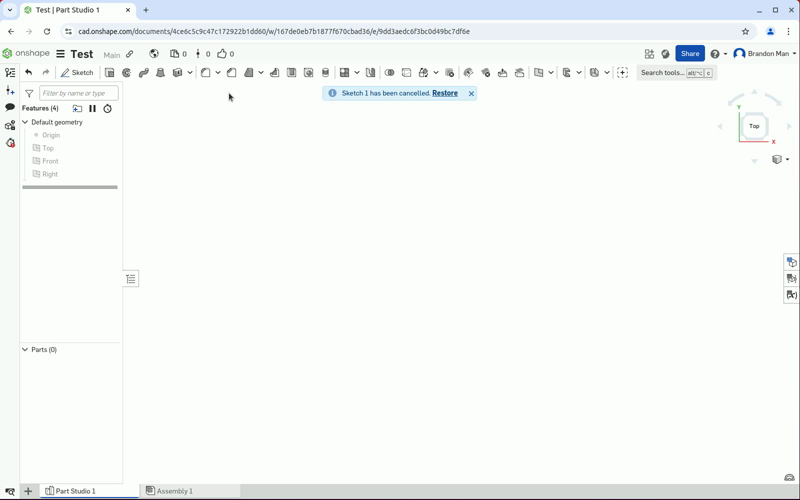
key(shift+s)
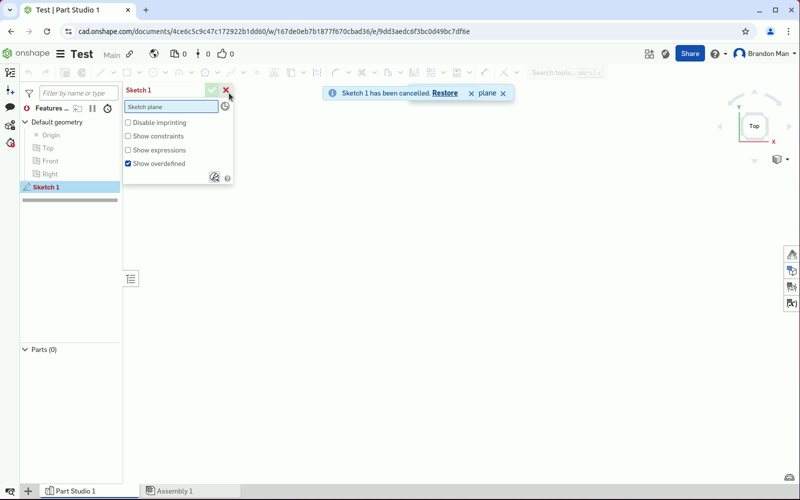
mouse_move(73, 150)
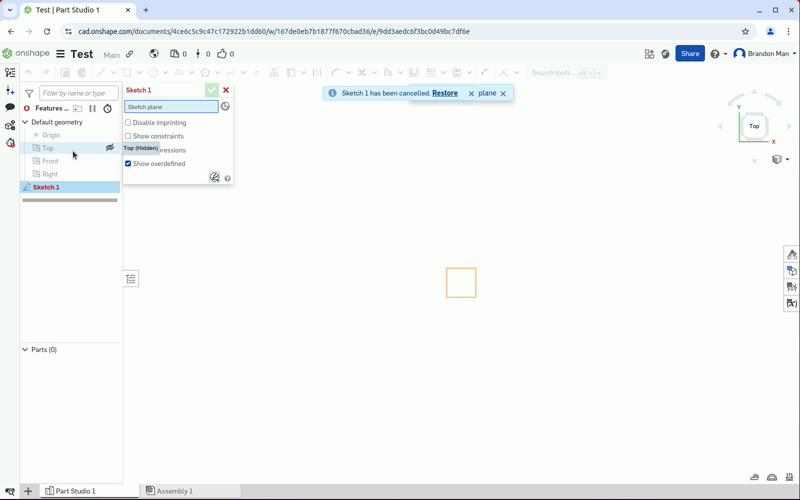
click(73, 150)
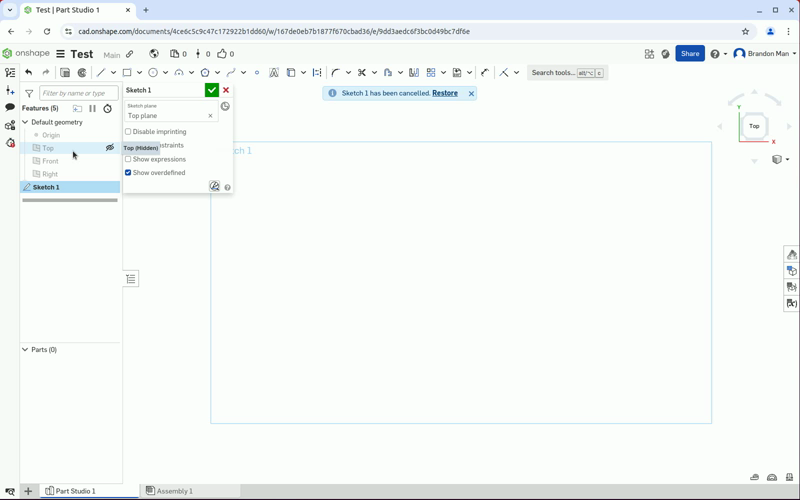
mouse_move(73, 352)
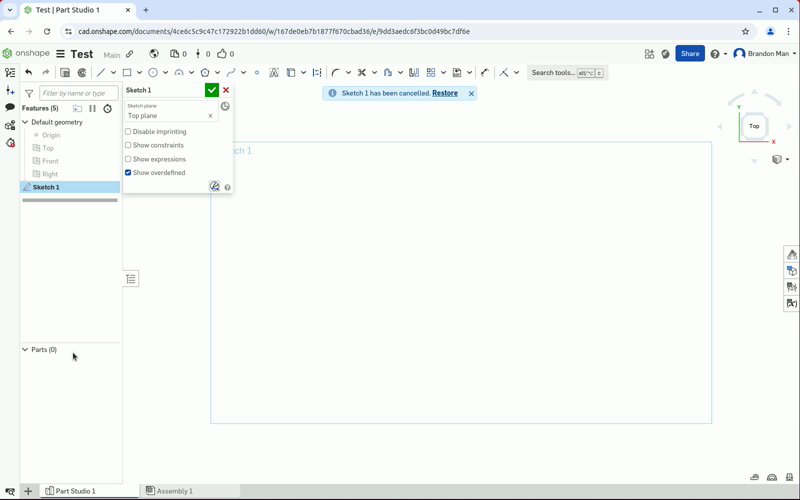
key(y)
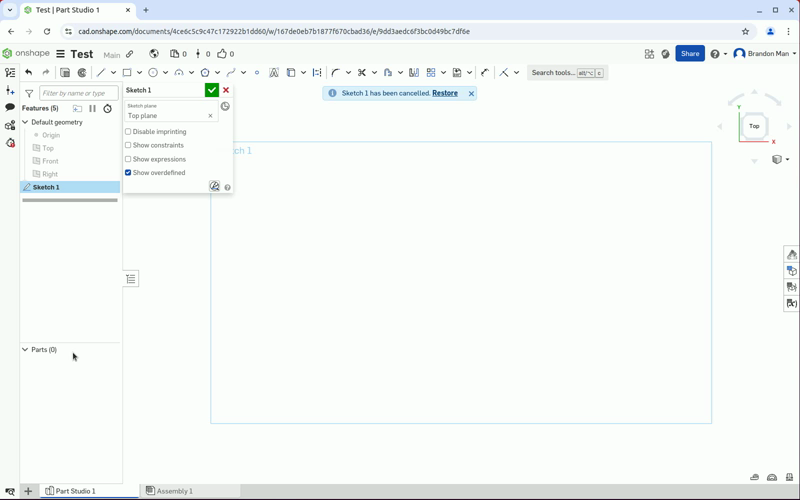
key(a)
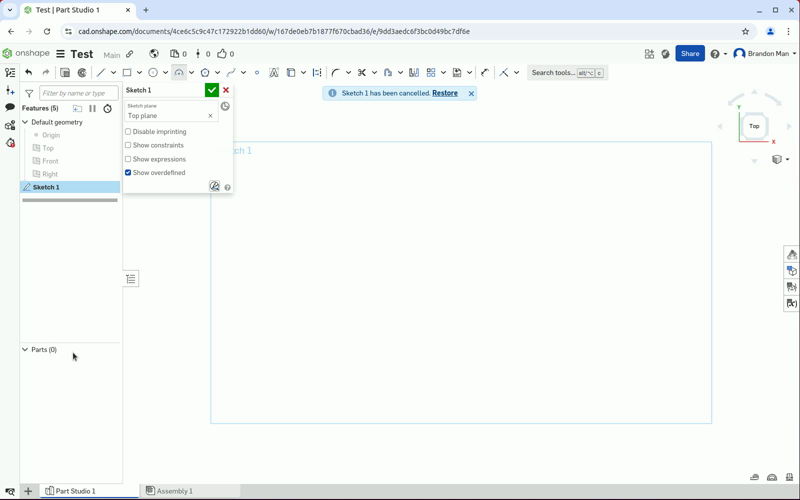
key_down(shift)
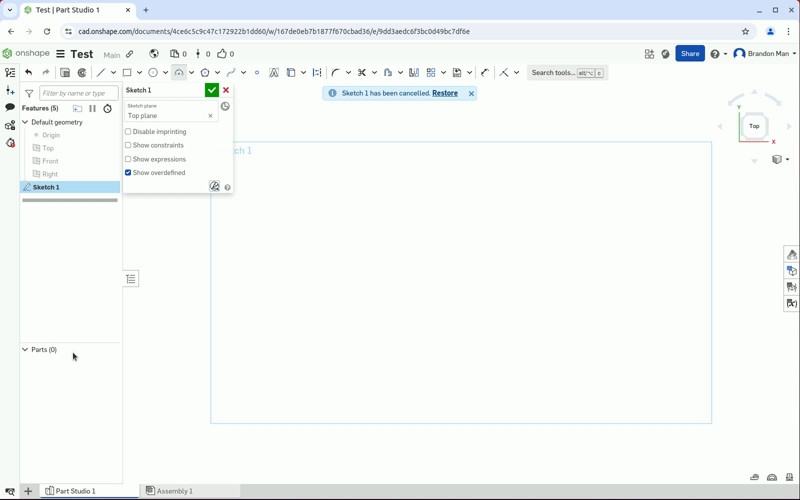
mouse_move(383, 305)
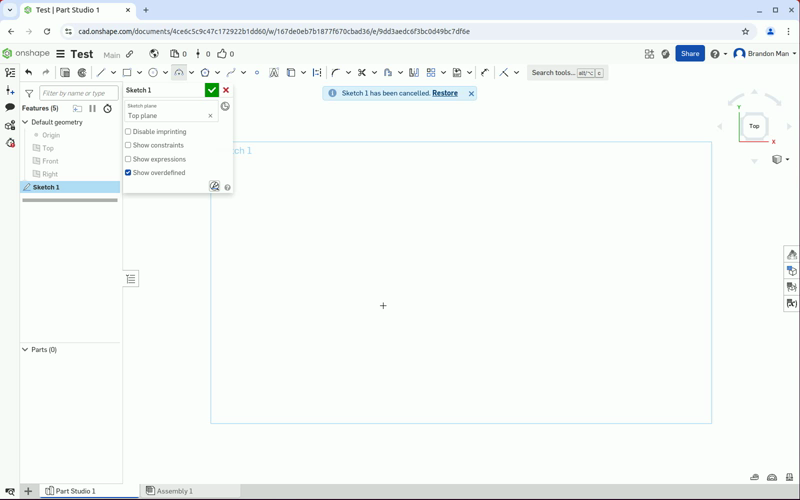
click(383, 305)
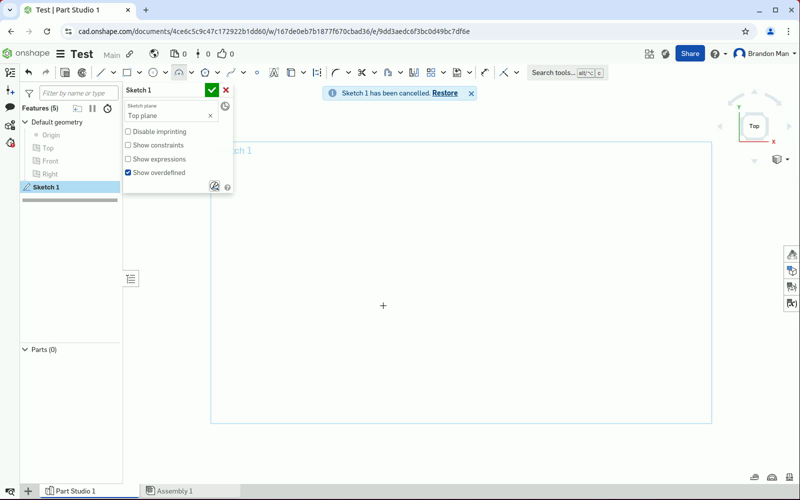
key_up(shift)
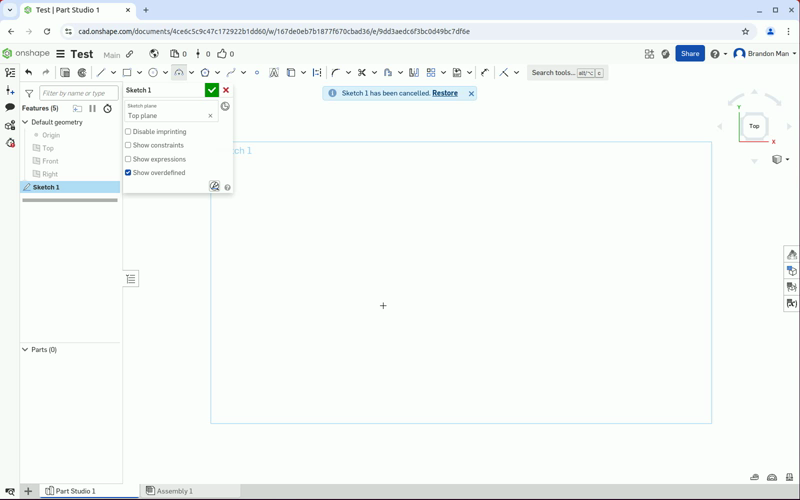
key_down(shift)
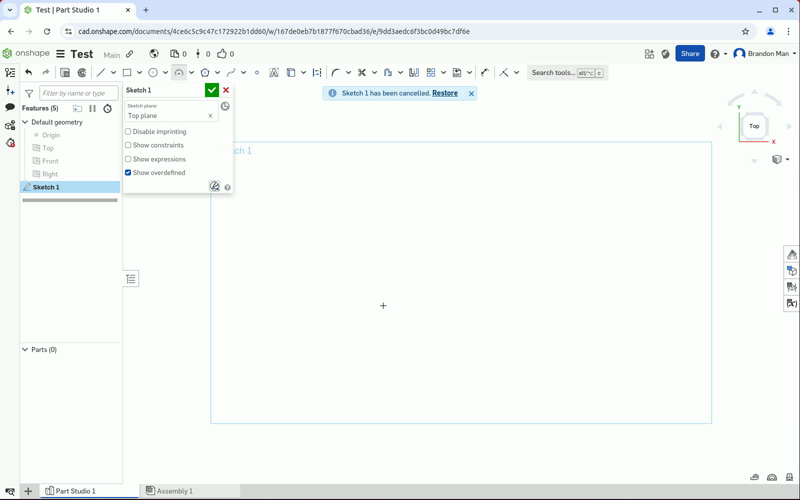
mouse_move(405, 305)
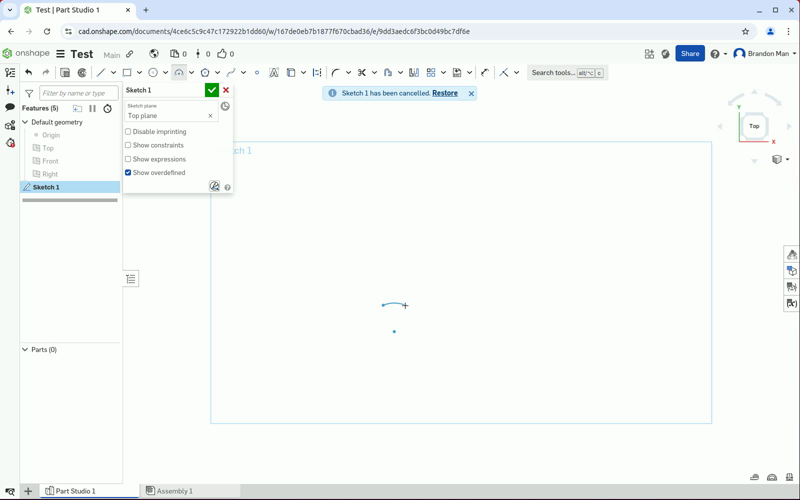
click(405, 305)
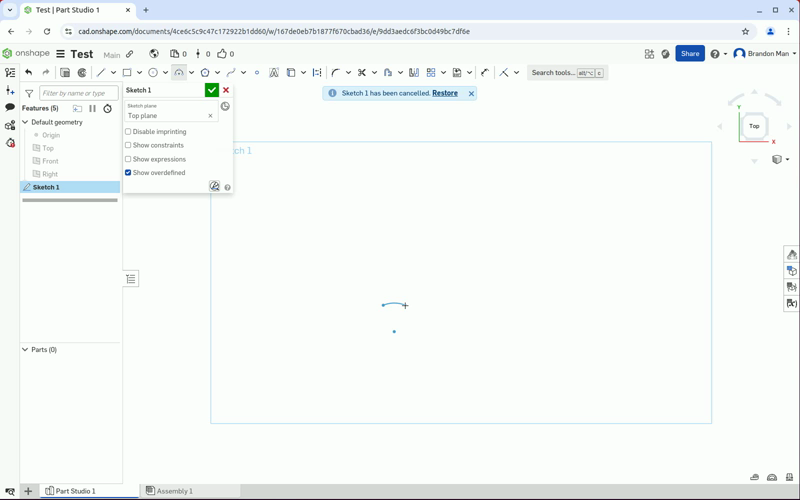
mouse_move(394, 228)
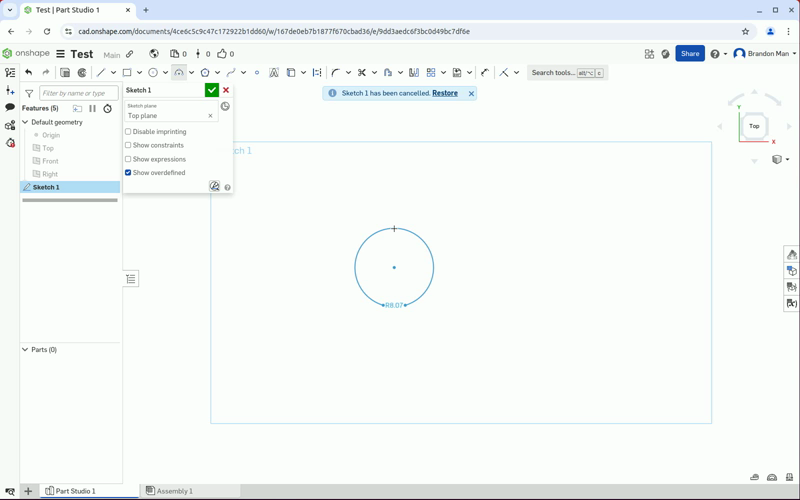
click(394, 228)
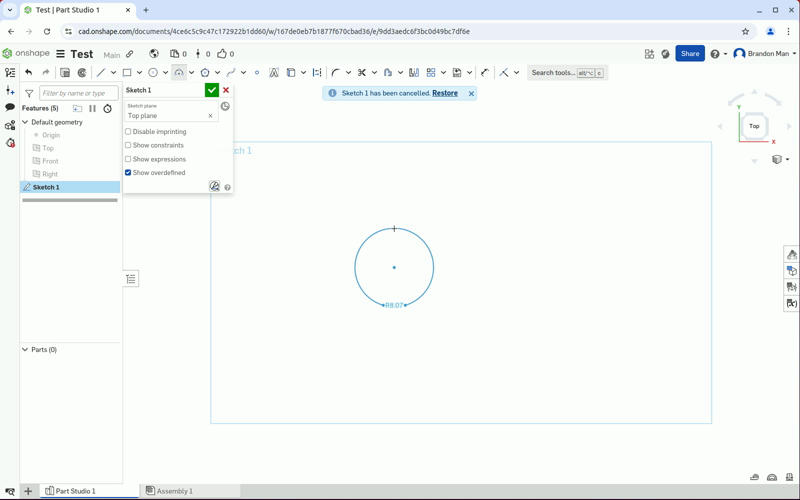
key_up(shift)
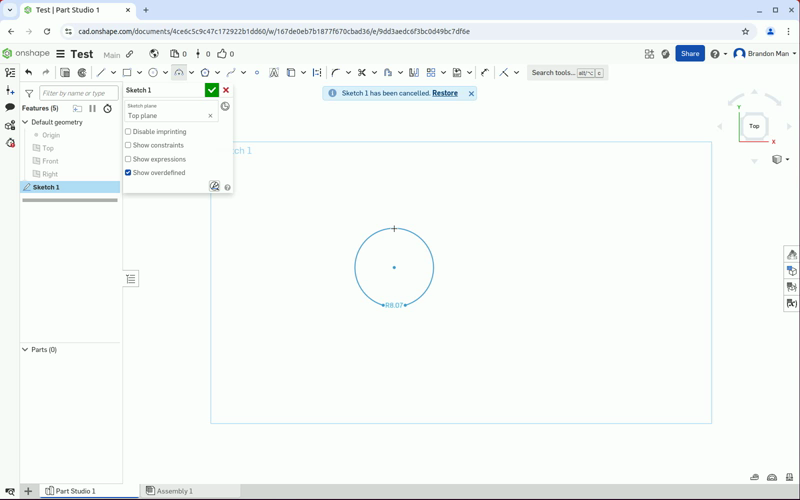
key(esc)
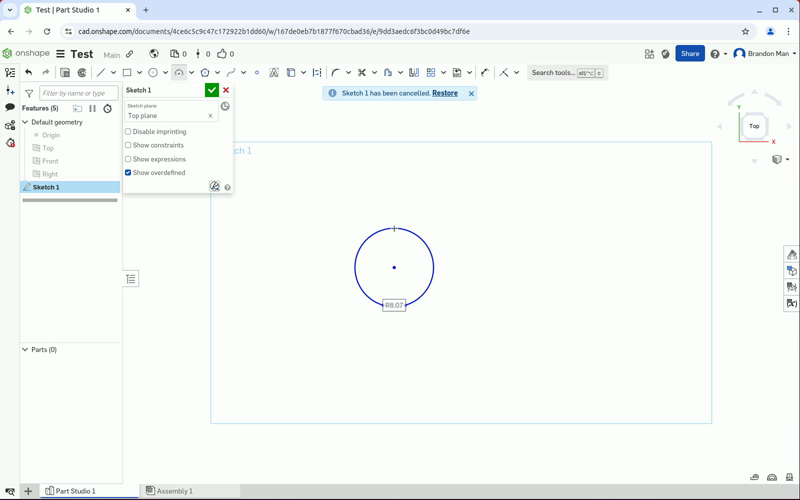
key(l)
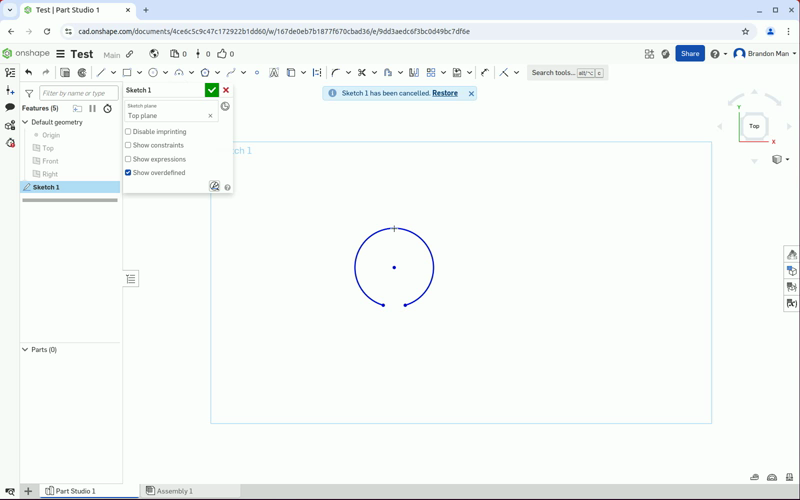
mouse_move(405, 305)
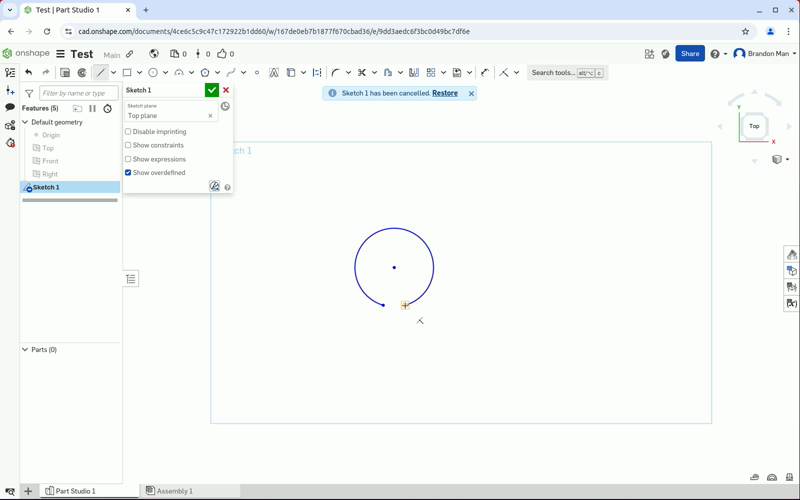
click(405, 305)
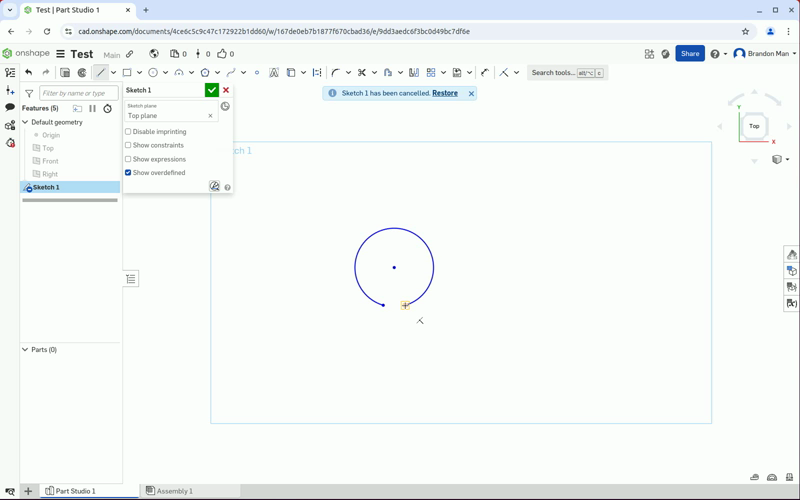
key_down(shift)
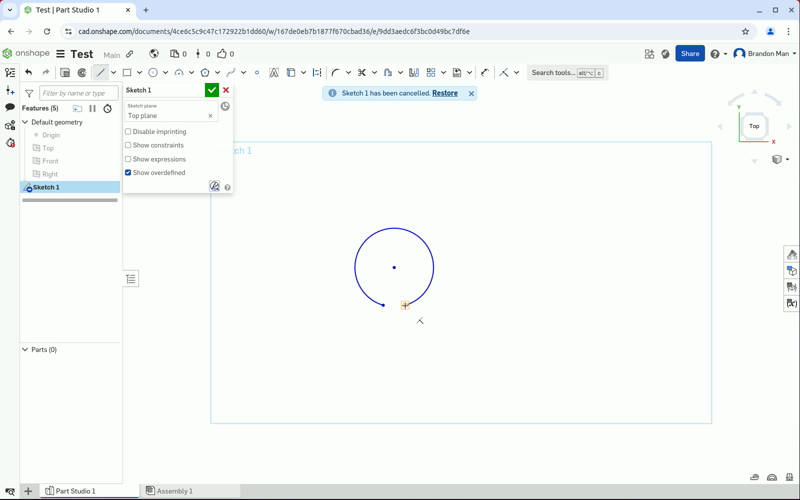
mouse_move(435, 305)
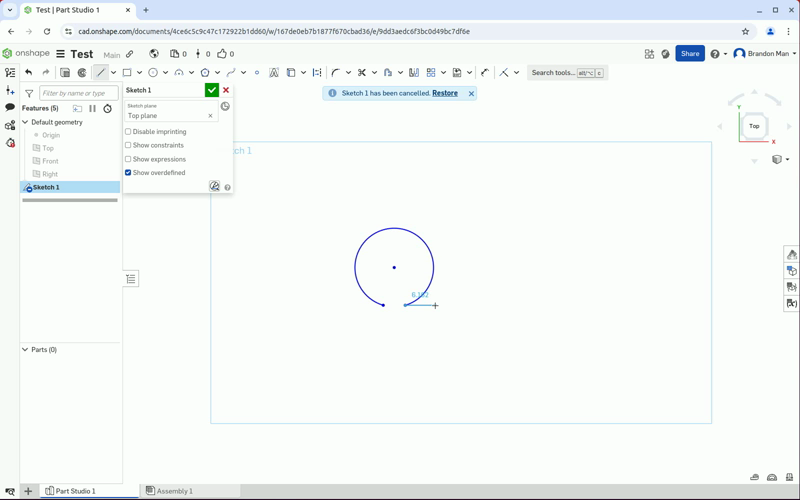
mouse_move(405, 265)
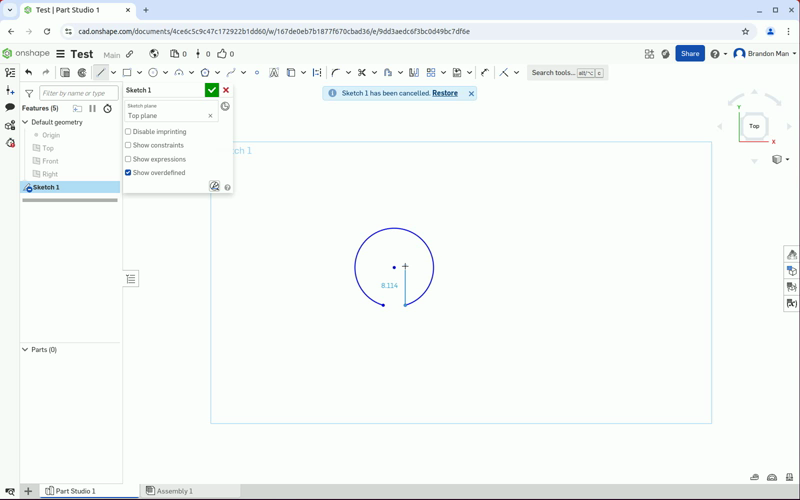
click(405, 265)
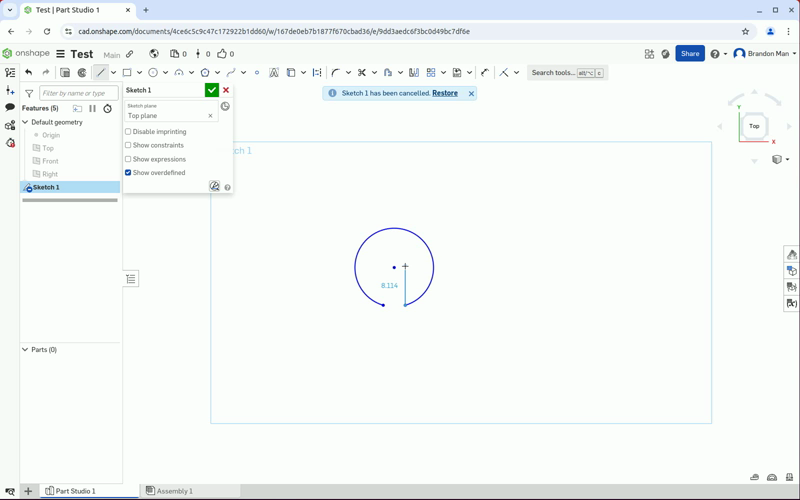
key_up(shift)
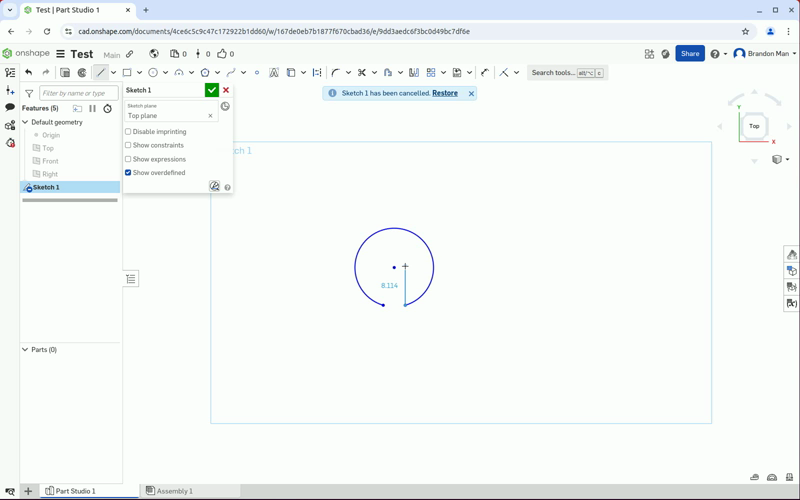
key_down(shift)
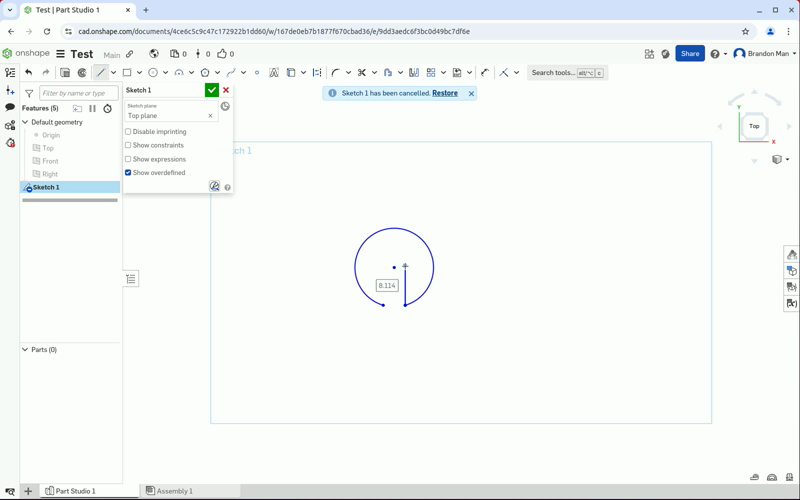
mouse_move(435, 265)
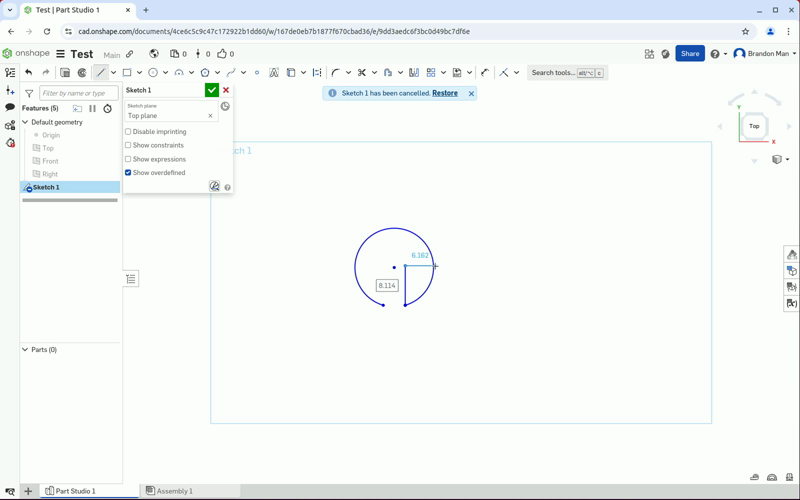
mouse_move(383, 265)
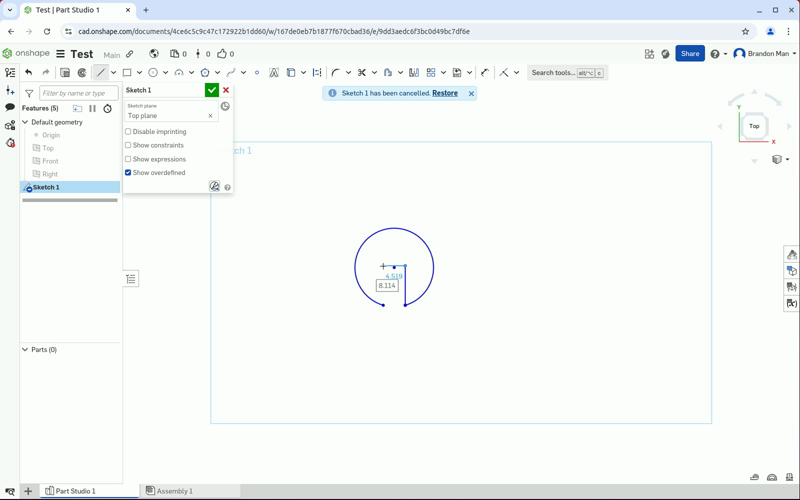
click(383, 265)
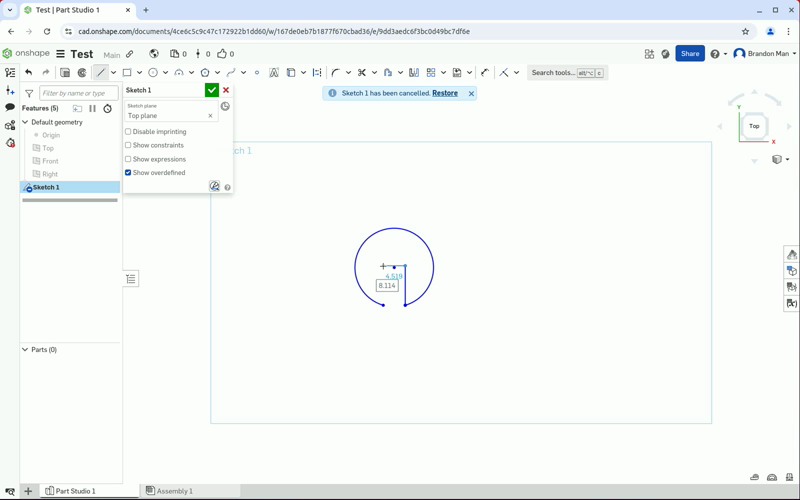
key_up(shift)
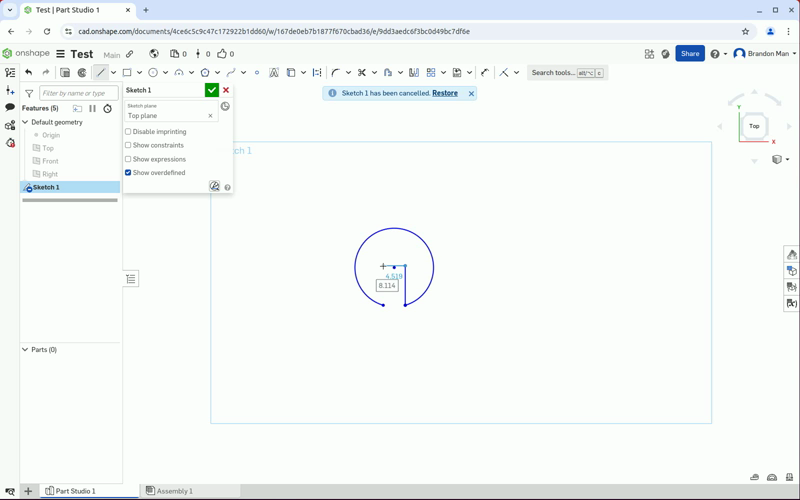
mouse_move(413, 265)
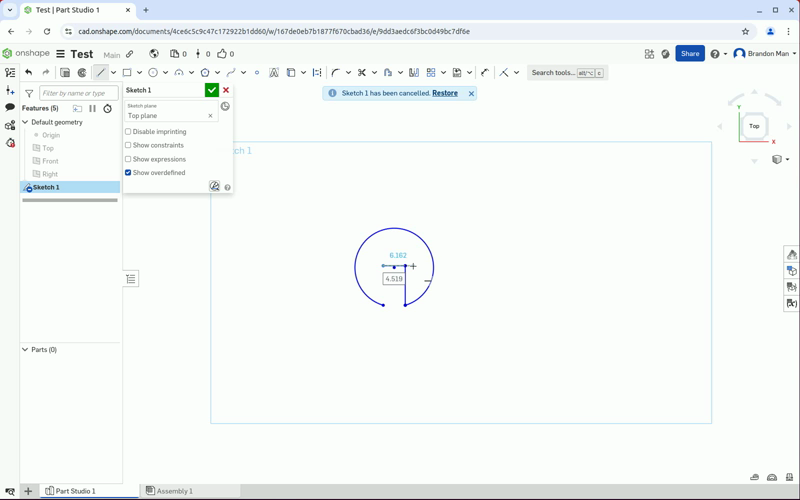
key_down(shift)
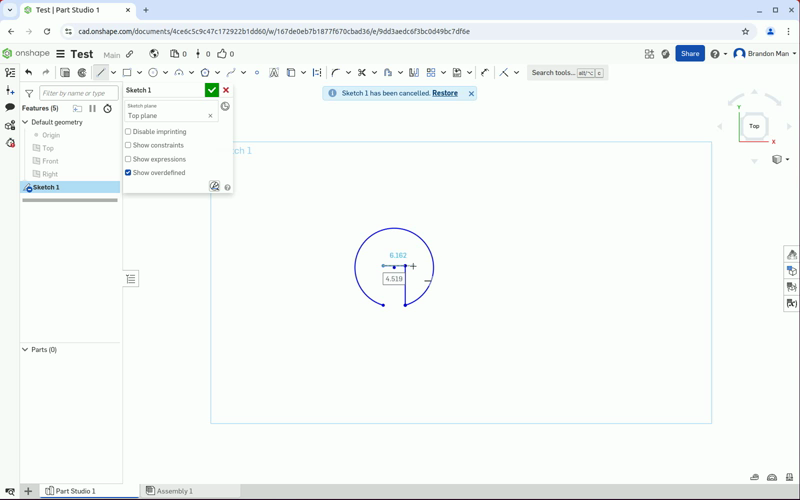
mouse_move(383, 305)
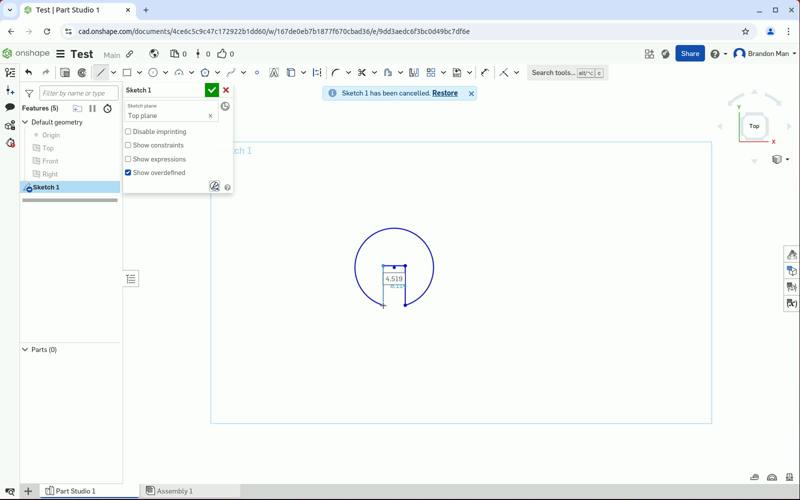
key_up(shift)
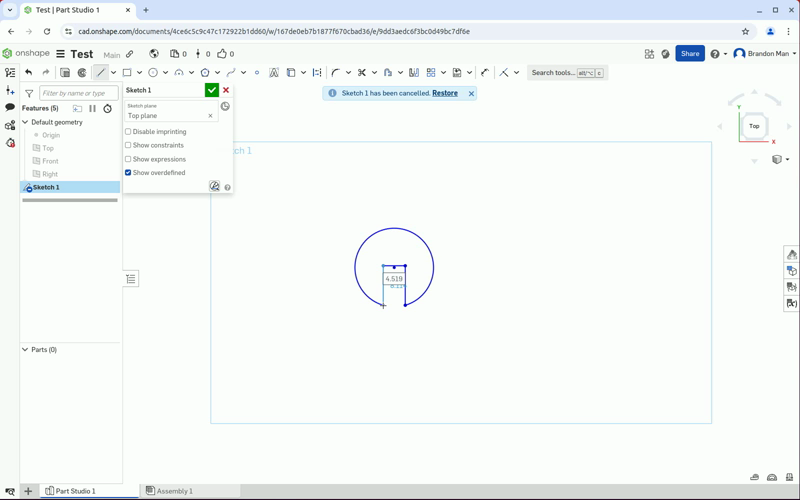
click(383, 305)
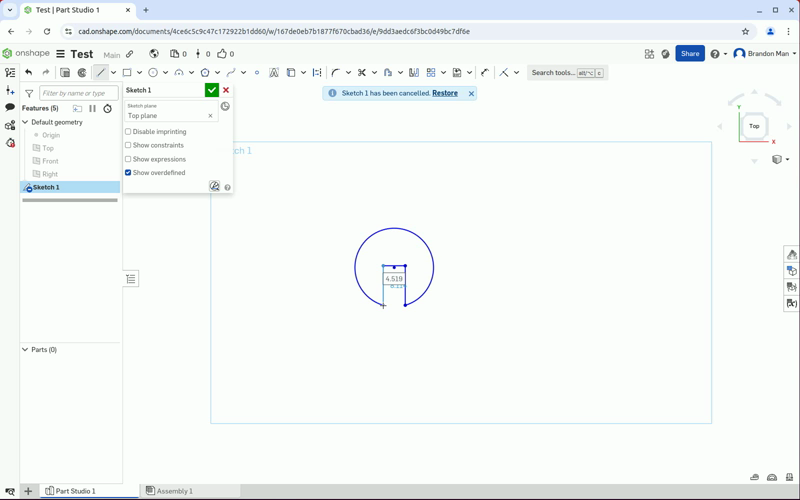
key(esc)
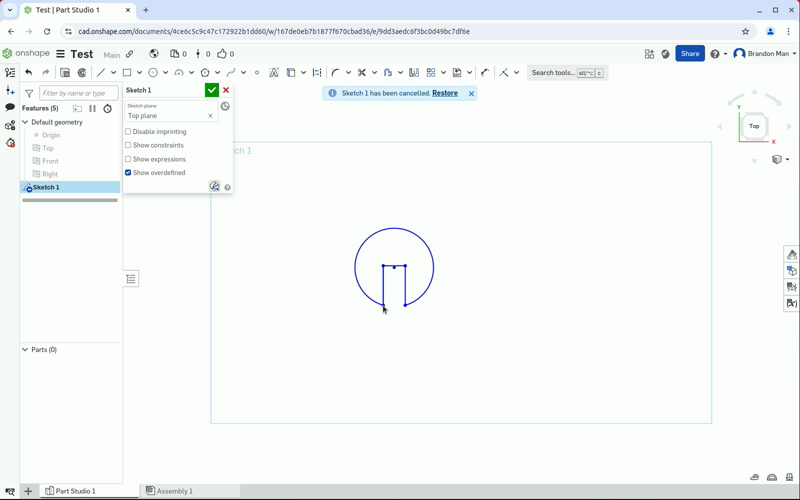
mouse_move(411, 278)
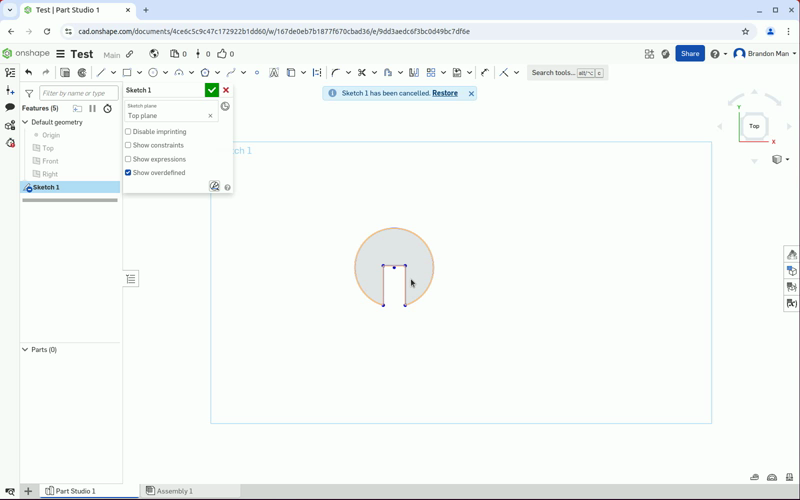
click(411, 278)
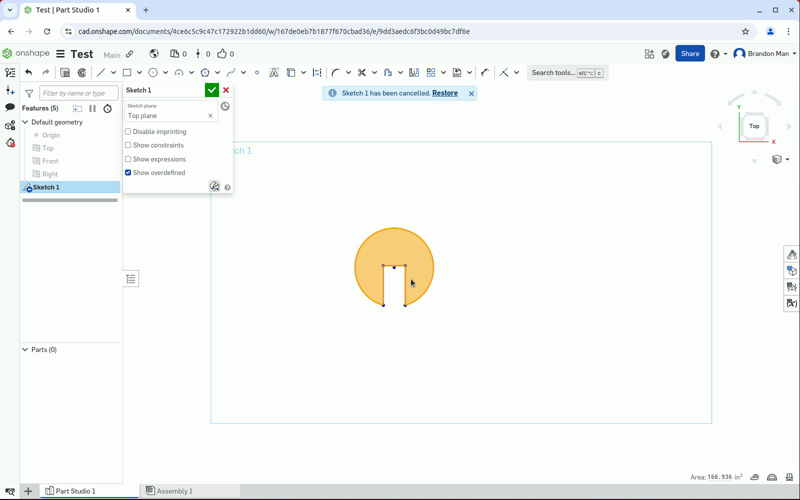
mouse_move(73, 352)
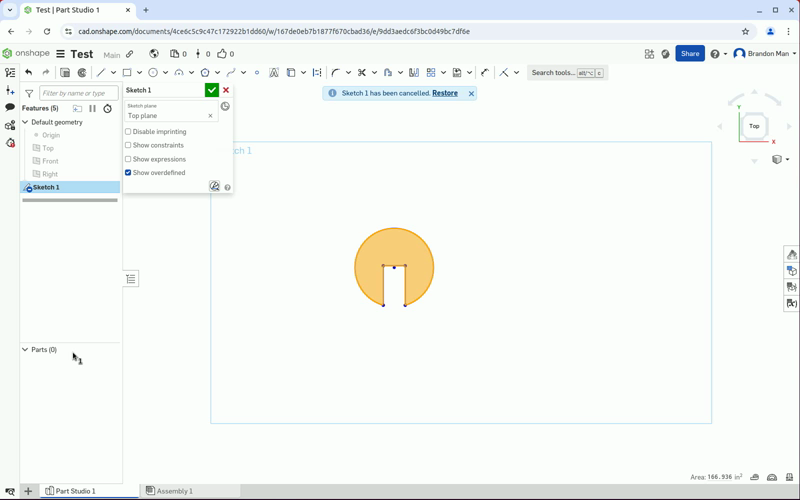
key(shift+y)
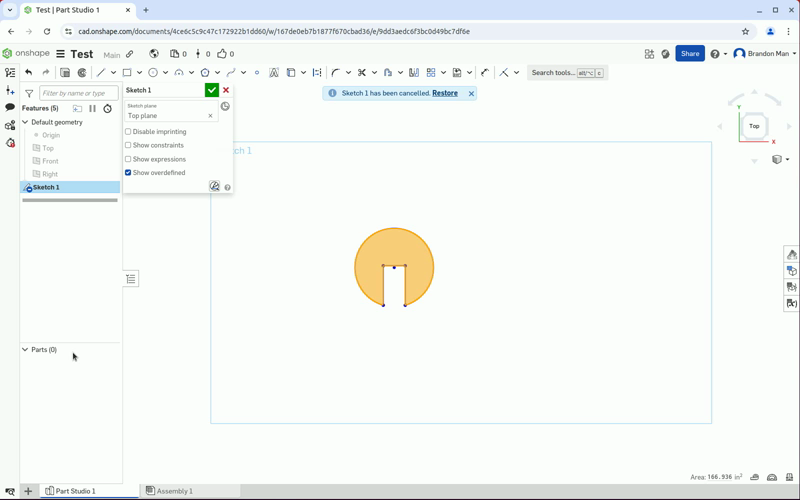
key(shift+e)
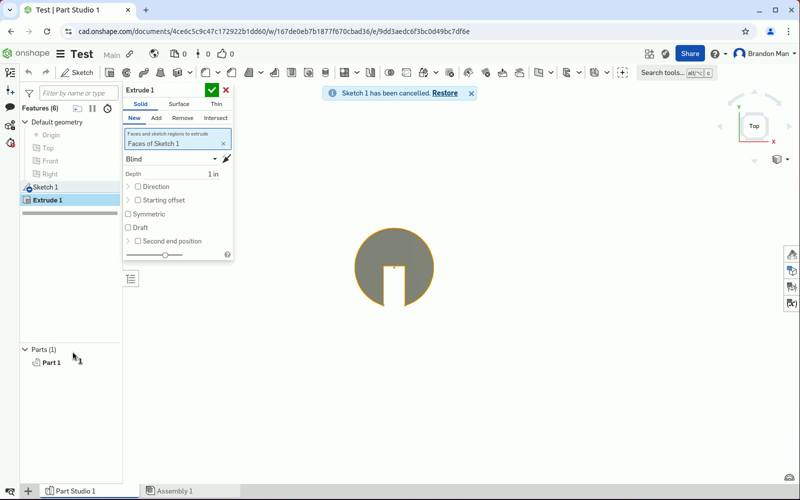
mouse_move(143, 106)
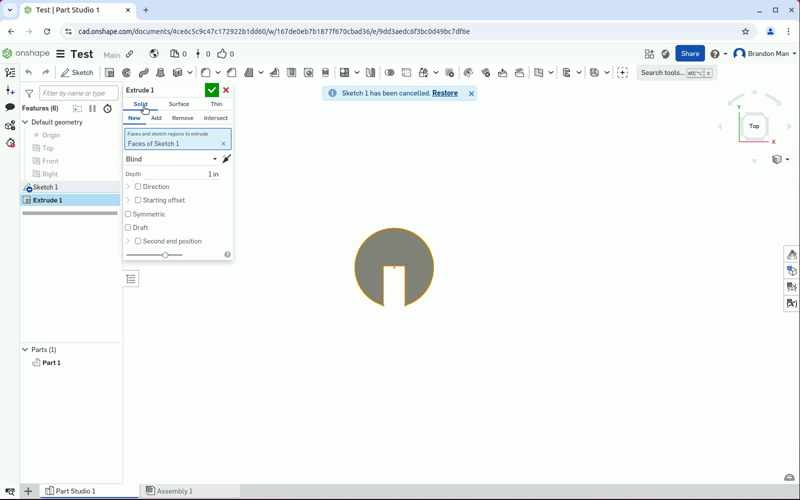
click(143, 106)
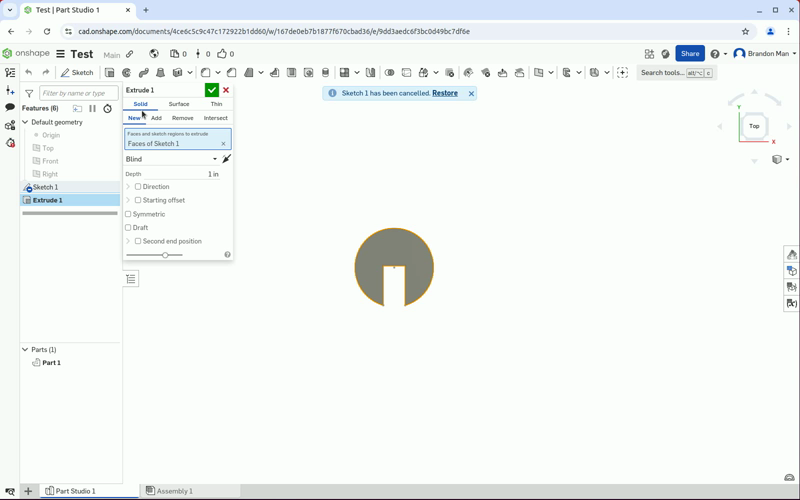
mouse_move(137, 120)
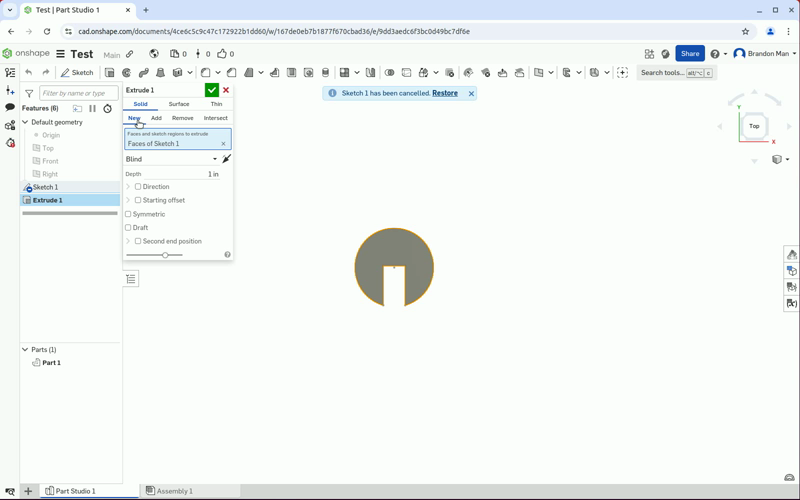
click(137, 120)
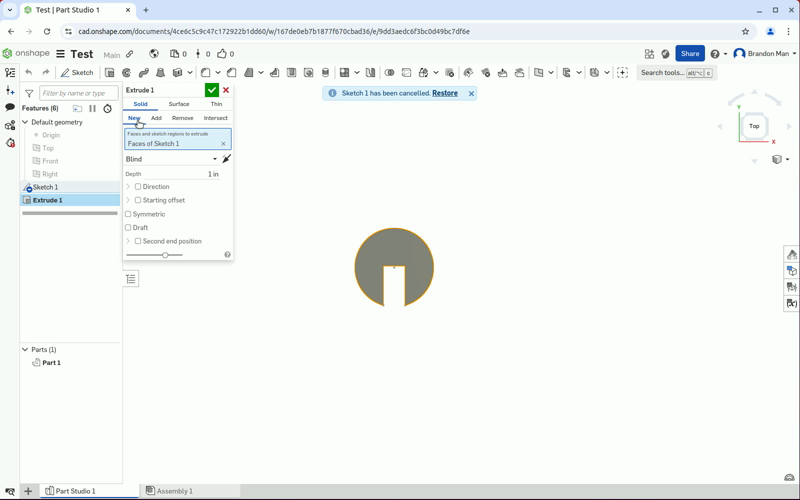
key(tab, 4)
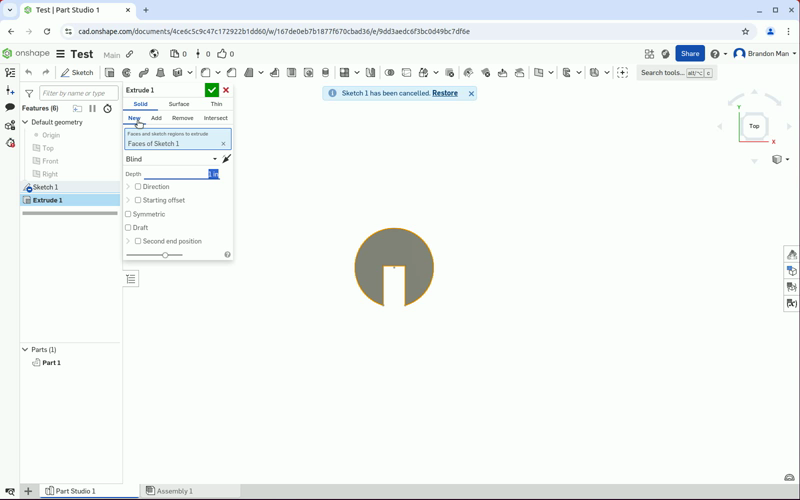
text(3.129)
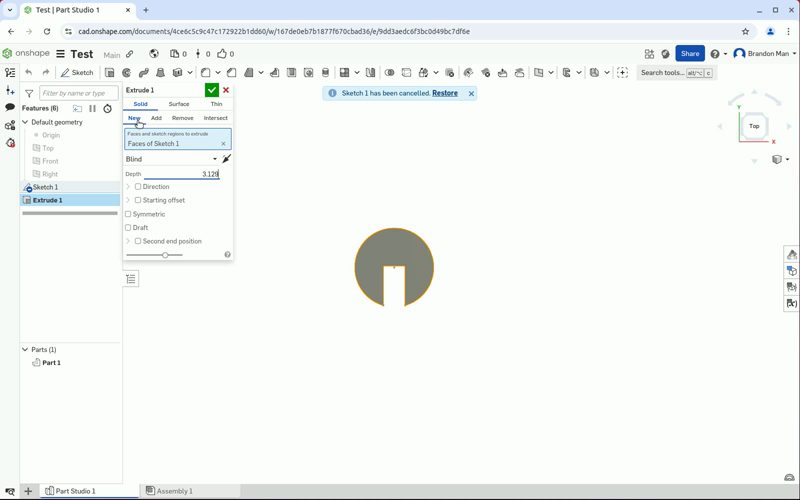
key(enter)
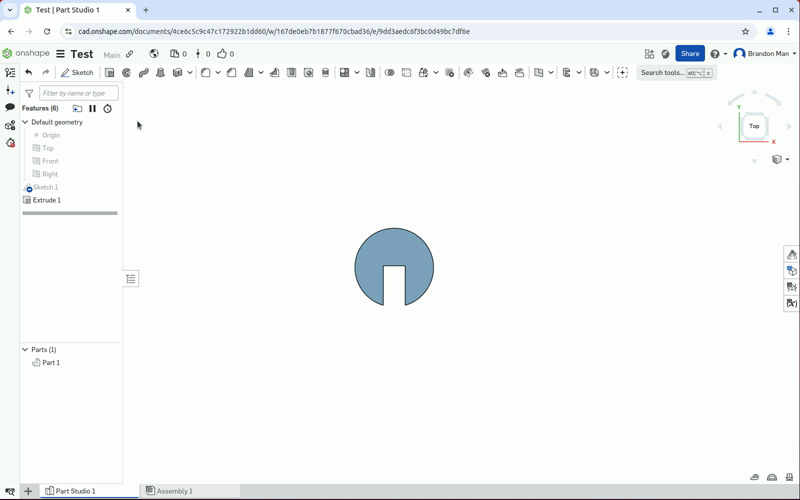
key(shift+h)
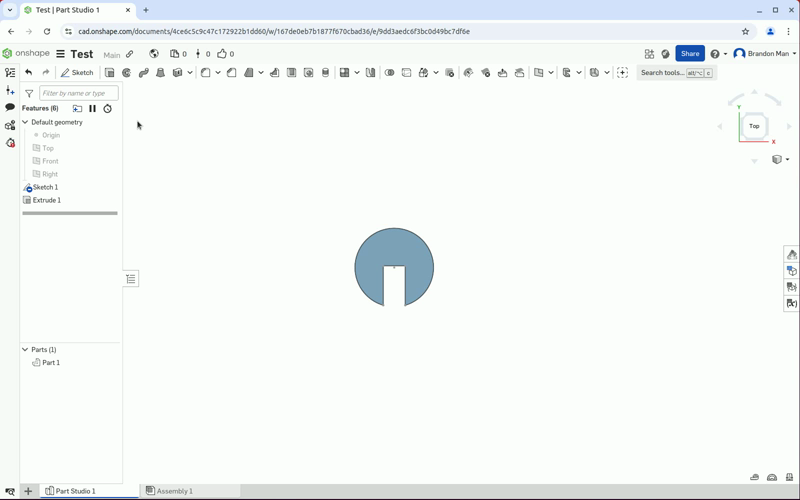
key(shift+h)
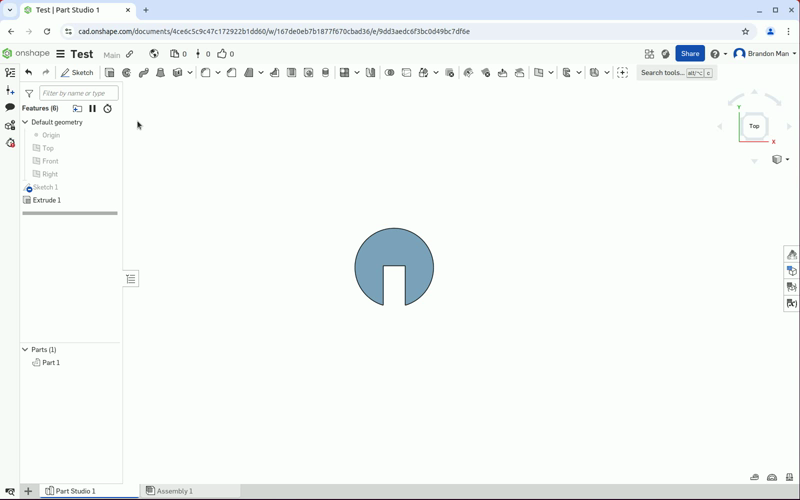
mouse_move(73, 189)
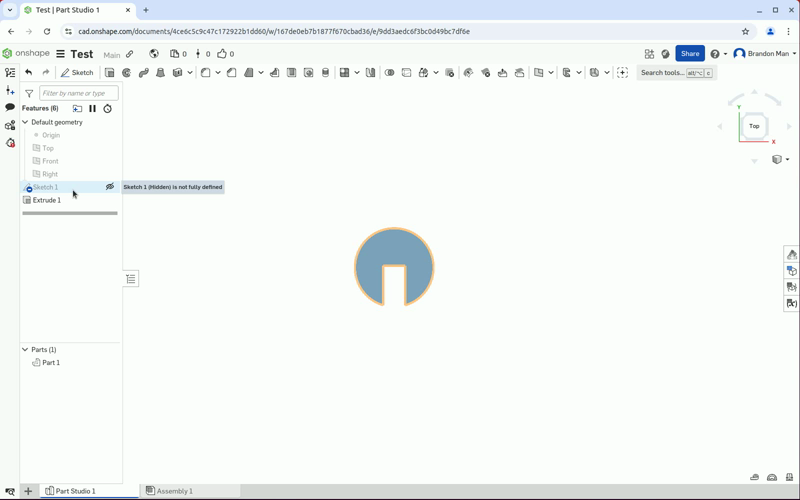
click(73, 189)
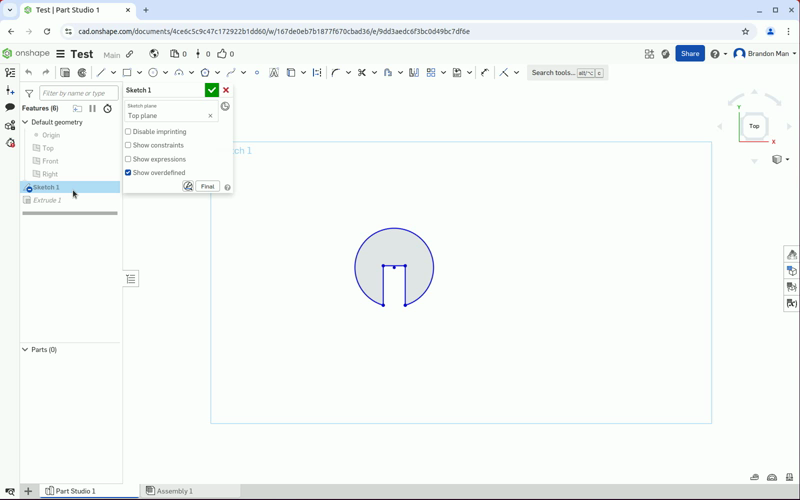
mouse_move(229, 92)
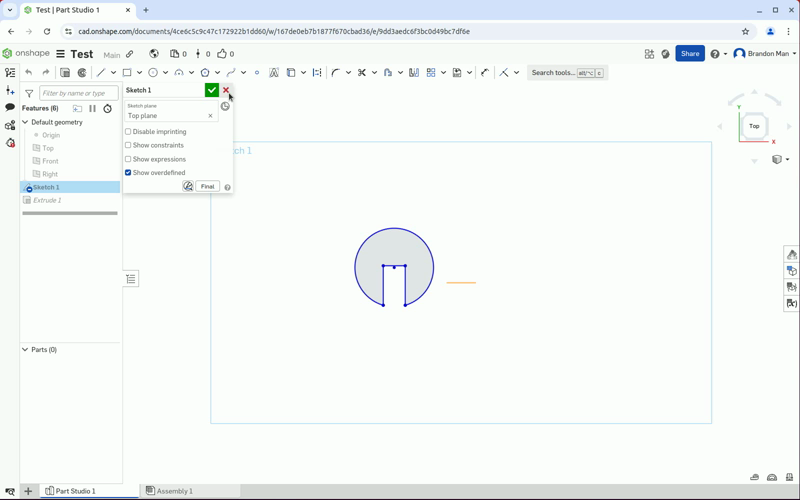
click(229, 92)
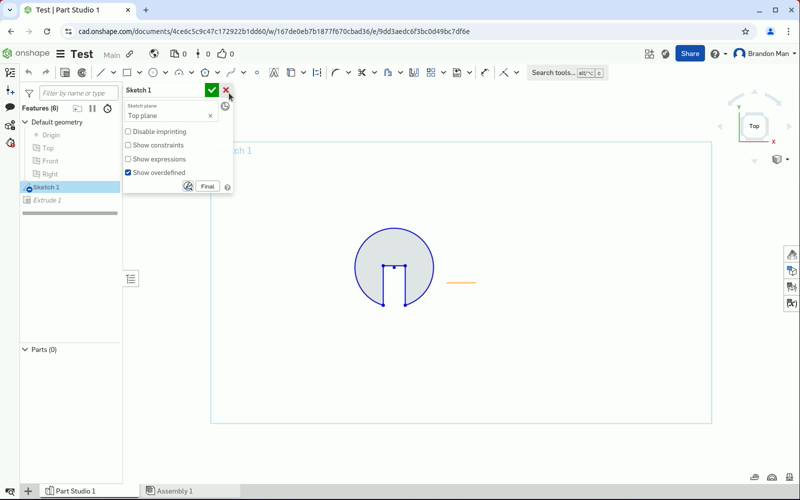
key(shift+s)
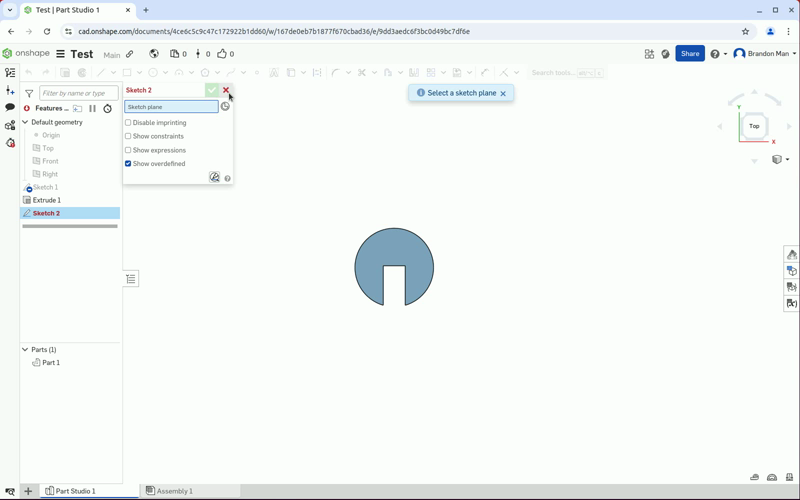
mouse_move(73, 150)
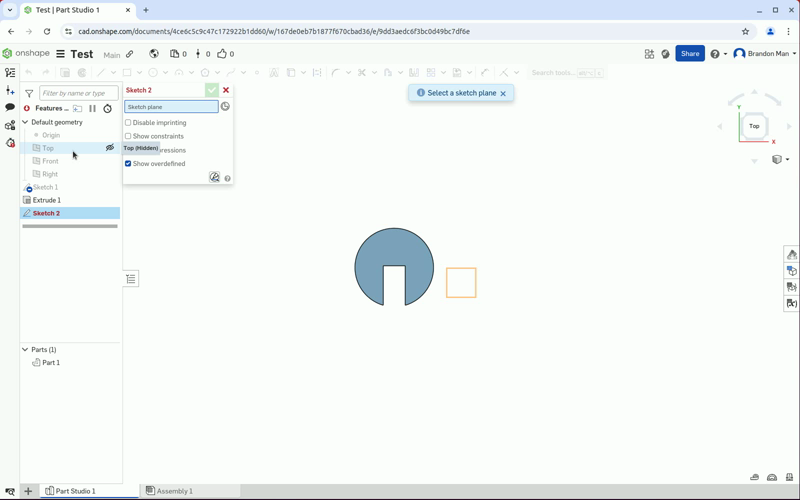
click(73, 150)
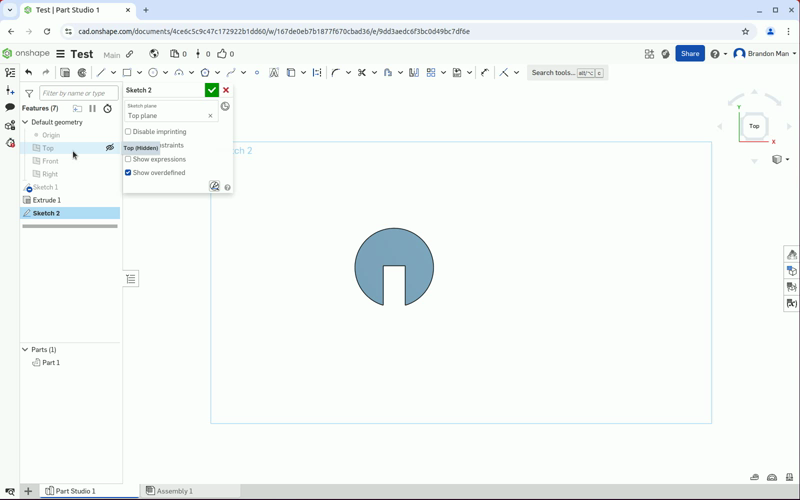
mouse_move(73, 352)
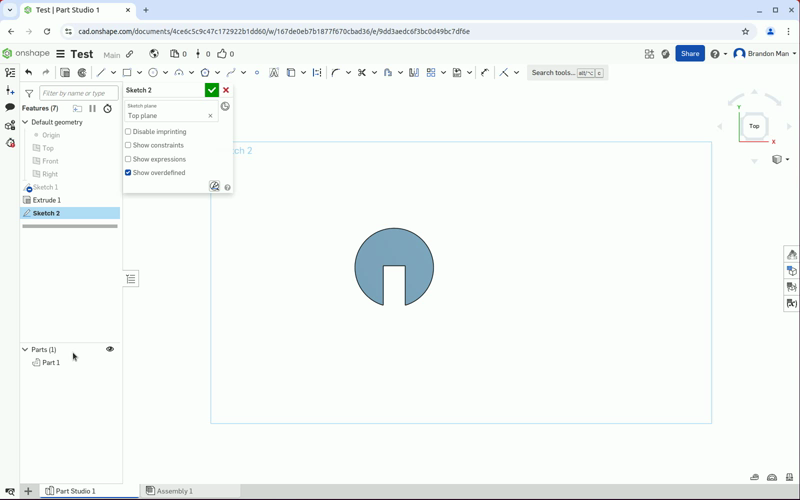
key(y)
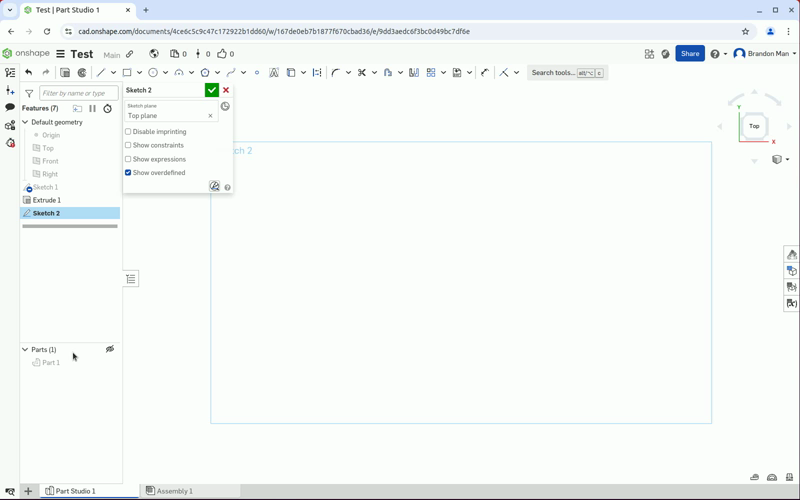
key(a)
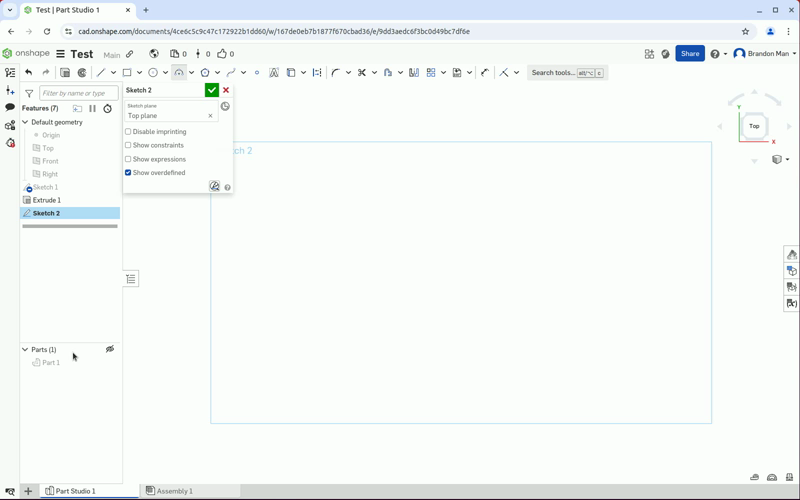
key_down(shift)
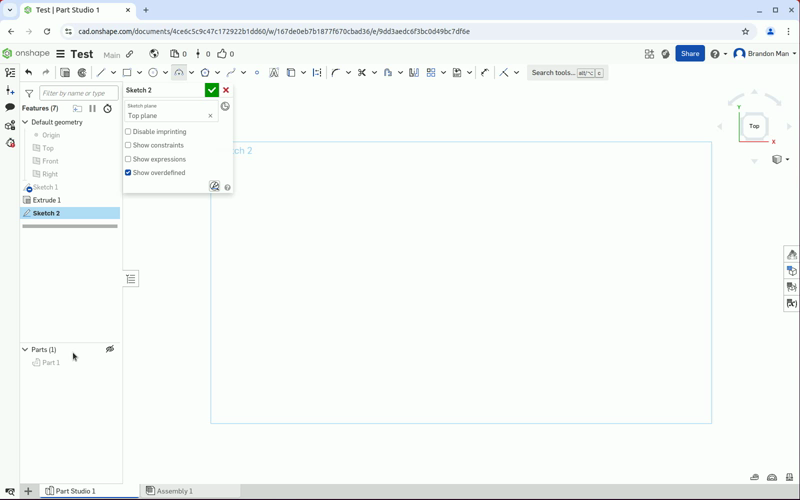
mouse_move(383, 305)
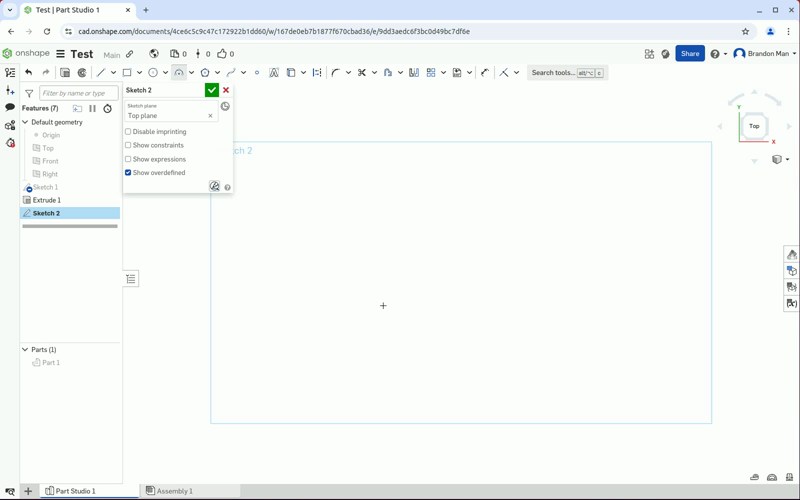
click(383, 305)
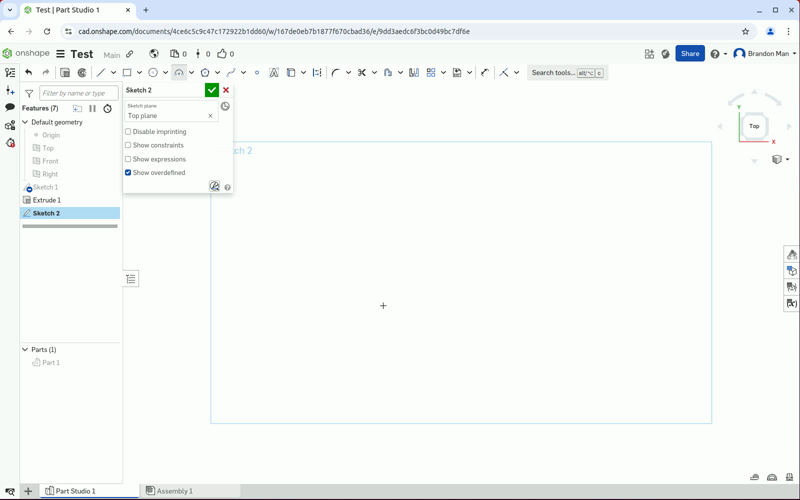
key_up(shift)
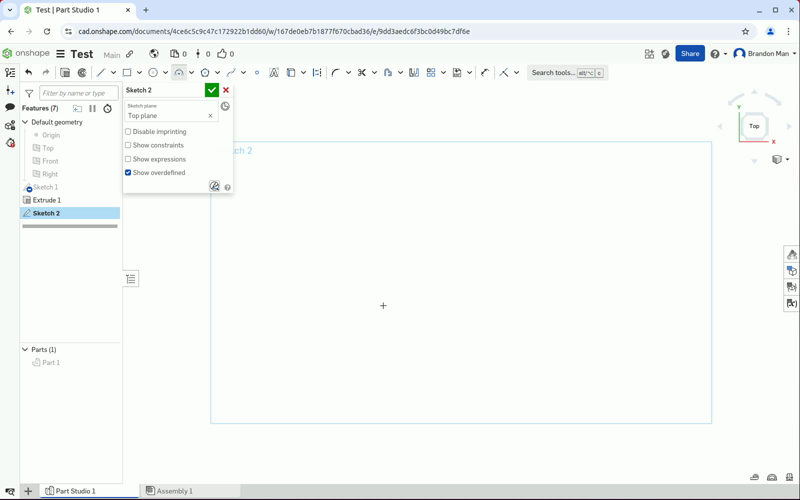
key_down(shift)
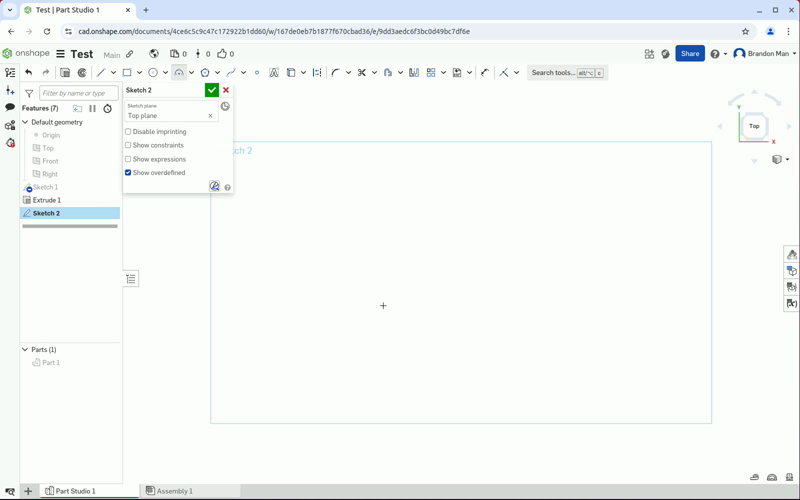
mouse_move(405, 305)
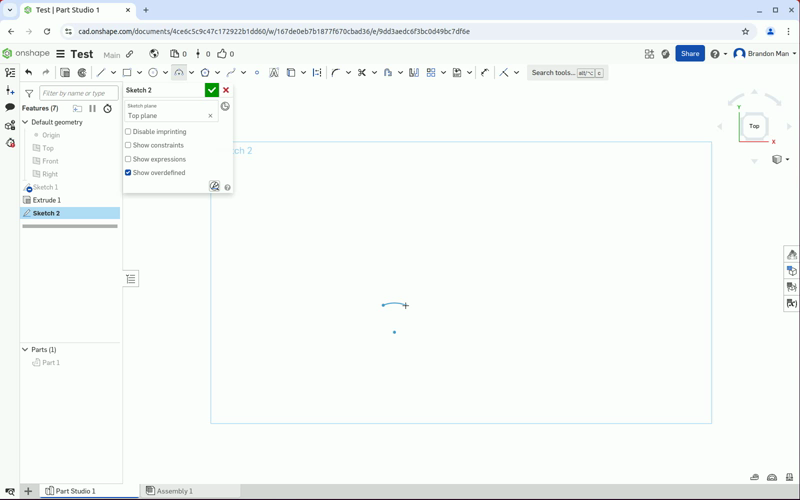
click(405, 305)
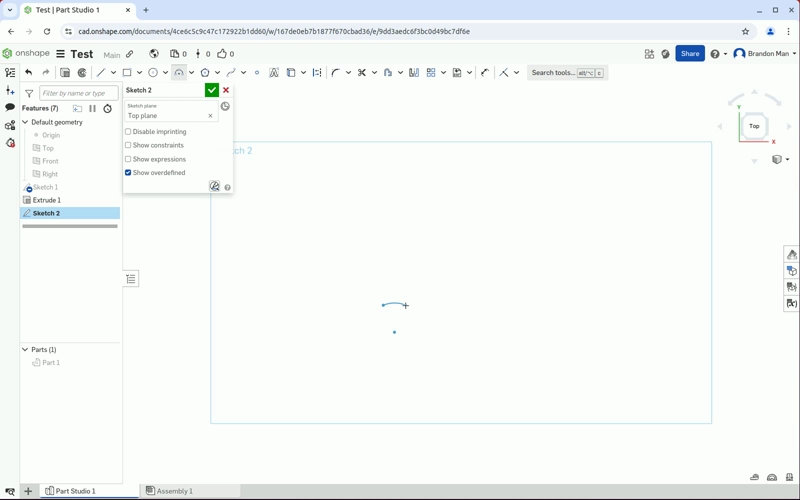
mouse_move(394, 306)
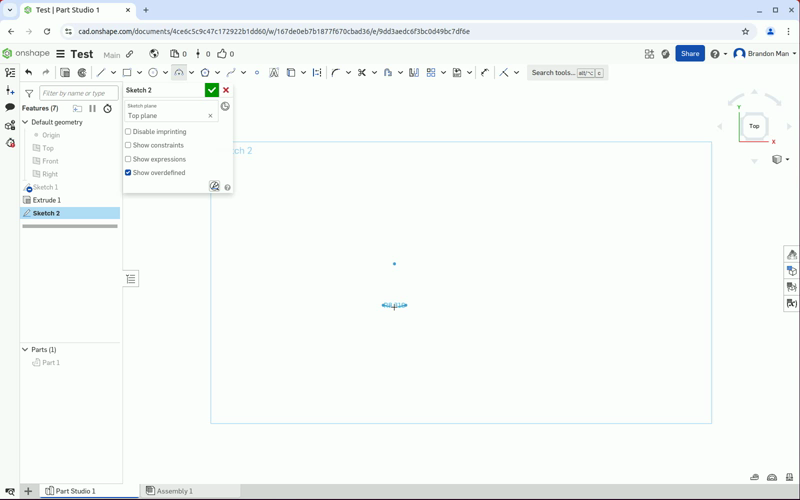
click(394, 306)
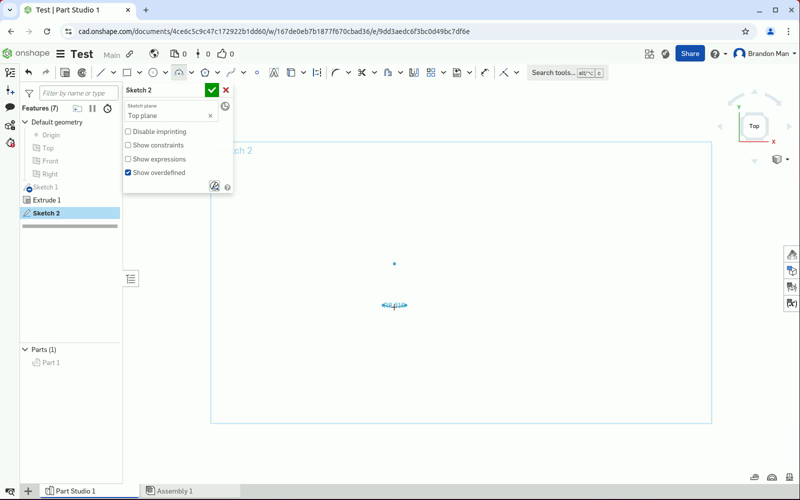
key_up(shift)
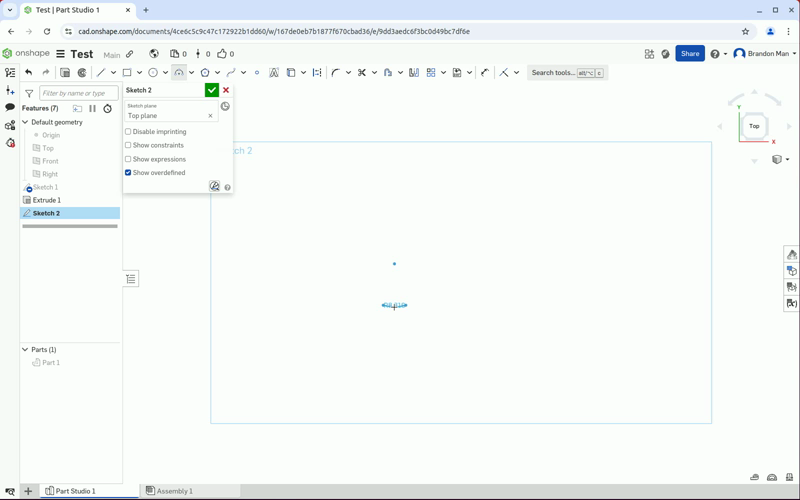
key(esc)
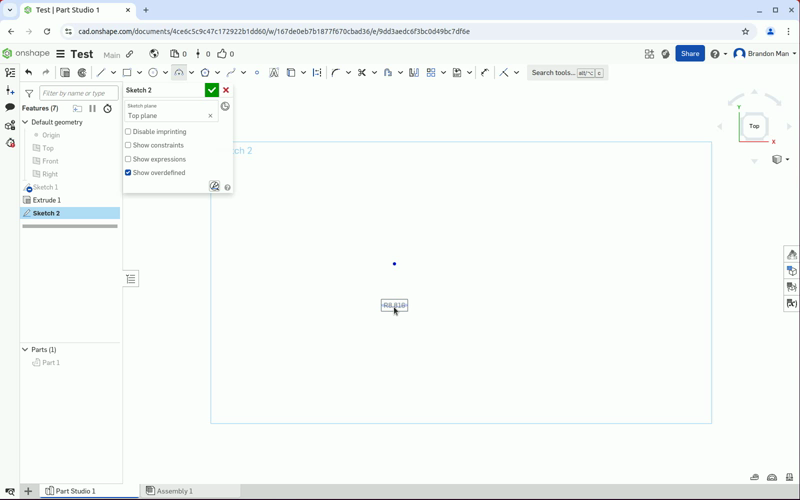
key(l)
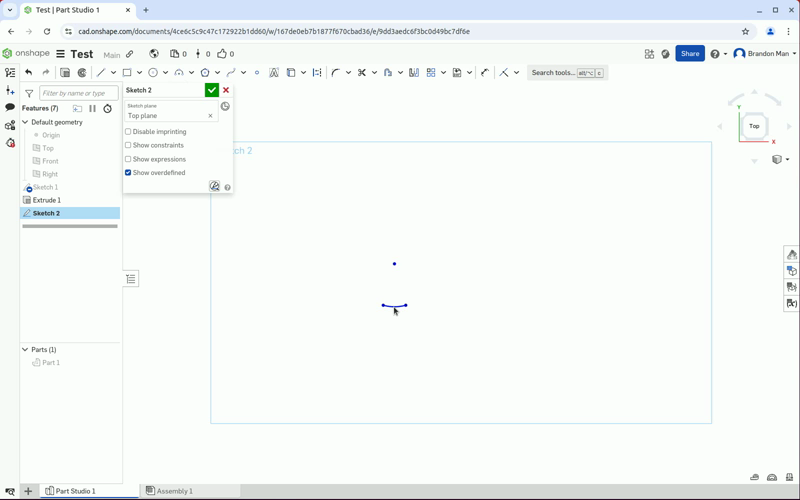
mouse_move(405, 305)
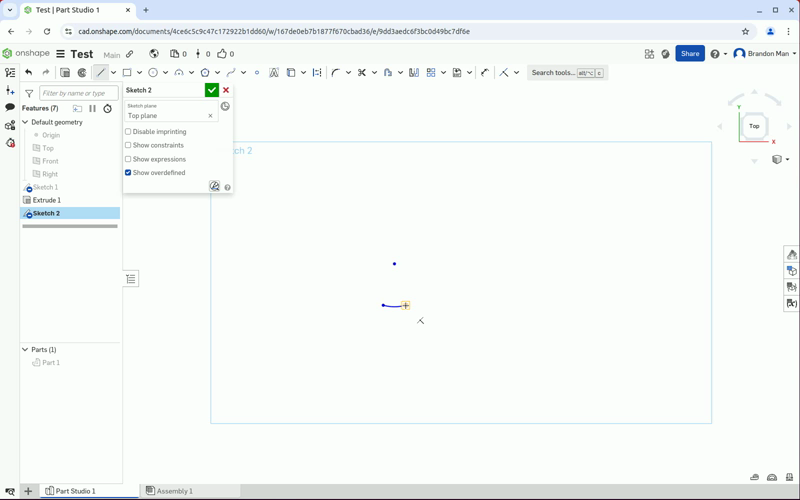
click(405, 305)
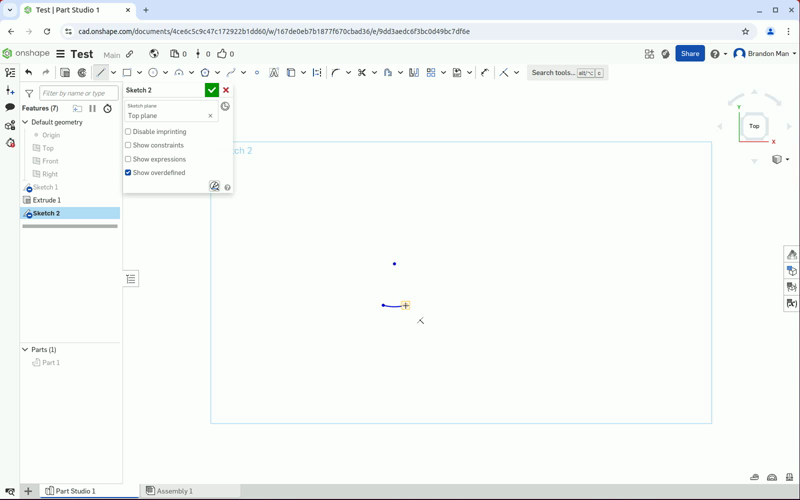
key_down(shift)
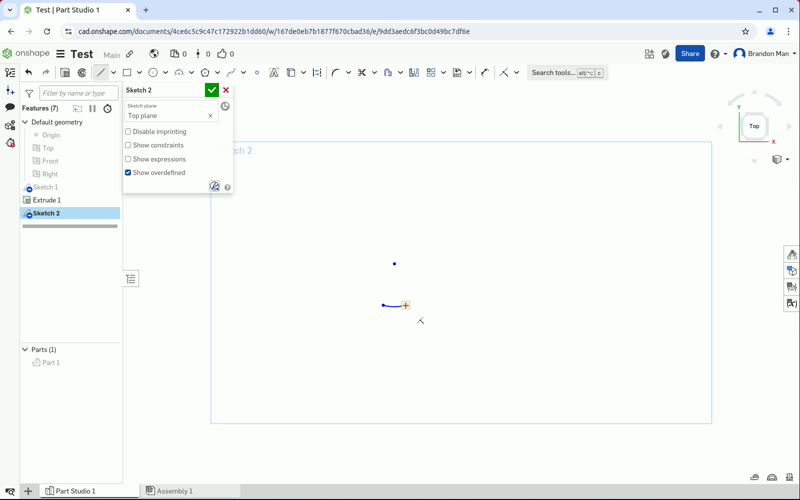
mouse_move(435, 305)
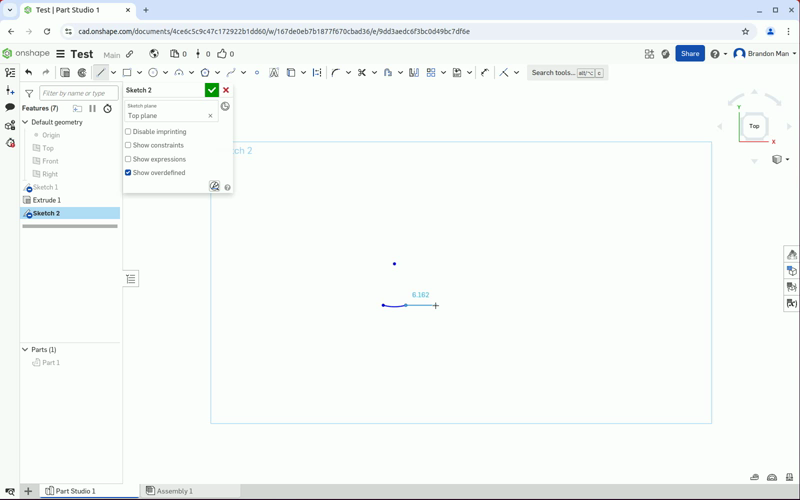
mouse_move(405, 265)
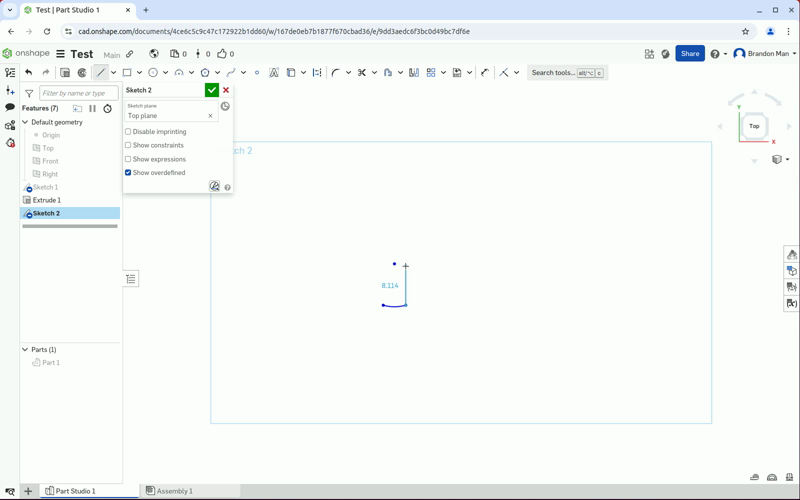
click(405, 265)
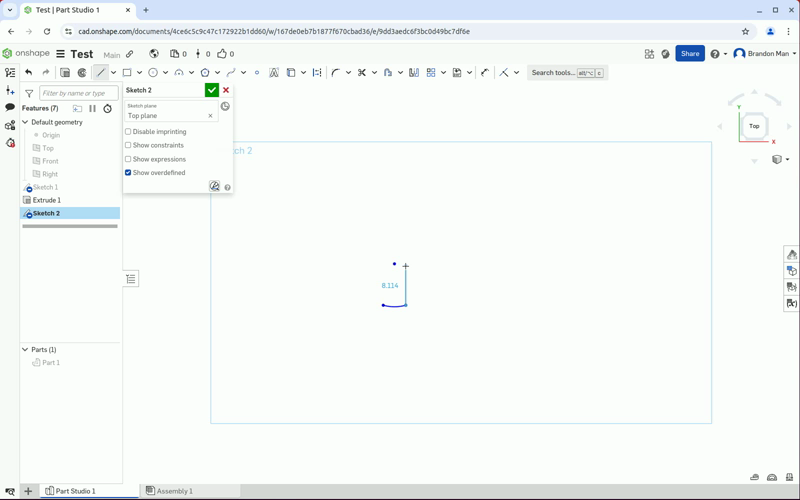
key_up(shift)
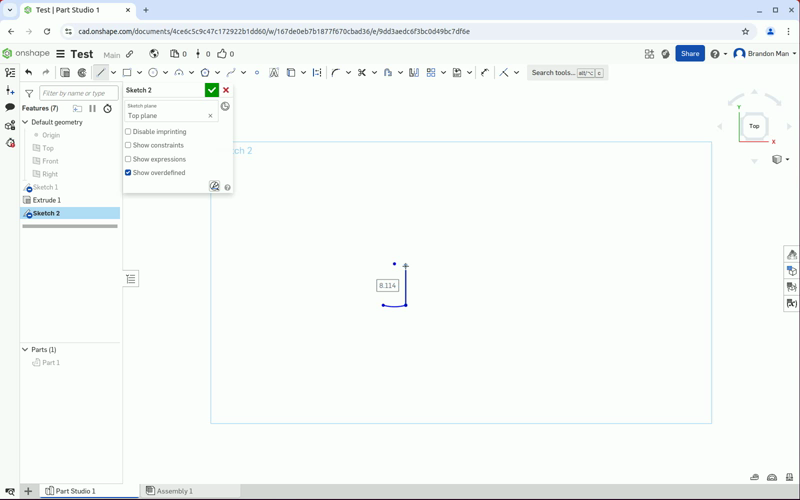
key_down(shift)
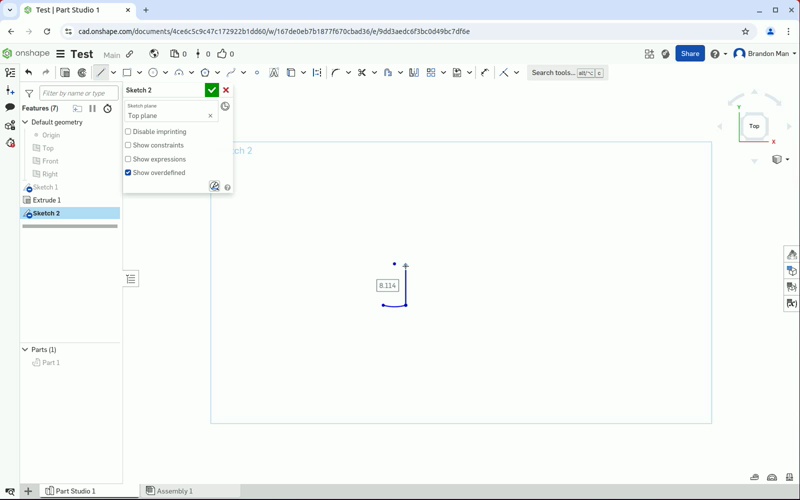
mouse_move(435, 265)
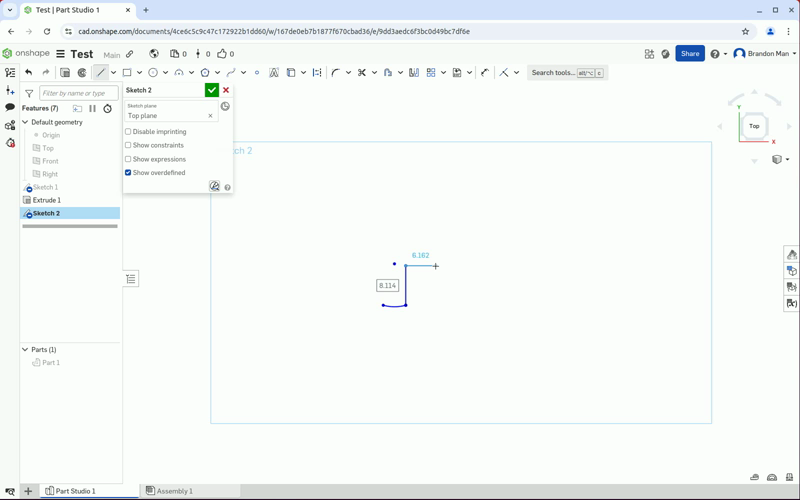
mouse_move(383, 265)
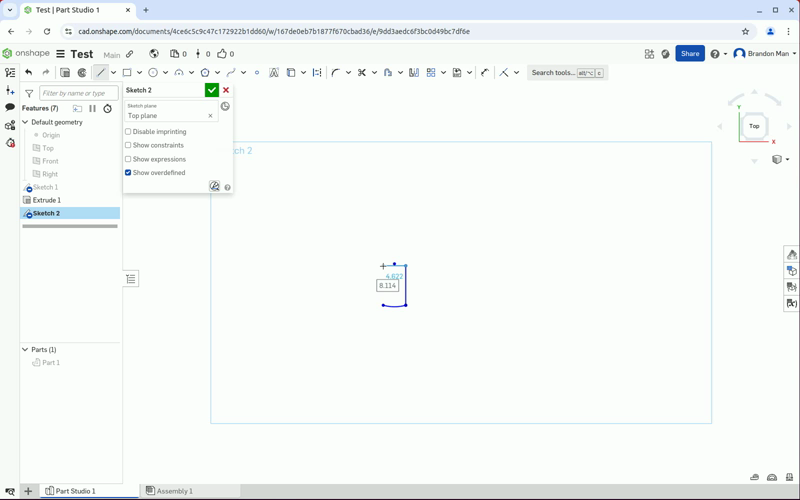
click(383, 265)
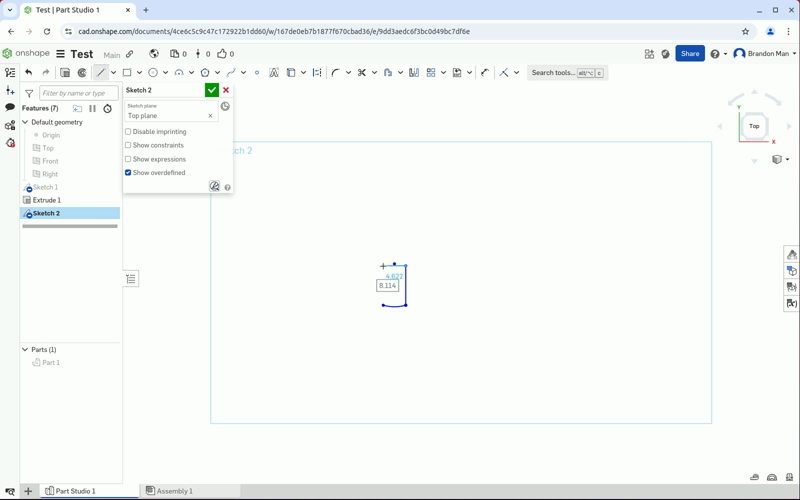
key_up(shift)
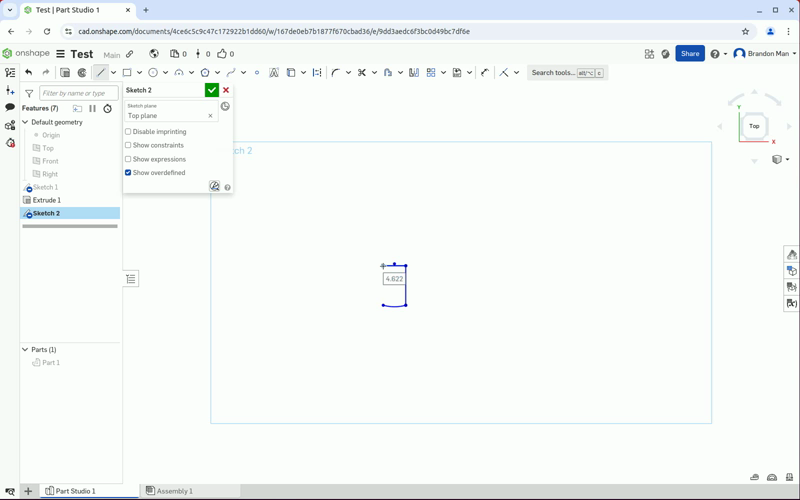
mouse_move(413, 265)
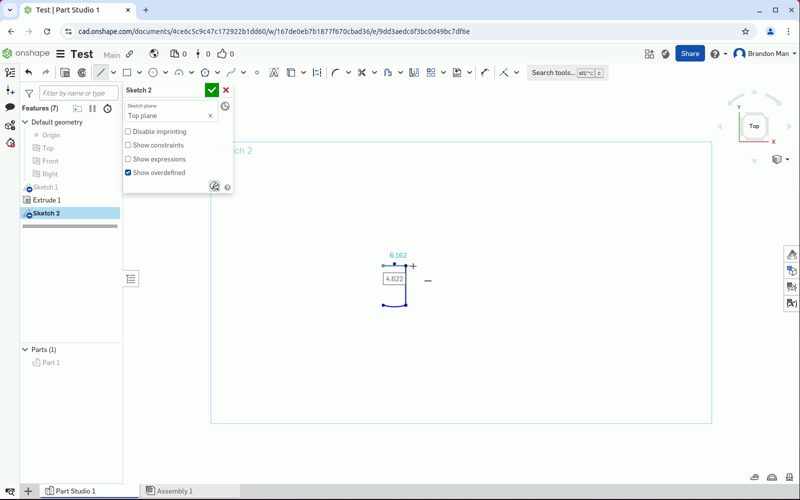
key_down(shift)
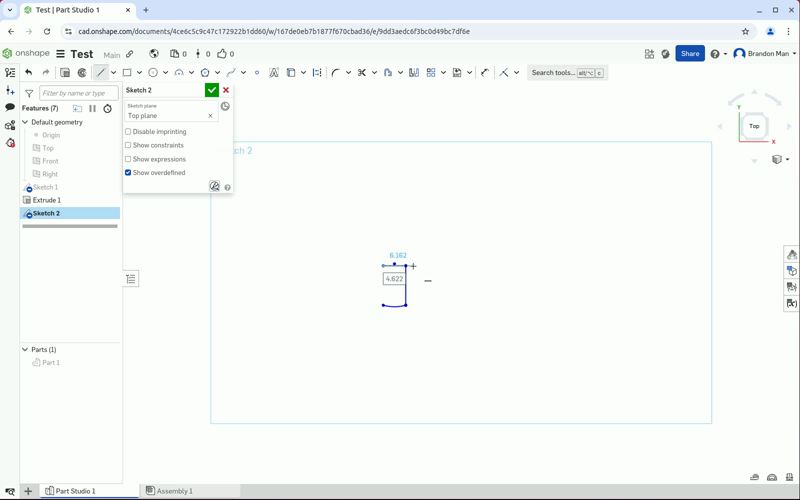
mouse_move(383, 305)
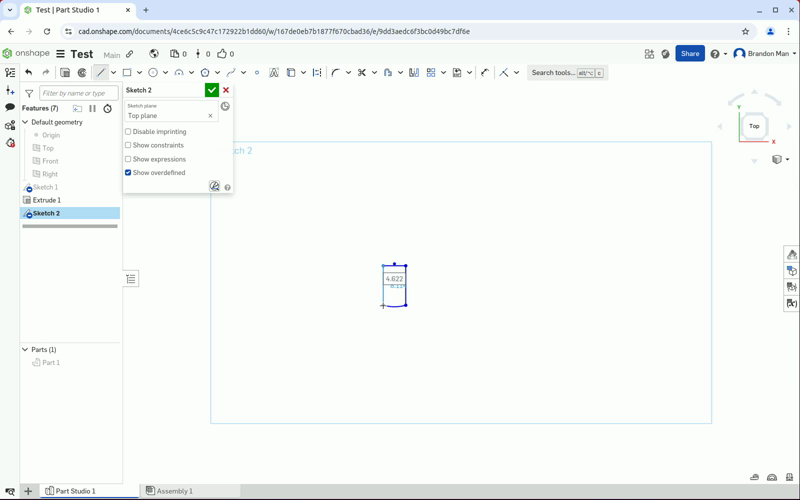
key_up(shift)
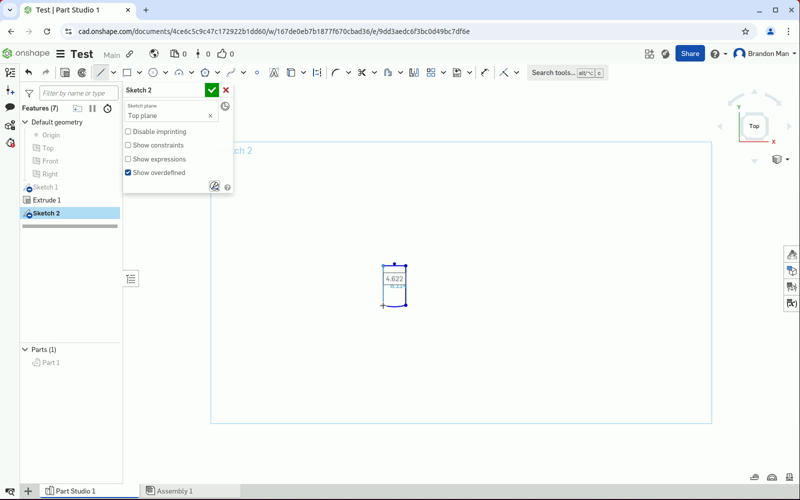
click(383, 305)
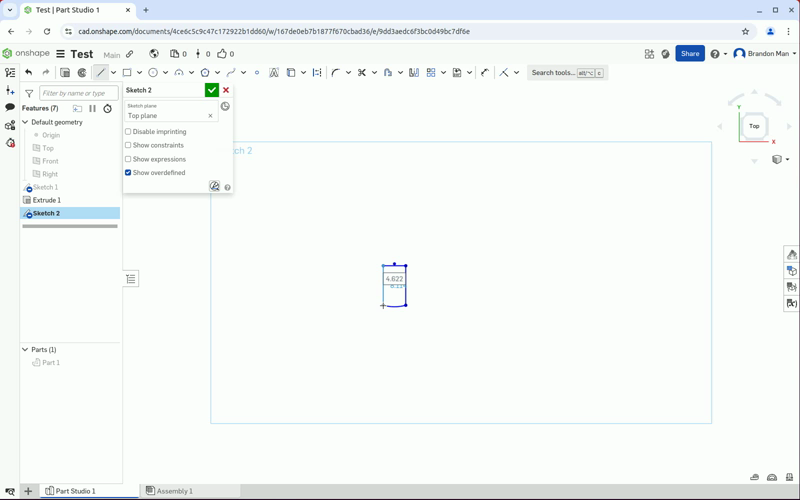
key(esc)
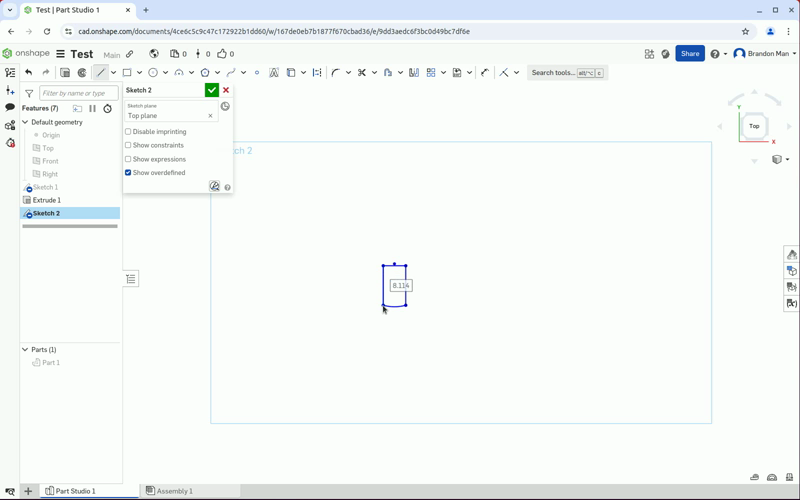
mouse_move(402, 273)
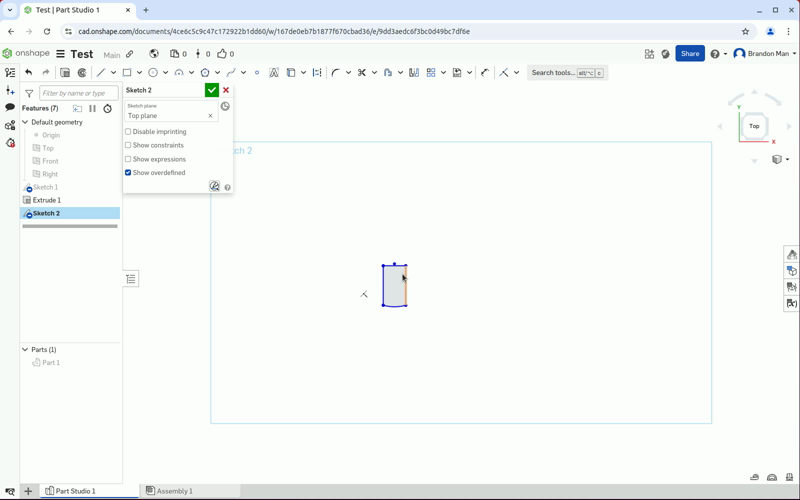
scroll(6)
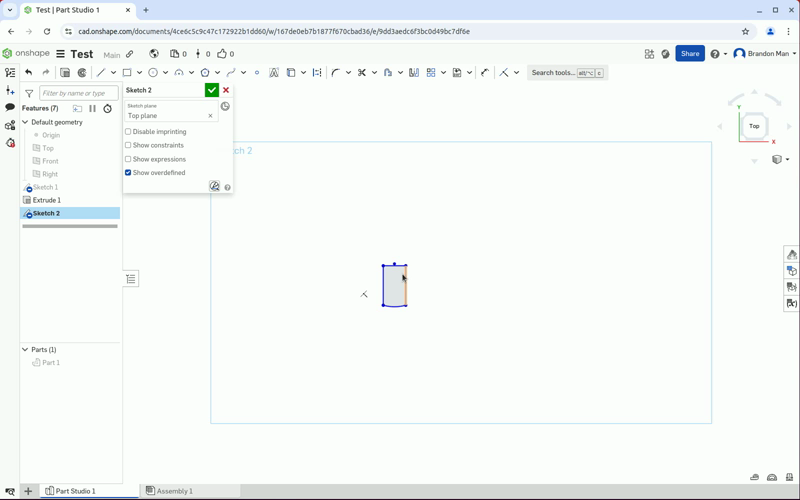
scroll(6)
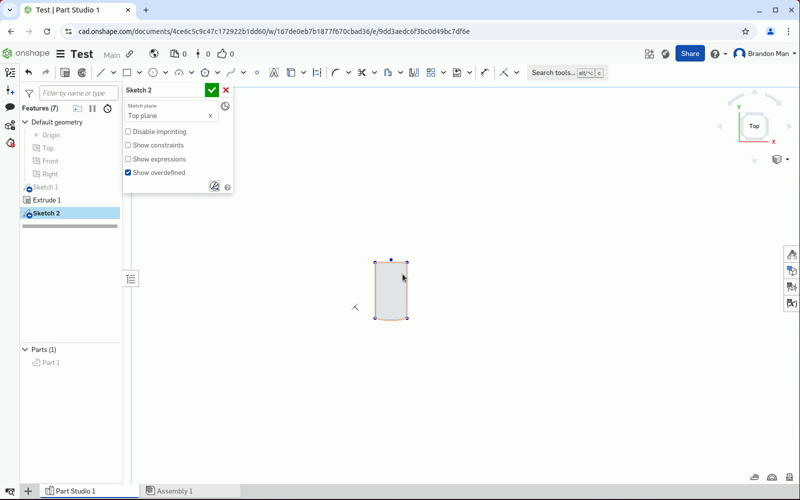
scroll(6)
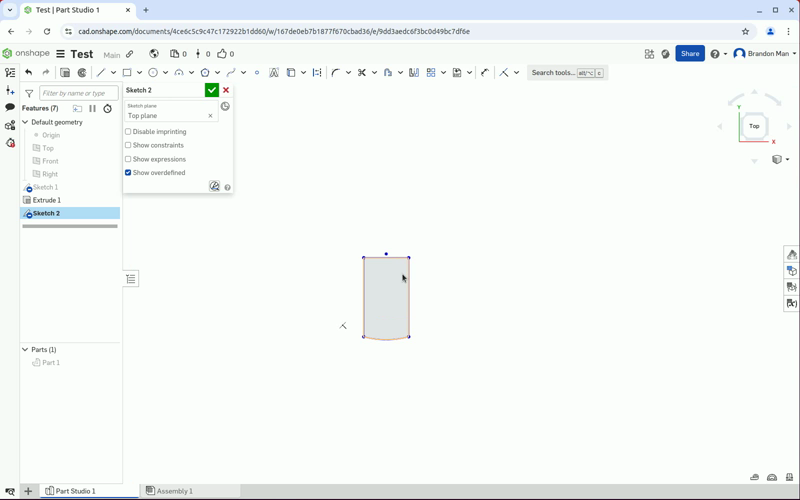
scroll(6)
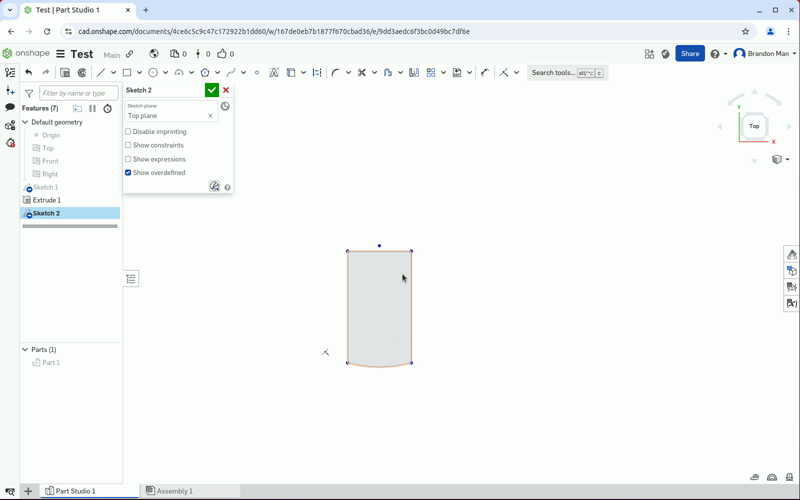
scroll(6)
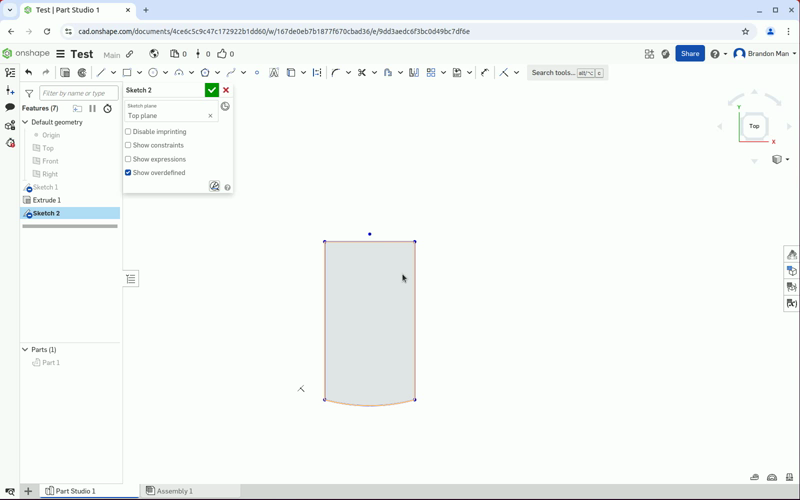
scroll(6)
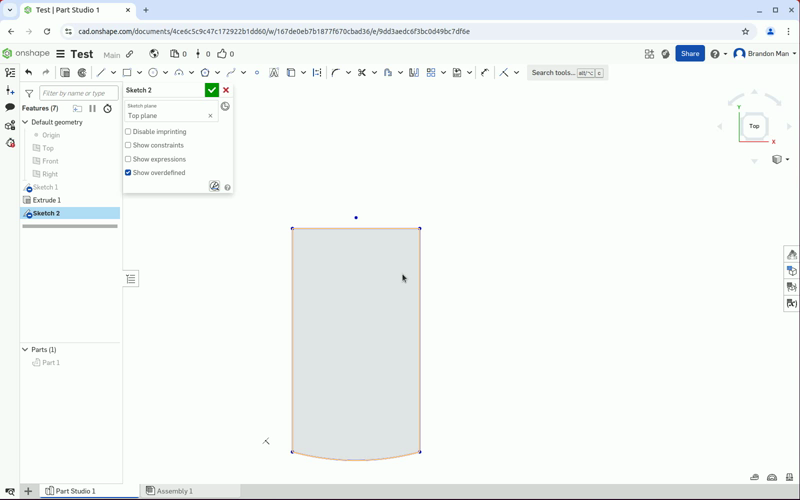
scroll(6)
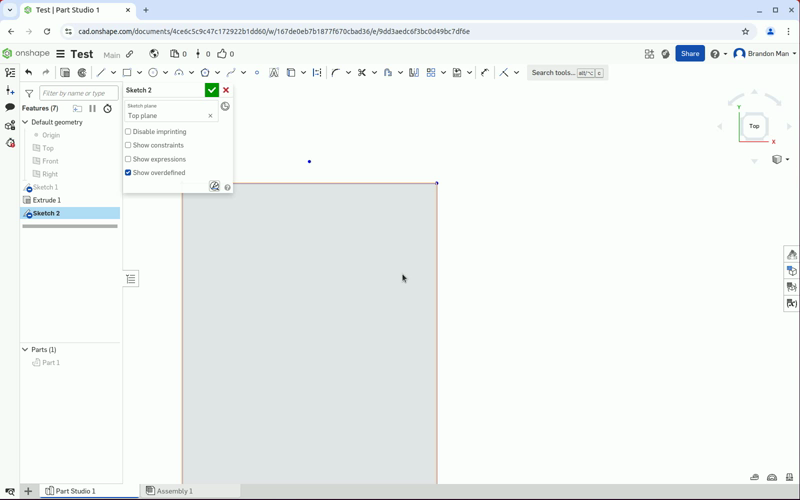
click(402, 273)
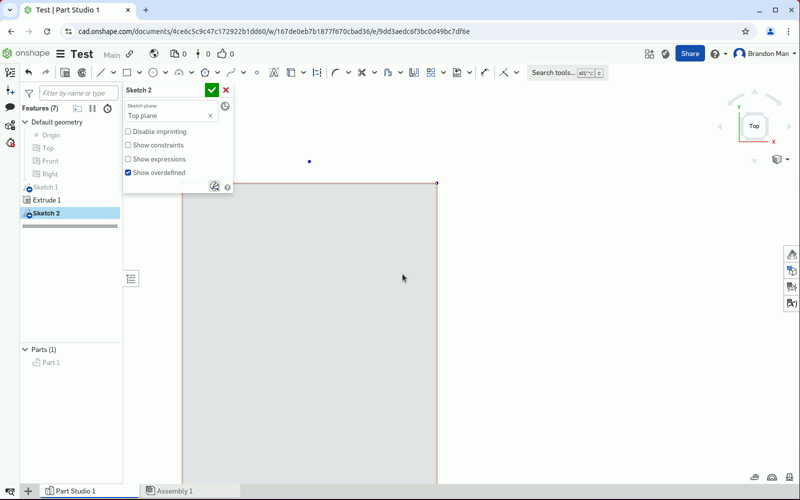
scroll(-6)
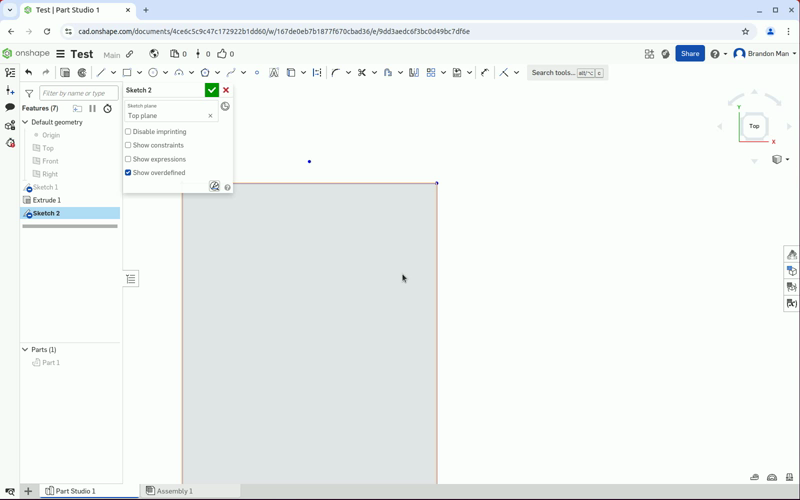
scroll(-6)
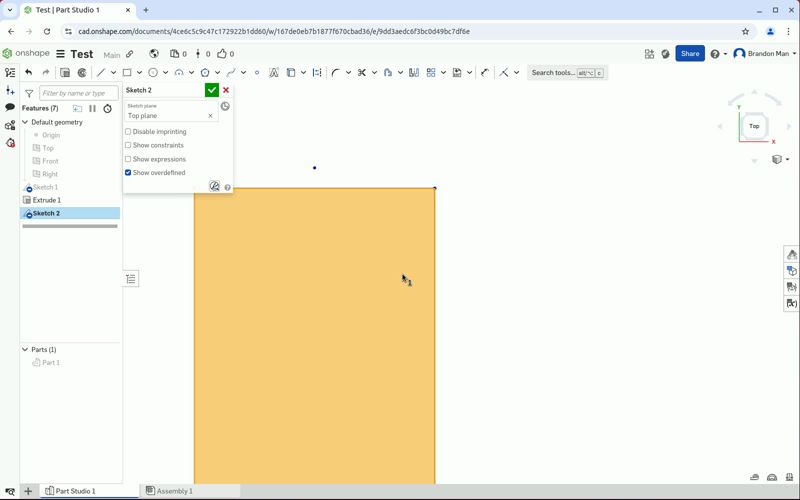
scroll(-6)
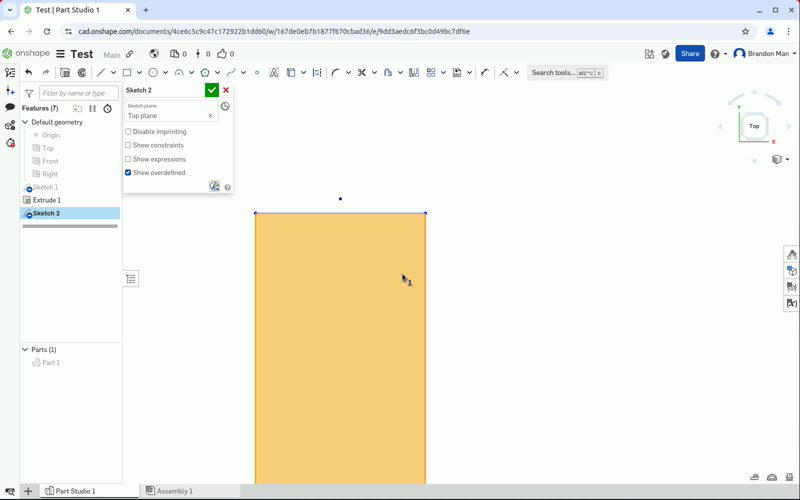
scroll(-6)
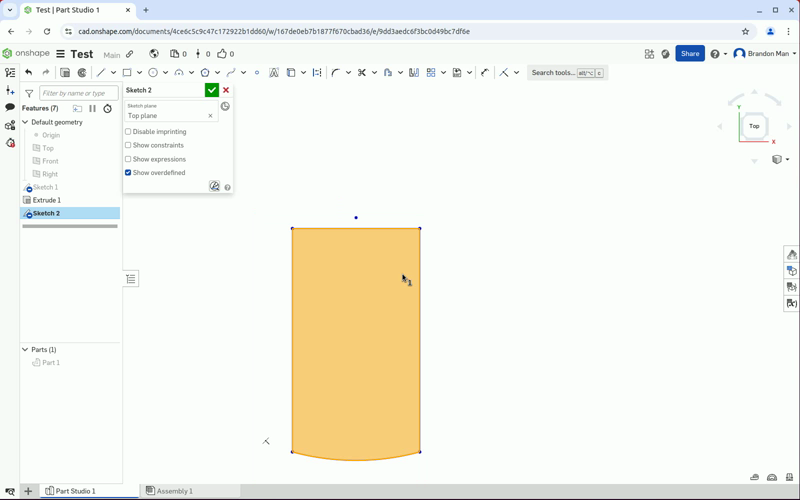
scroll(-6)
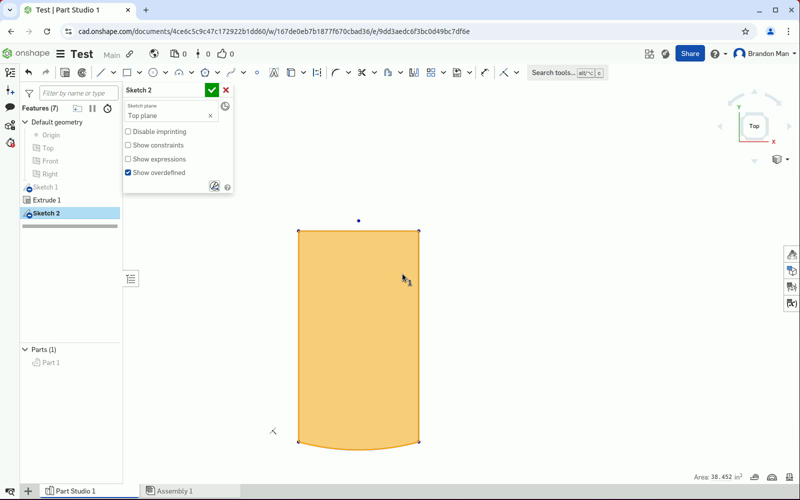
scroll(-6)
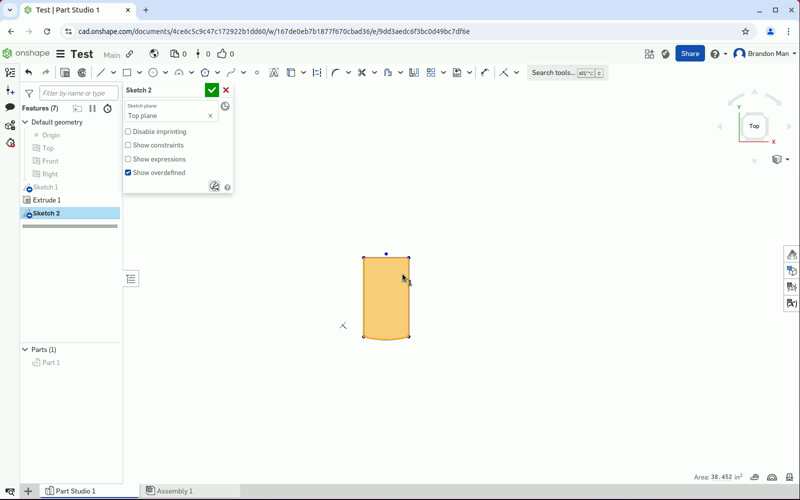
scroll(-6)
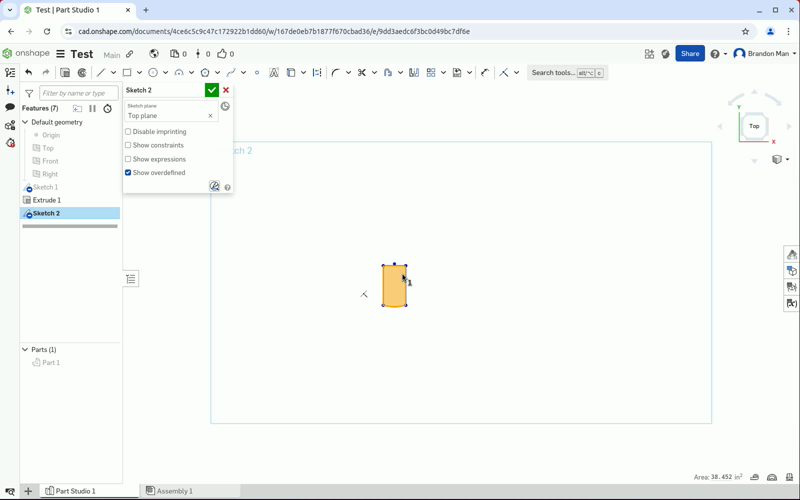
mouse_move(73, 352)
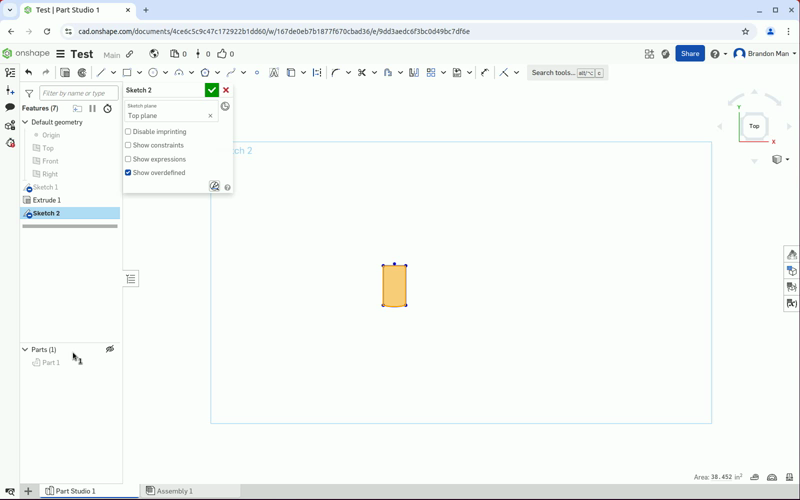
key(shift+y)
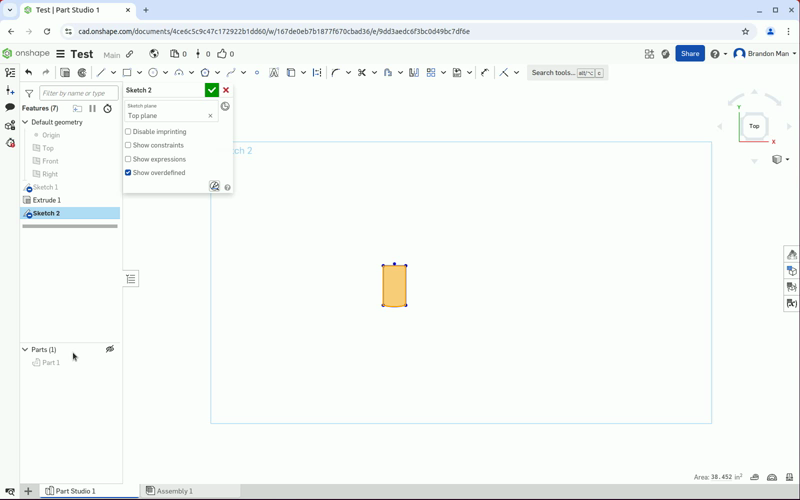
key(shift+e)
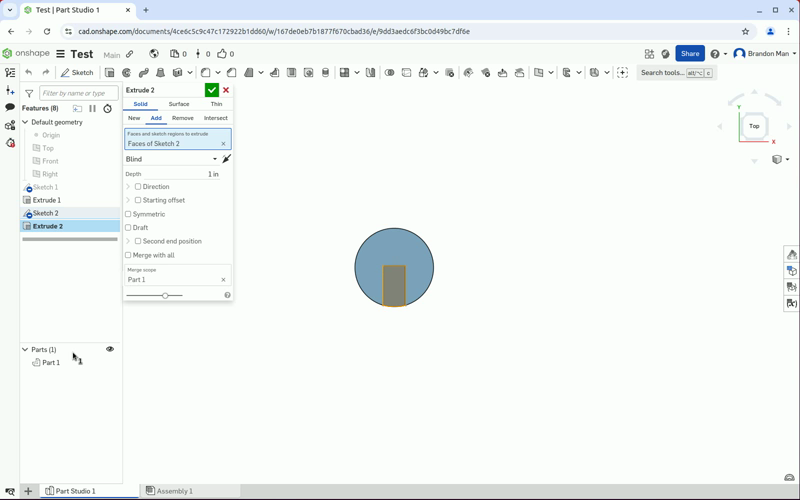
mouse_move(143, 106)
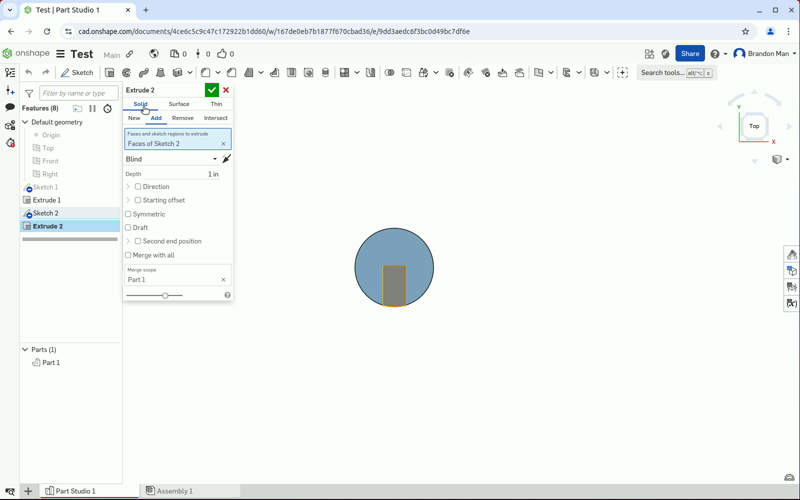
click(143, 106)
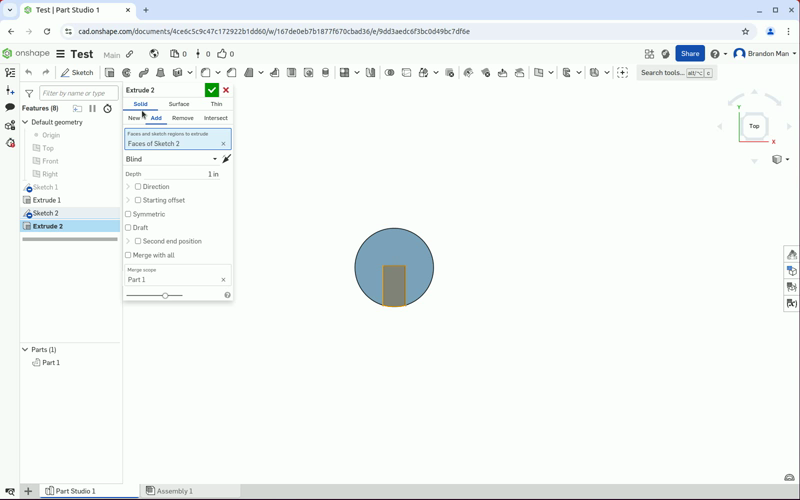
mouse_move(137, 120)
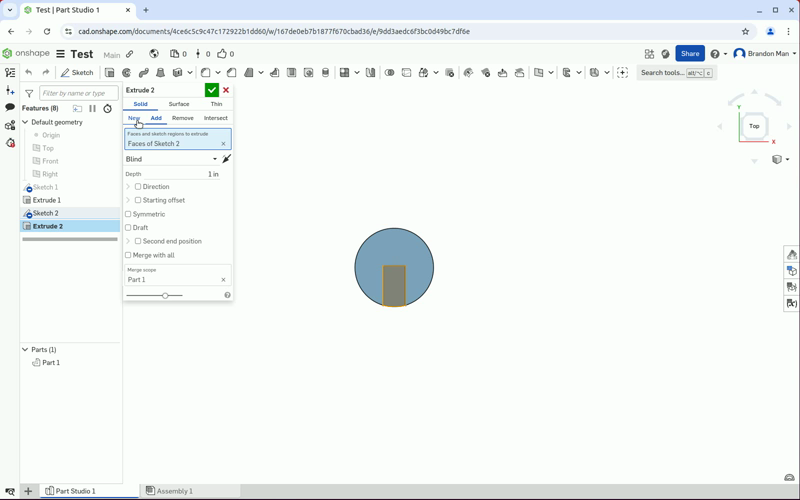
click(137, 120)
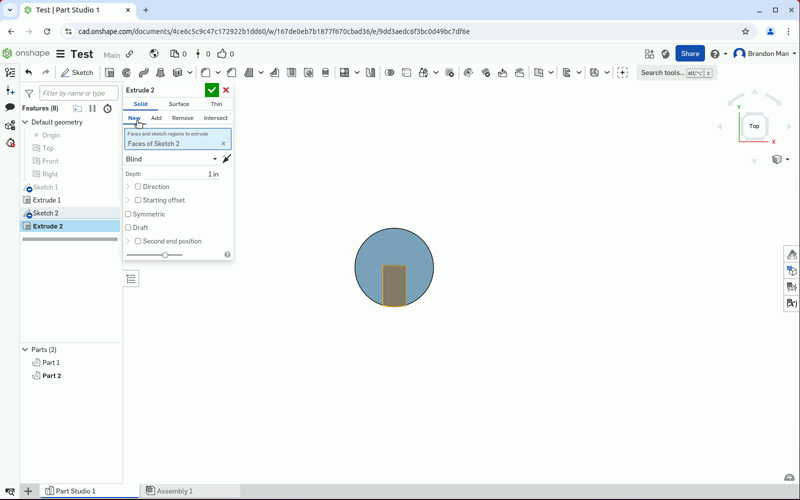
key(tab, 4)
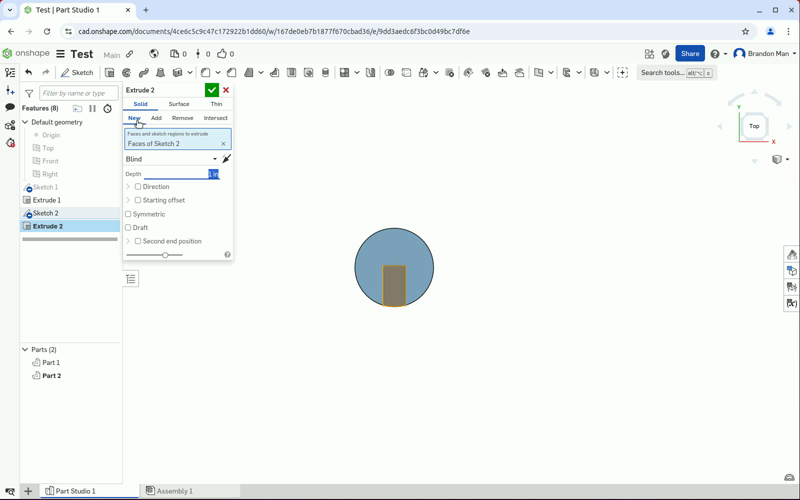
text(3.851)
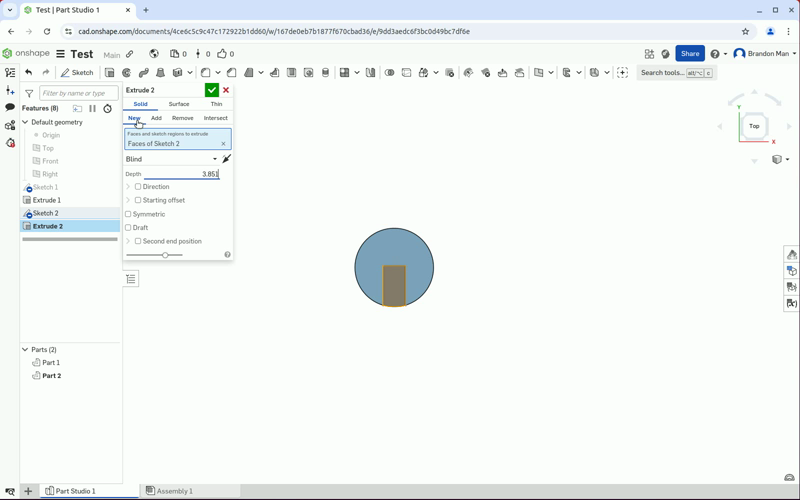
key(enter)
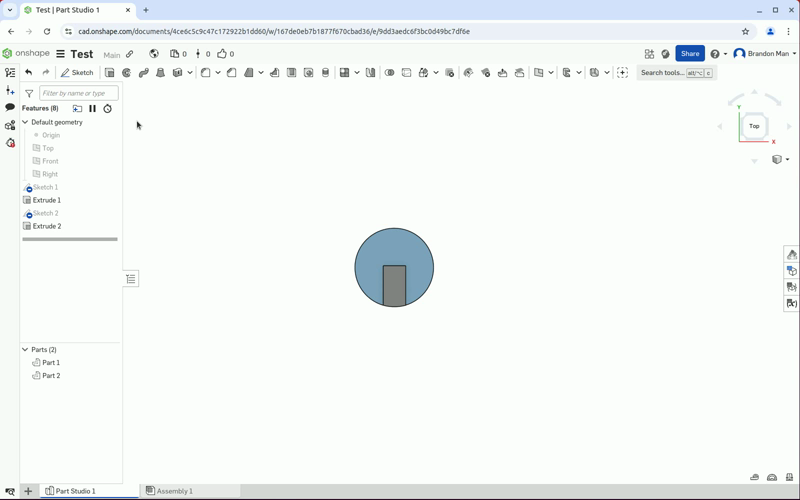
key(shift+h)
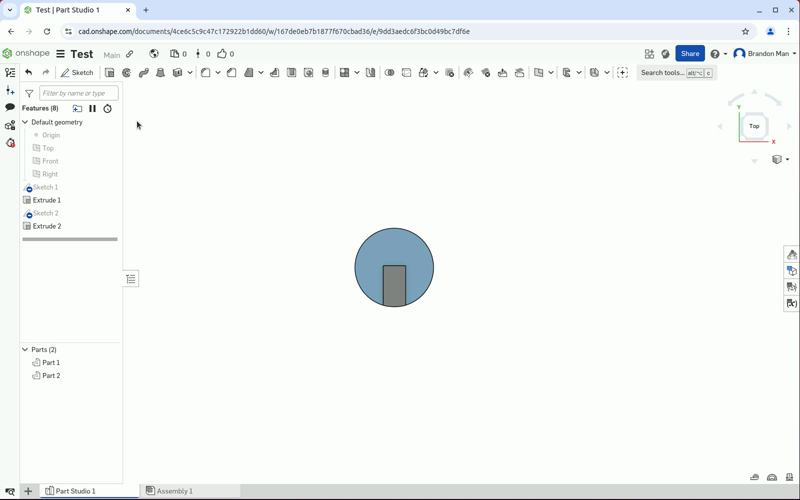
key(shift+h)
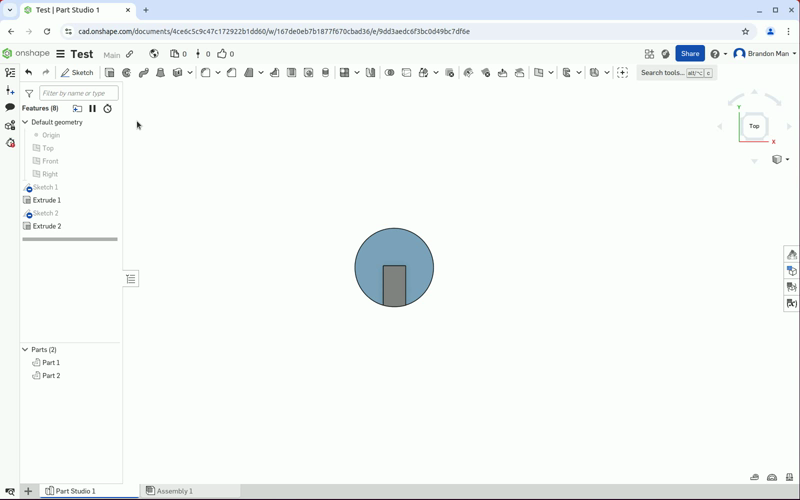
mouse_move(73, 189)
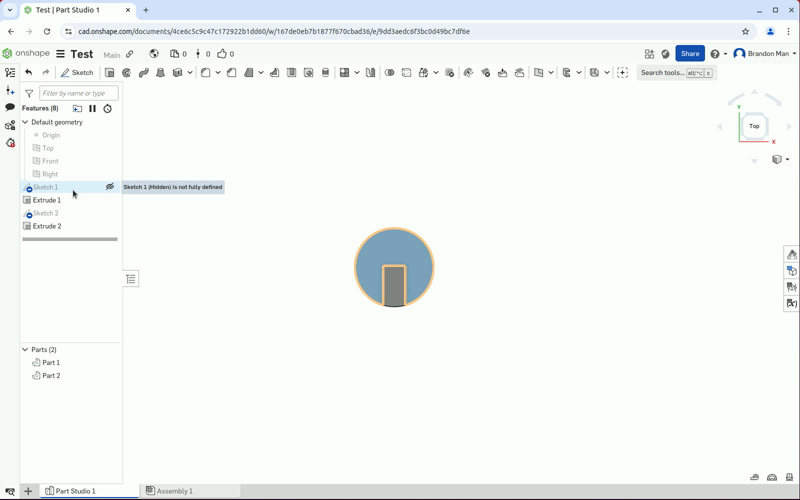
click(73, 189)
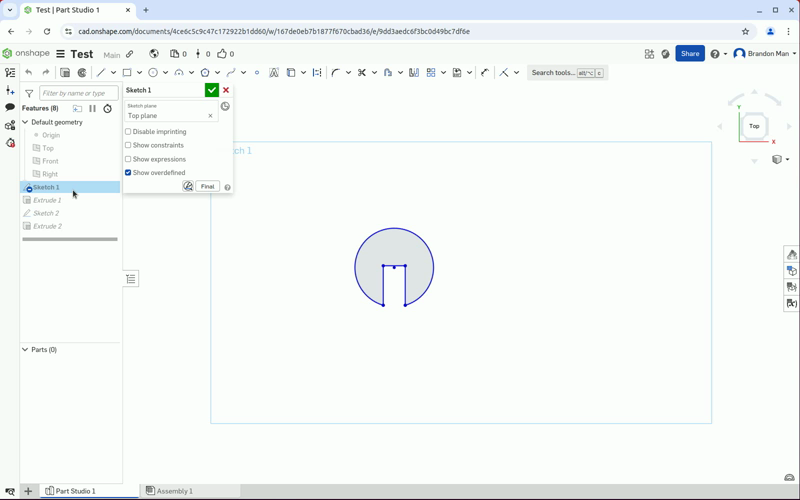
mouse_move(229, 92)
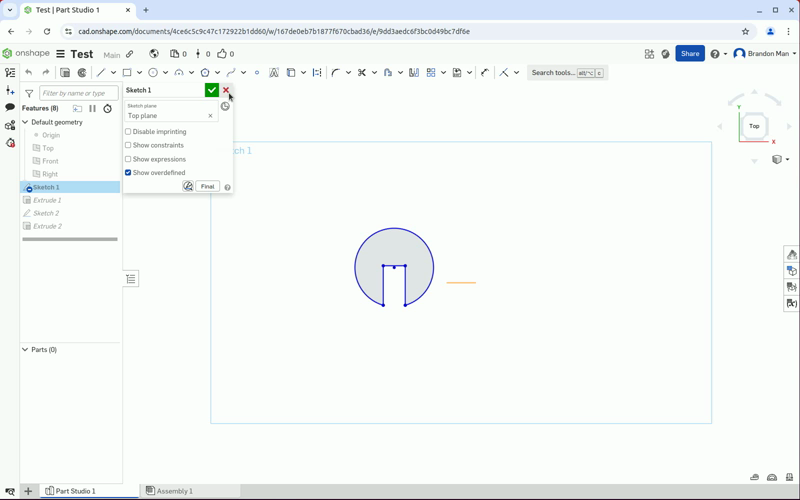
click(229, 92)
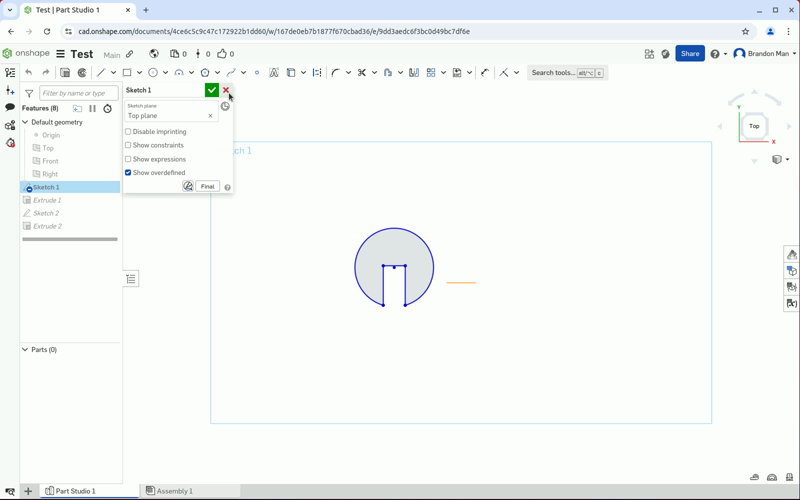
key(shift+s)
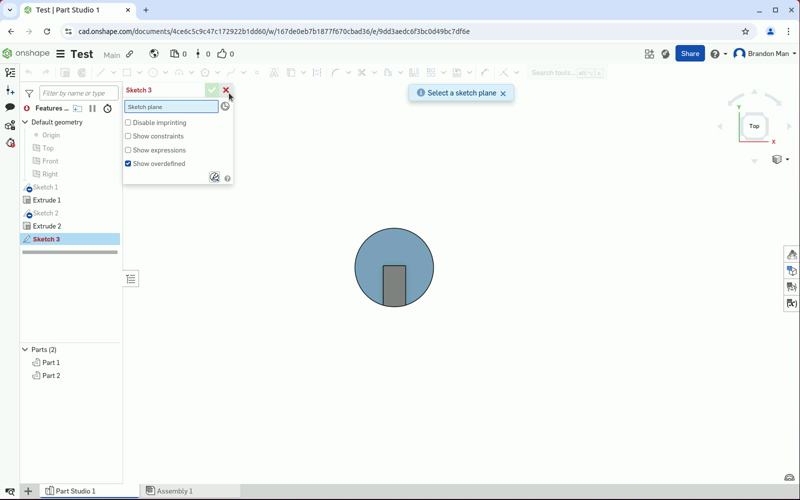
mouse_move(73, 150)
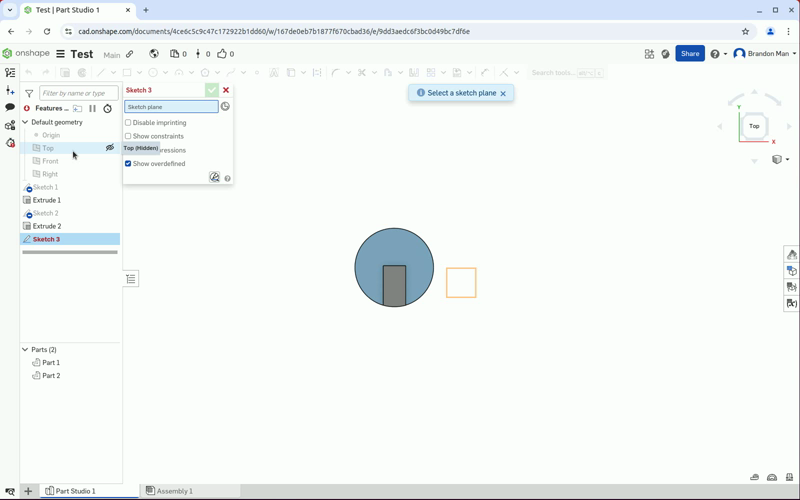
click(73, 150)
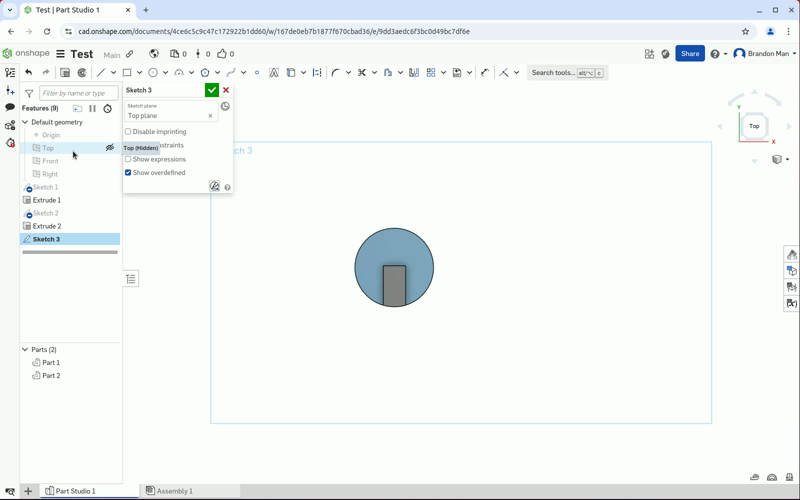
mouse_move(73, 352)
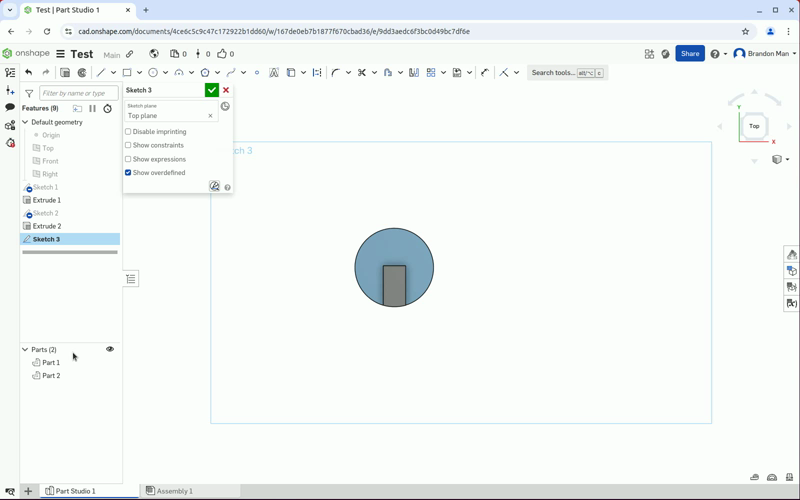
key(y)
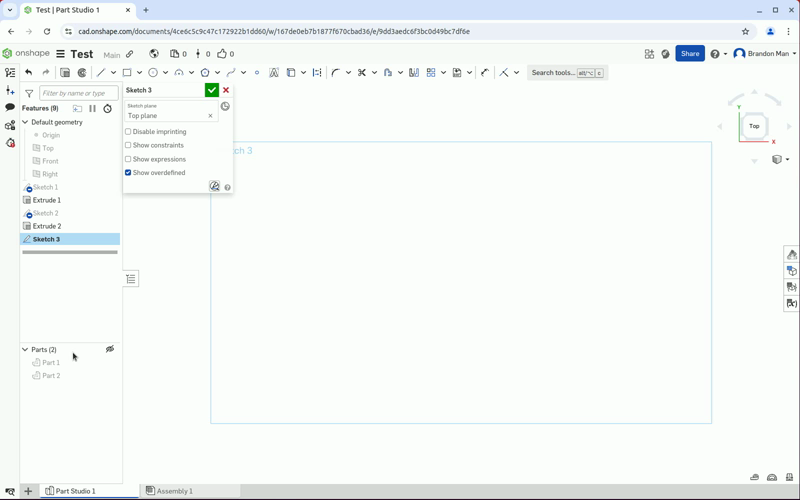
key(a)
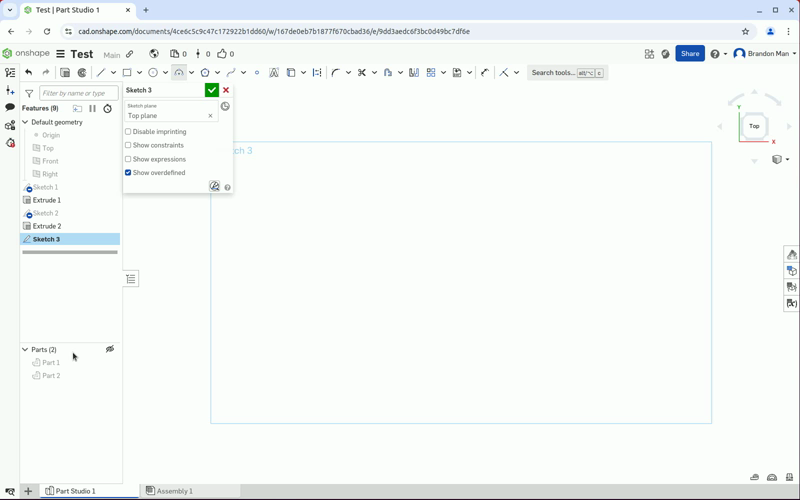
key_down(shift)
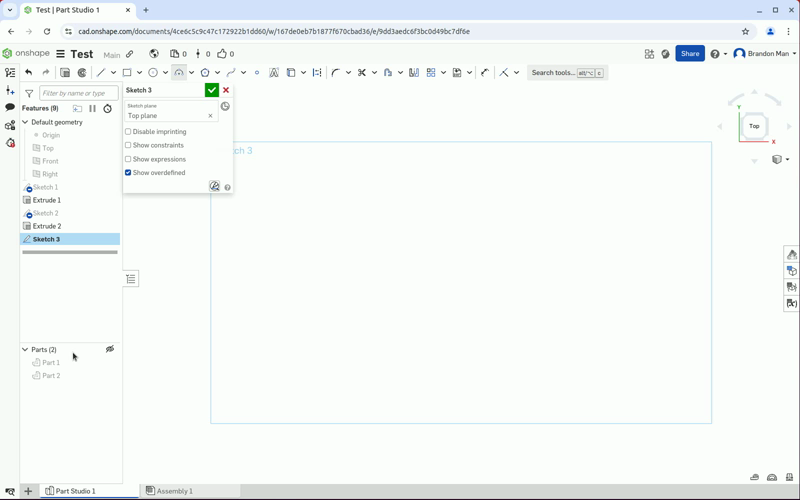
mouse_move(383, 384)
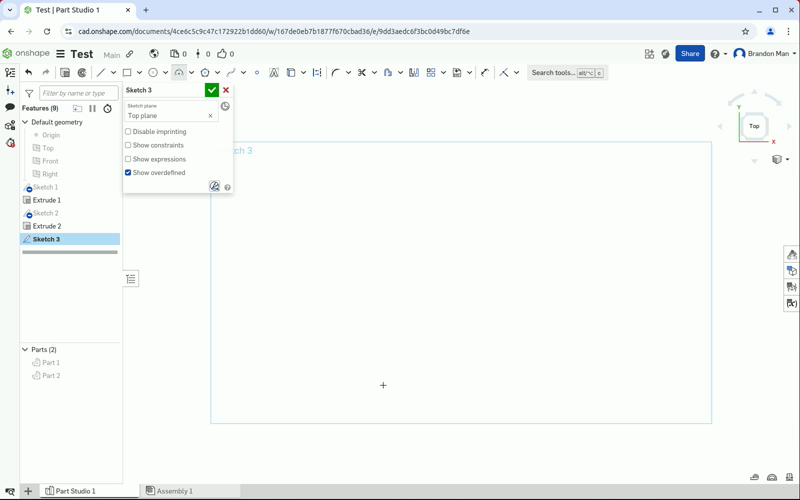
click(383, 384)
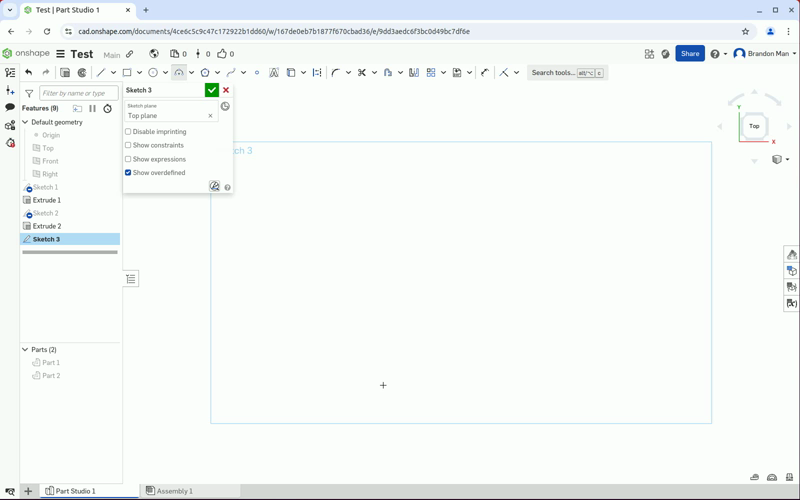
key_up(shift)
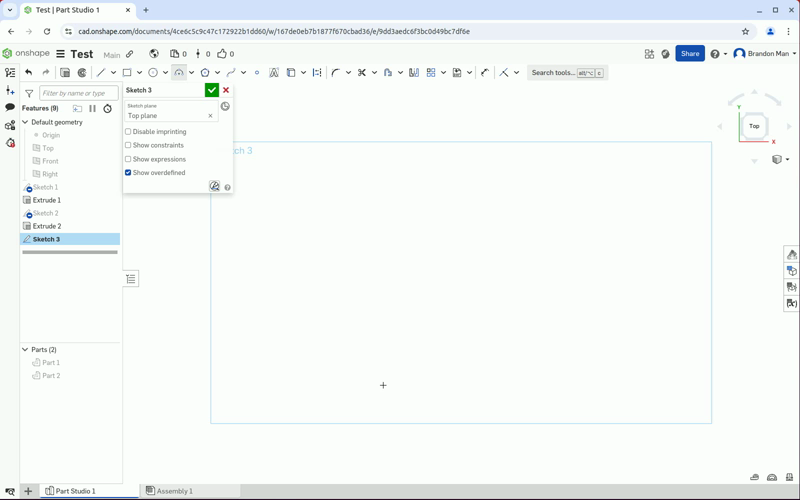
key_down(shift)
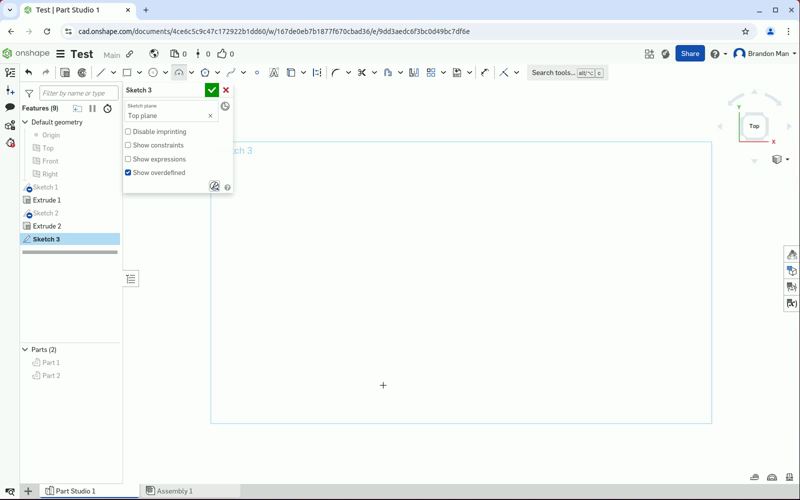
mouse_move(405, 384)
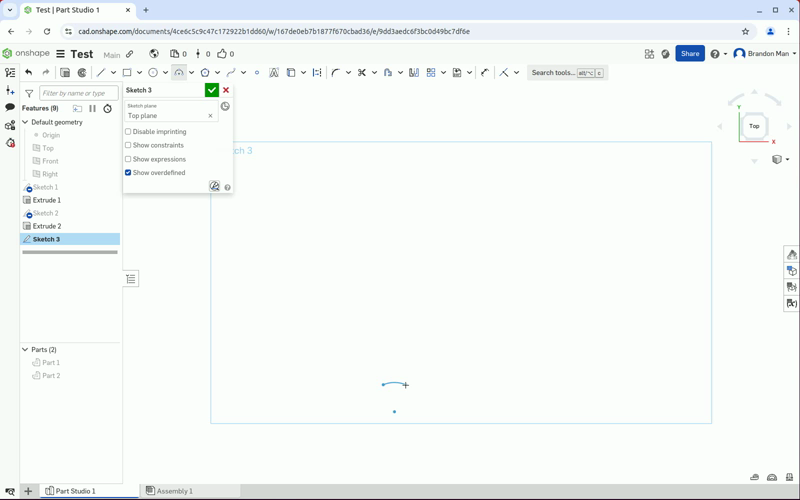
click(405, 384)
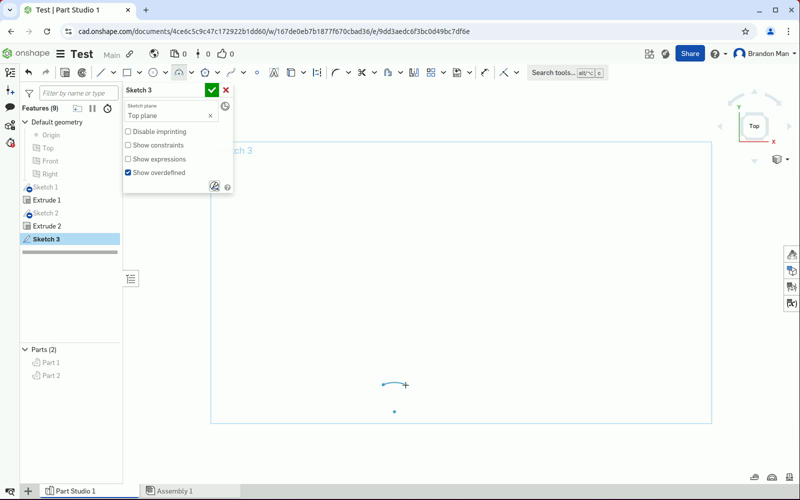
mouse_move(394, 396)
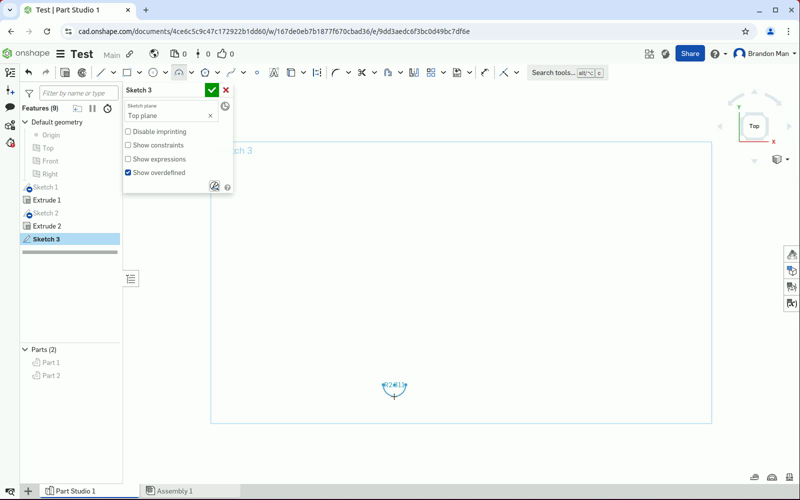
click(394, 396)
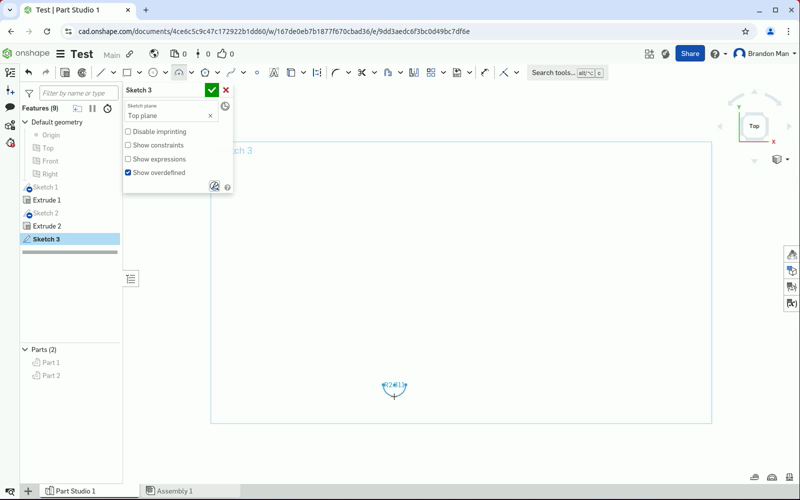
key_up(shift)
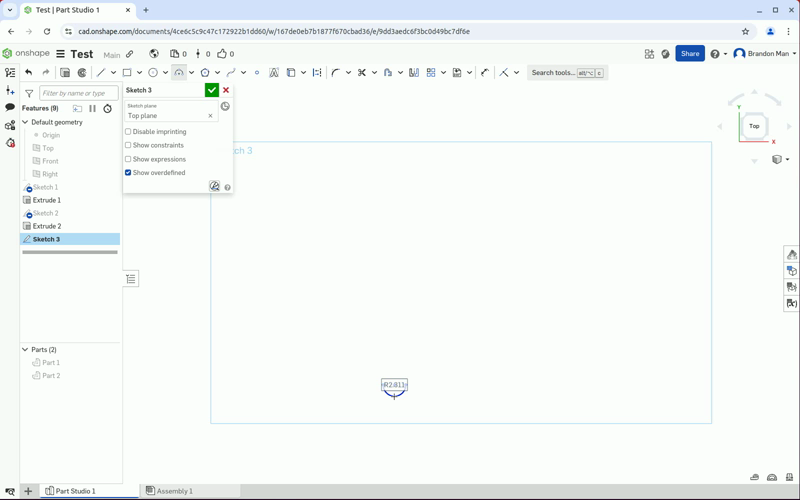
key(esc)
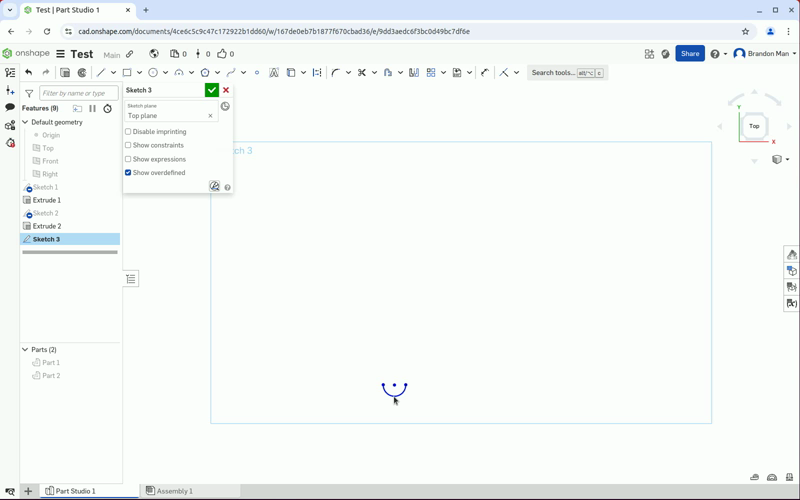
key(l)
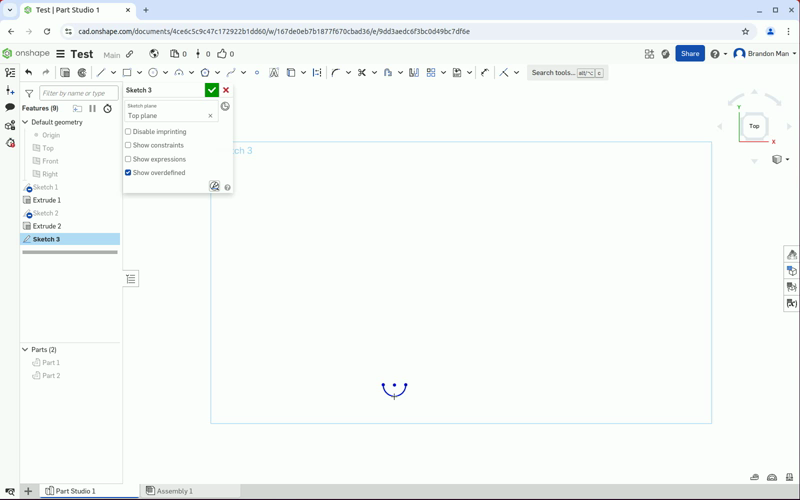
mouse_move(405, 384)
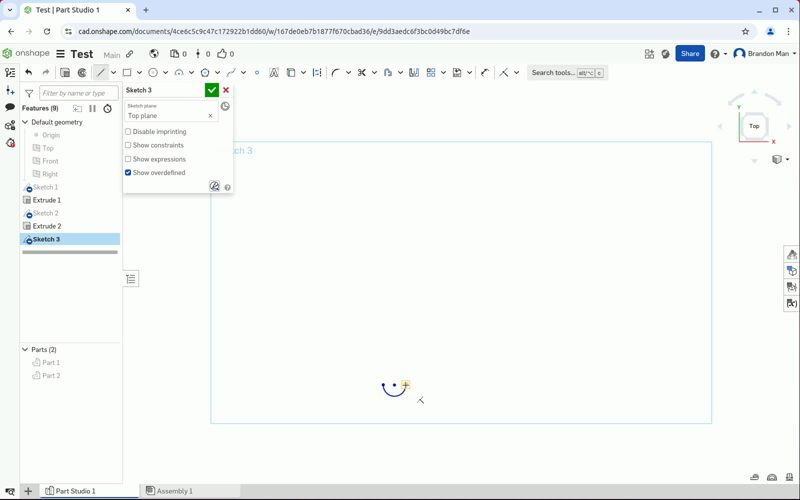
click(405, 384)
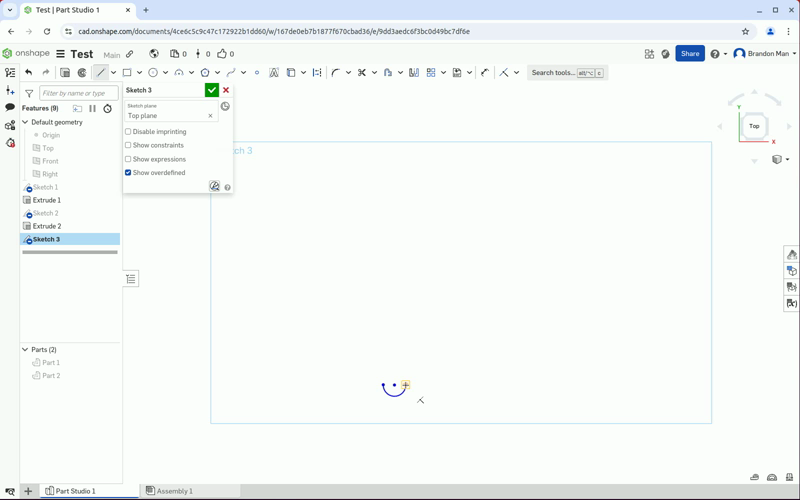
key_down(shift)
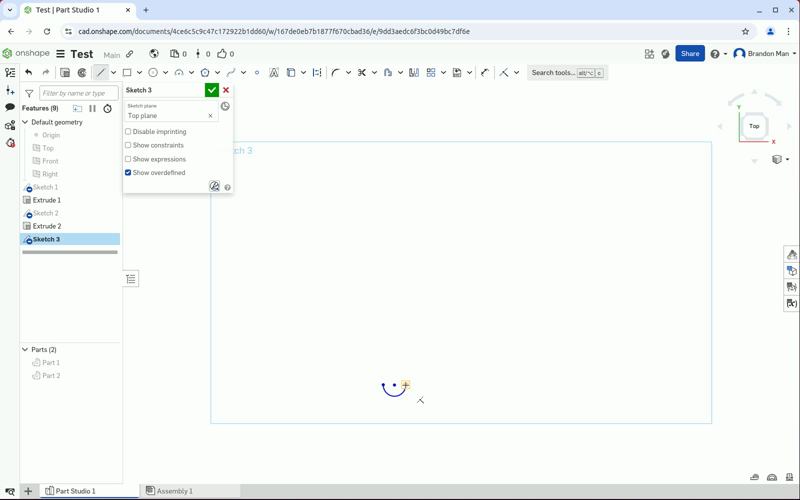
mouse_move(405, 306)
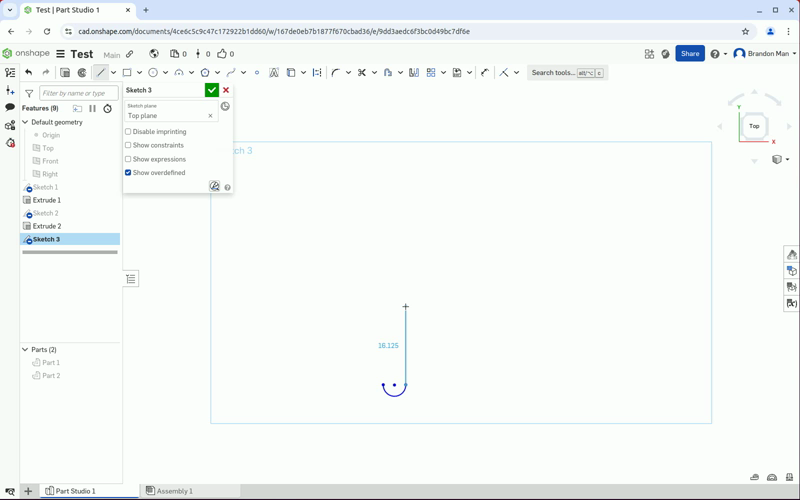
click(405, 306)
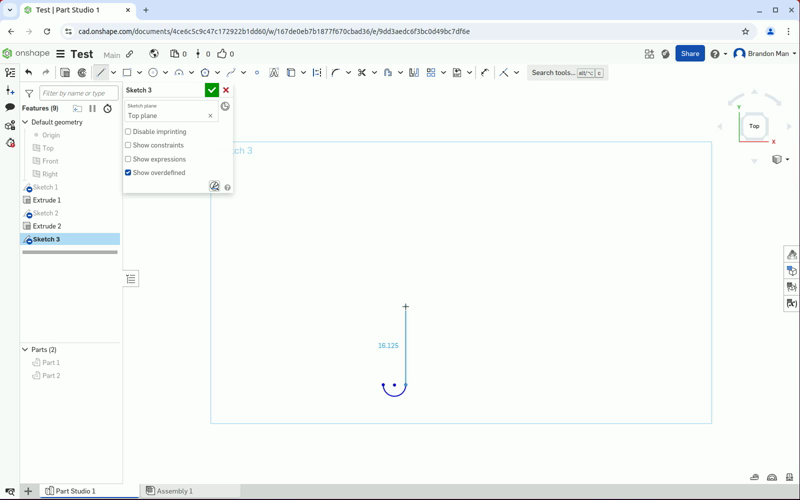
key_up(shift)
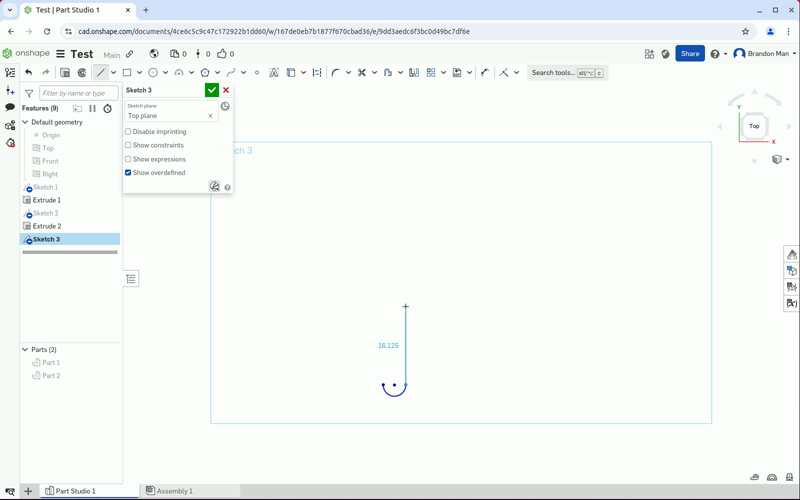
key(esc)
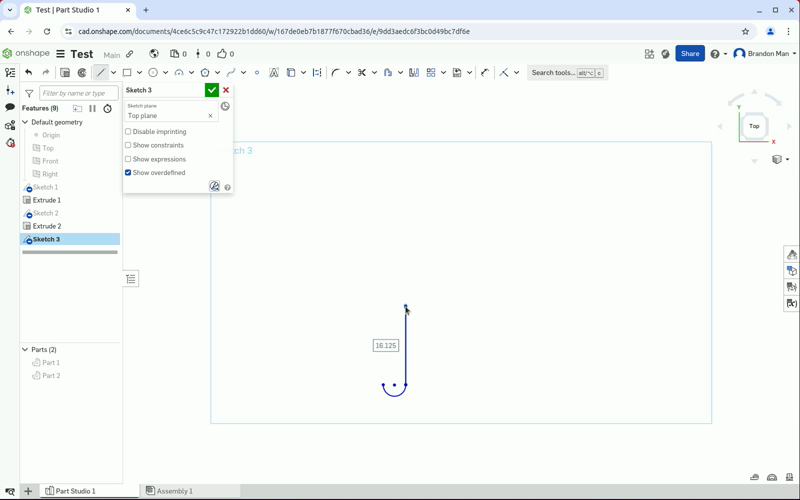
key(a)
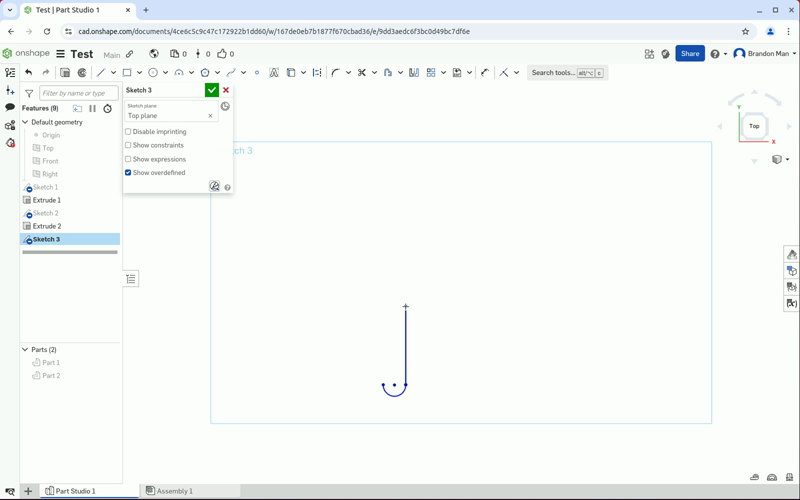
mouse_move(405, 306)
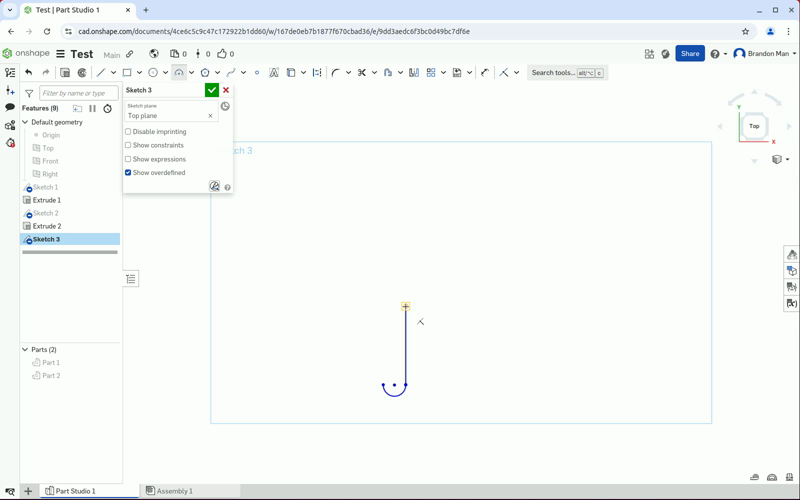
click(405, 306)
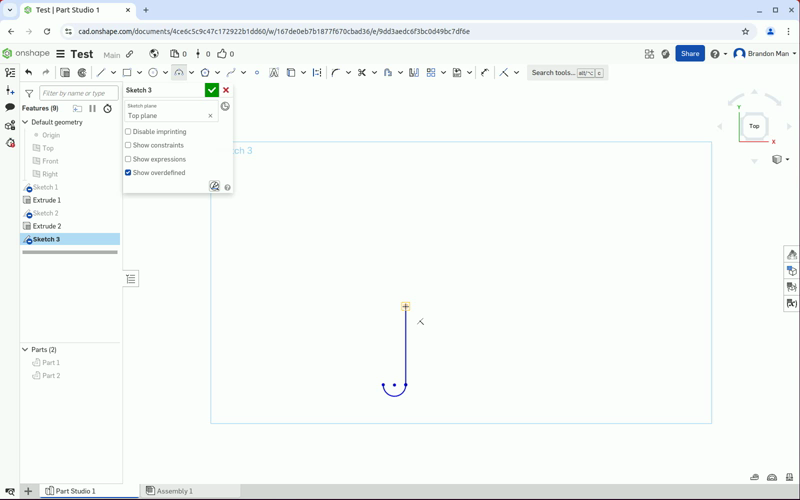
key_down(shift)
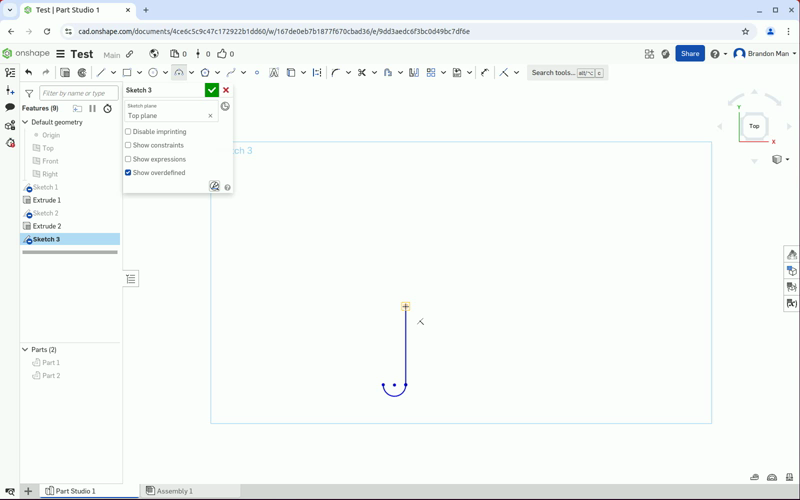
mouse_move(383, 306)
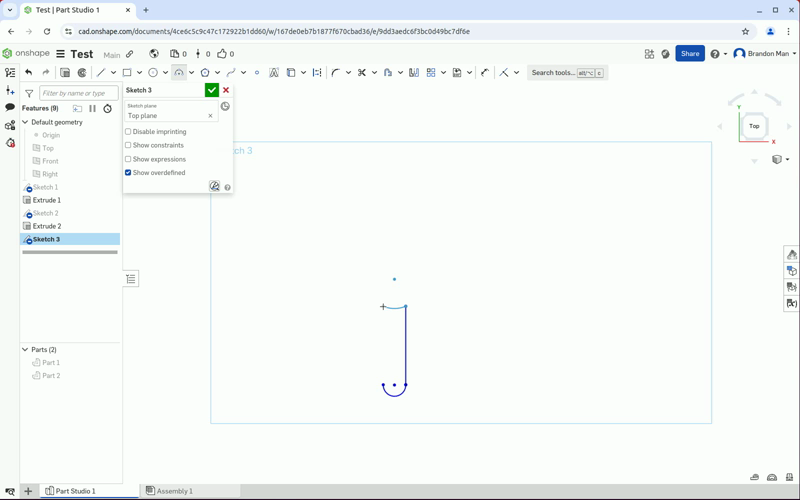
click(383, 306)
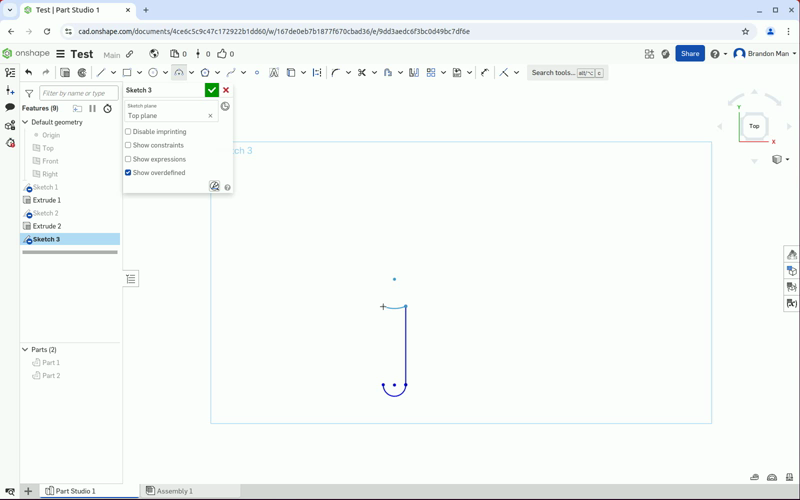
mouse_move(394, 307)
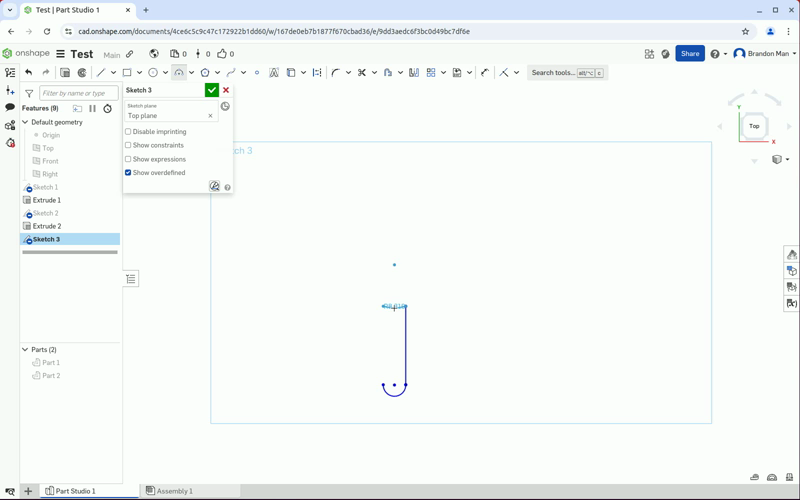
click(394, 307)
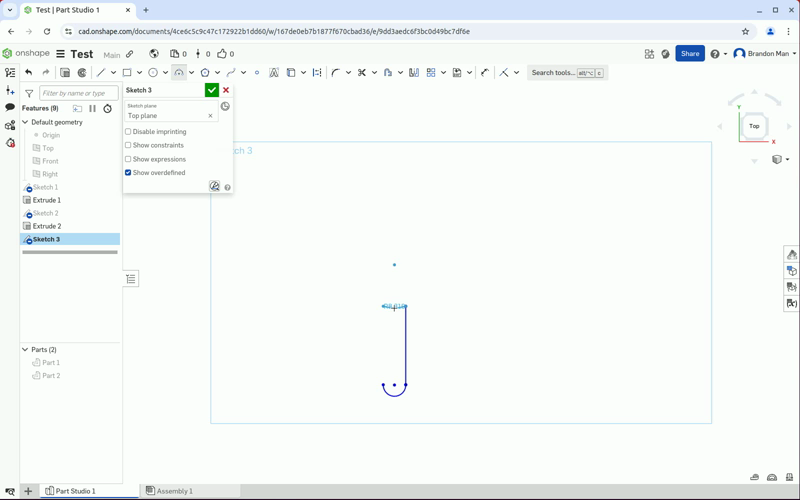
key_up(shift)
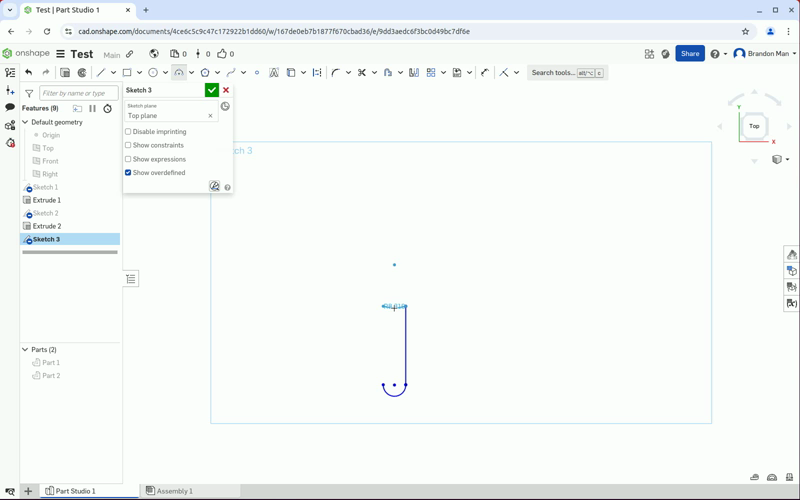
key(esc)
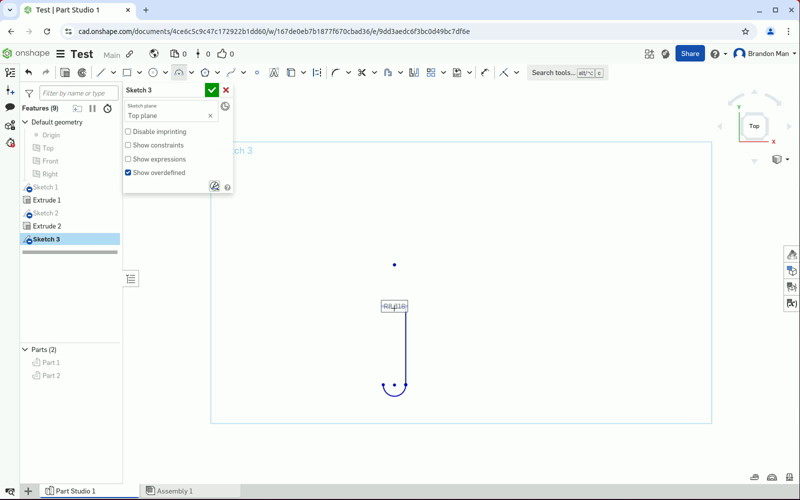
key(l)
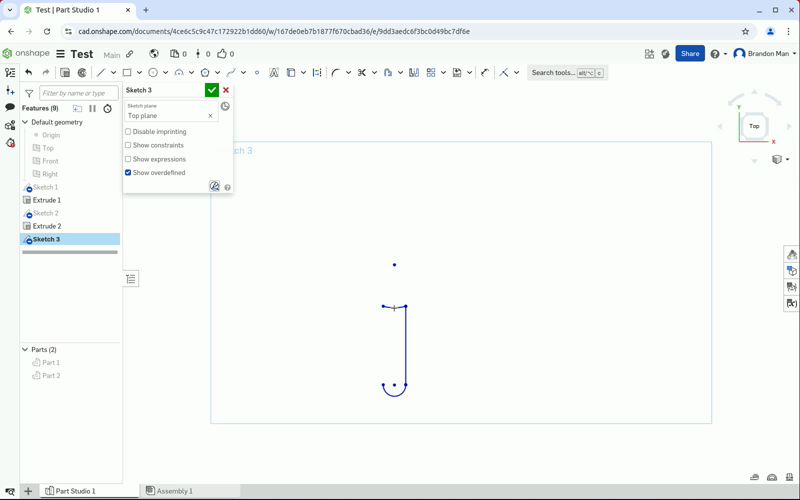
mouse_move(383, 306)
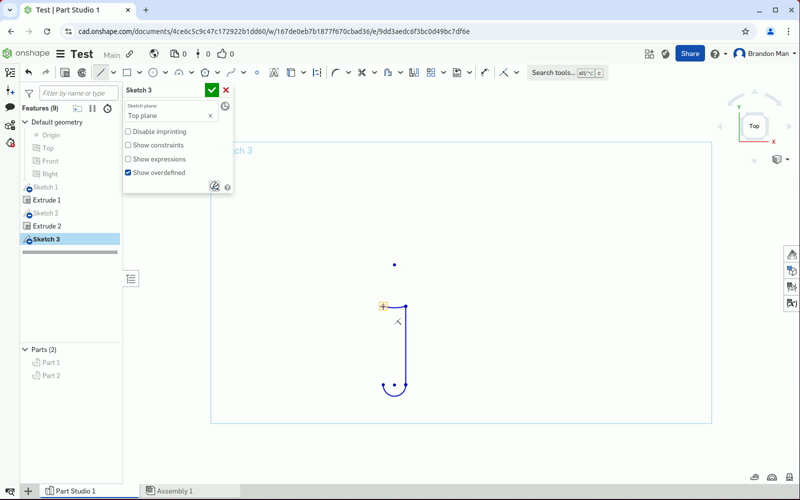
click(383, 306)
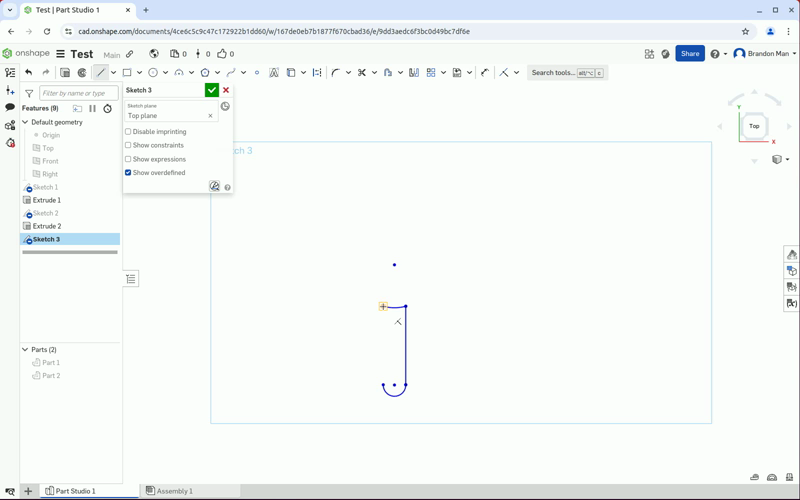
key_down(shift)
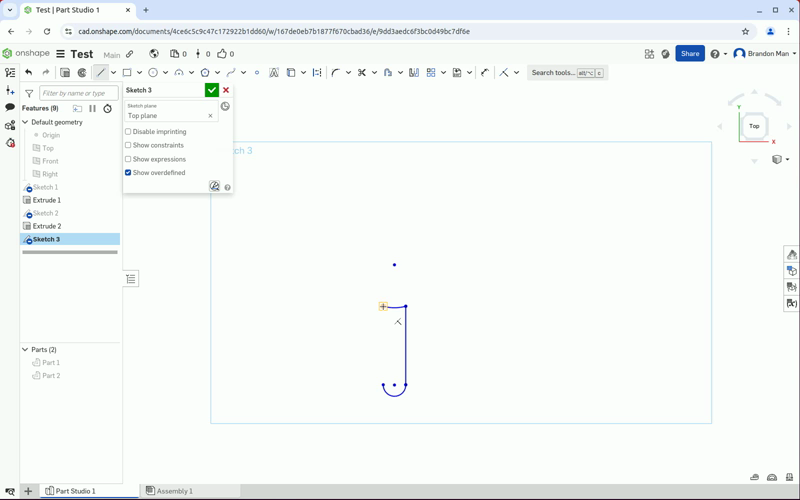
mouse_move(383, 384)
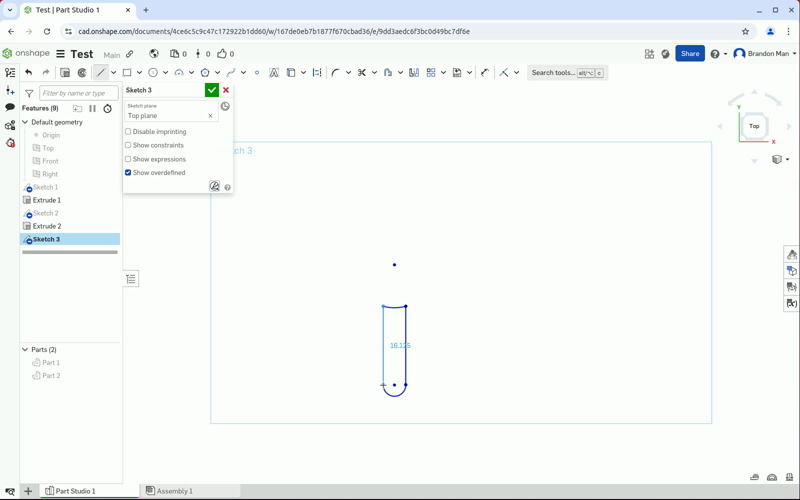
key_up(shift)
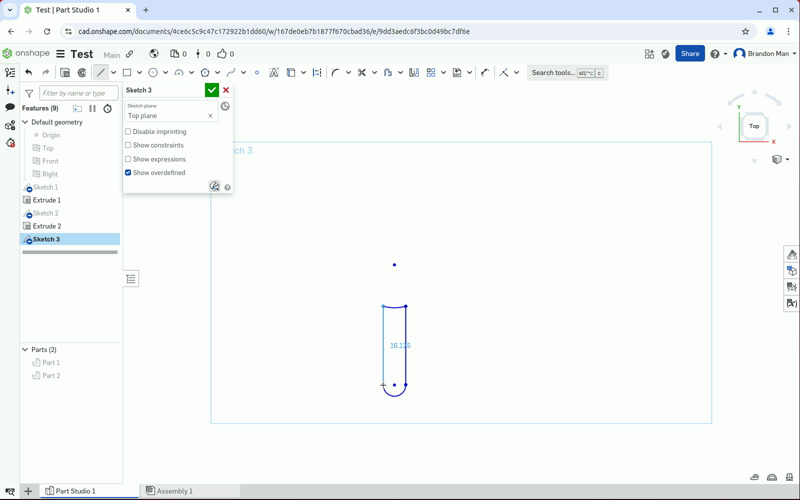
click(383, 384)
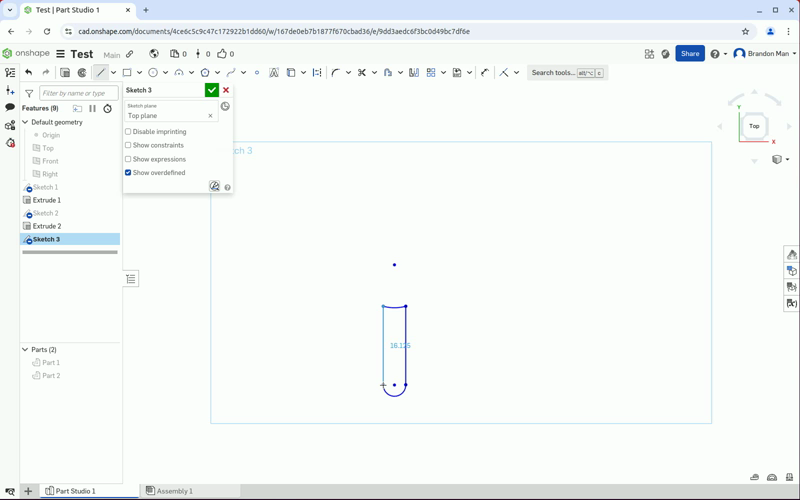
key(esc)
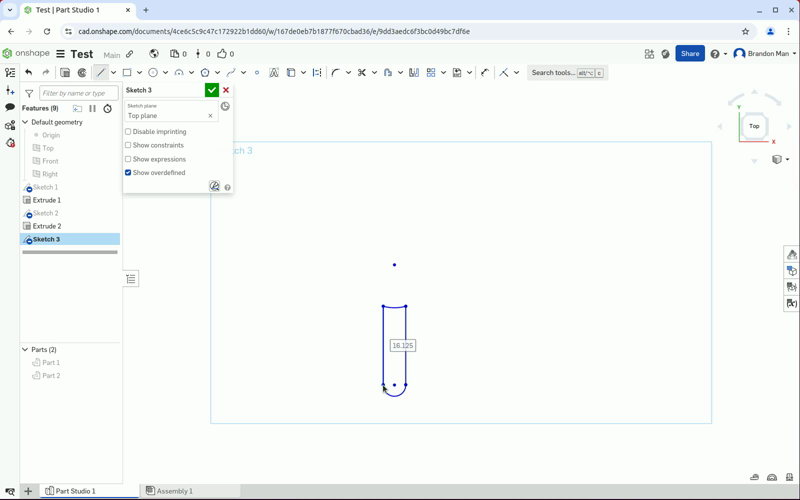
mouse_move(397, 372)
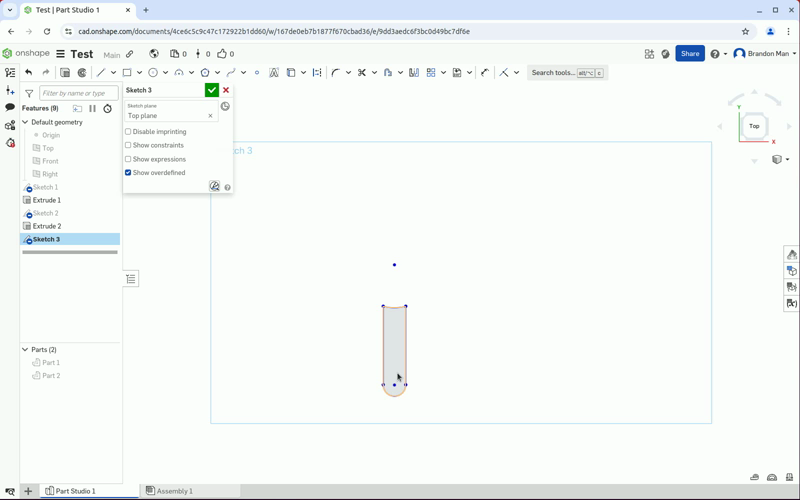
click(397, 372)
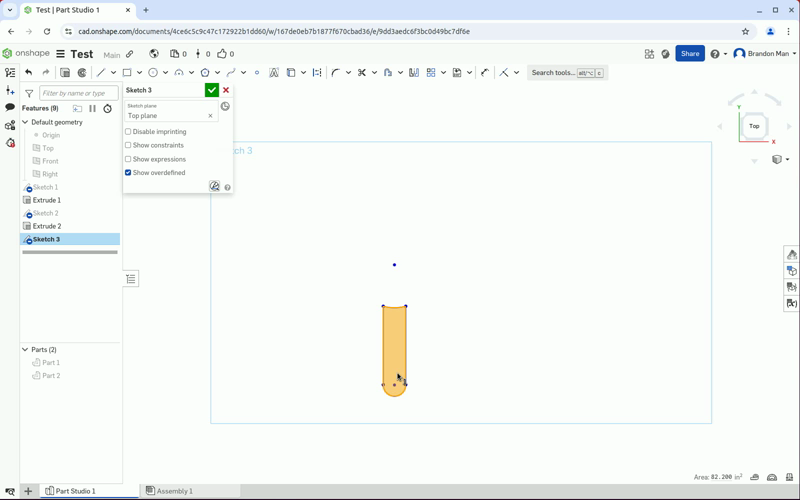
mouse_move(73, 352)
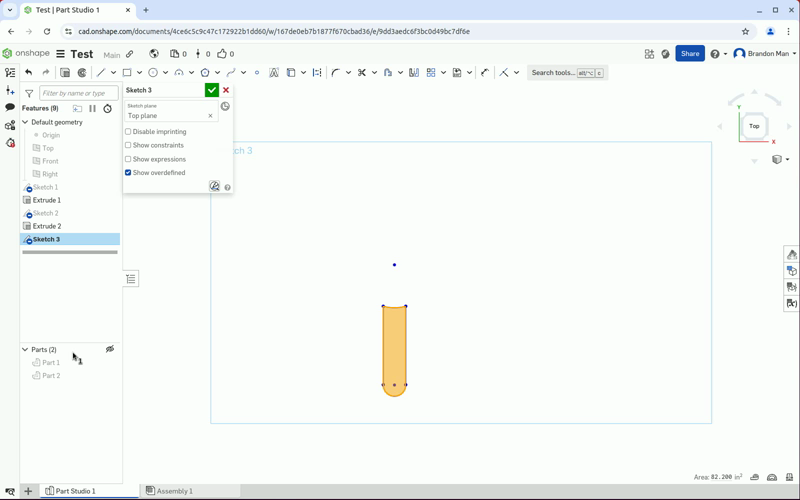
key(shift+y)
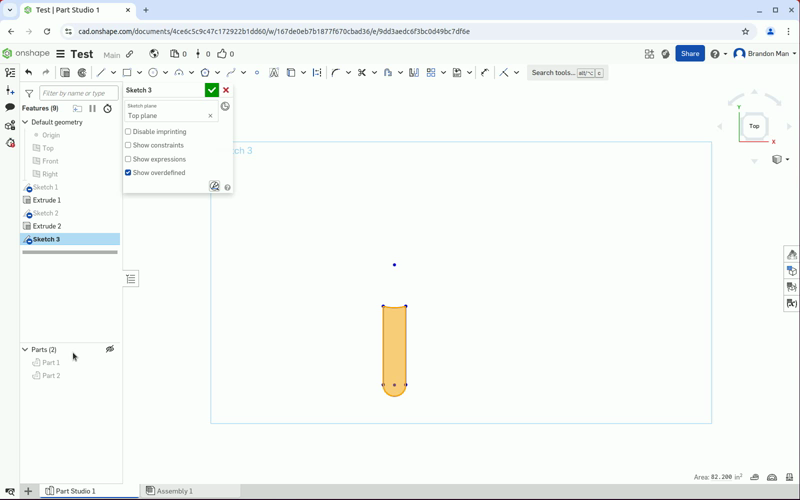
key(shift+e)
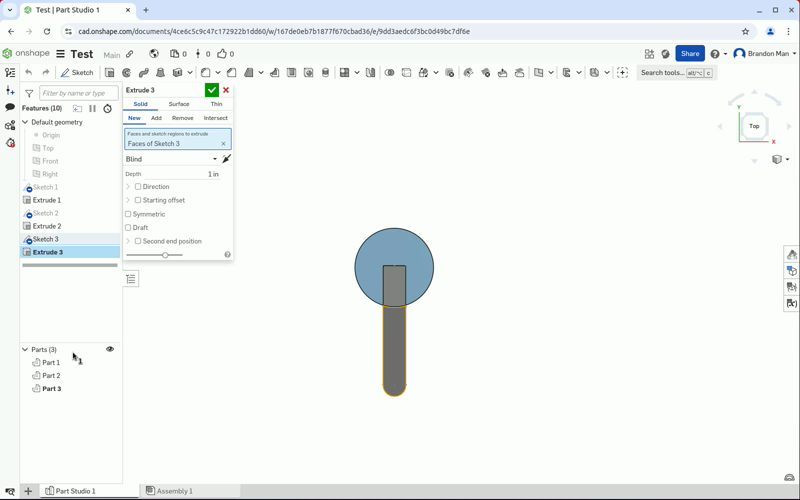
mouse_move(143, 106)
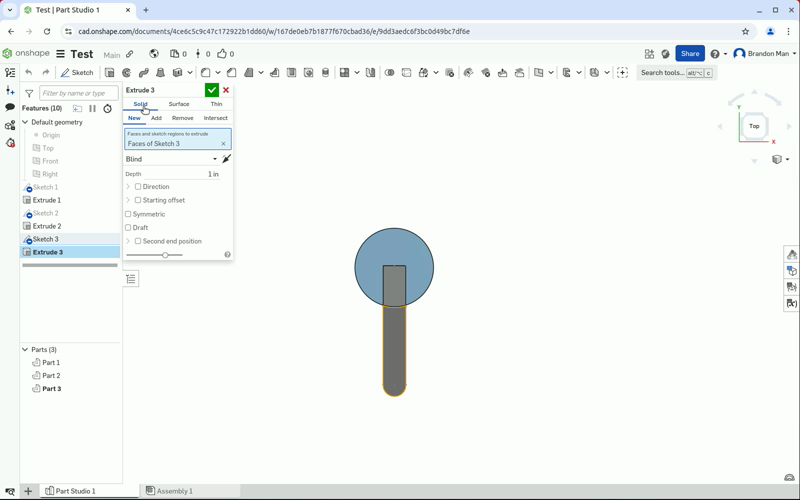
click(143, 106)
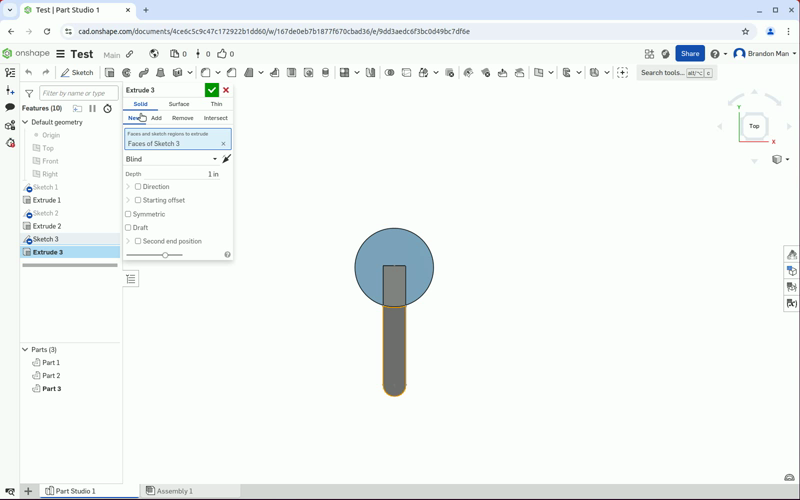
mouse_move(137, 120)
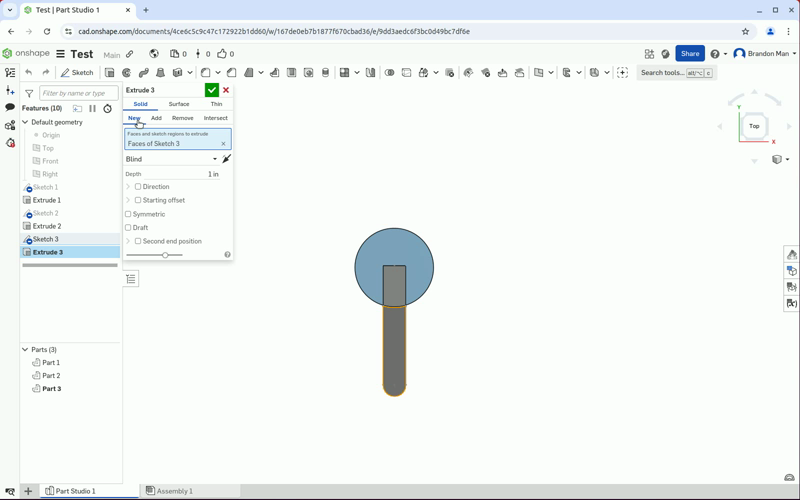
click(137, 120)
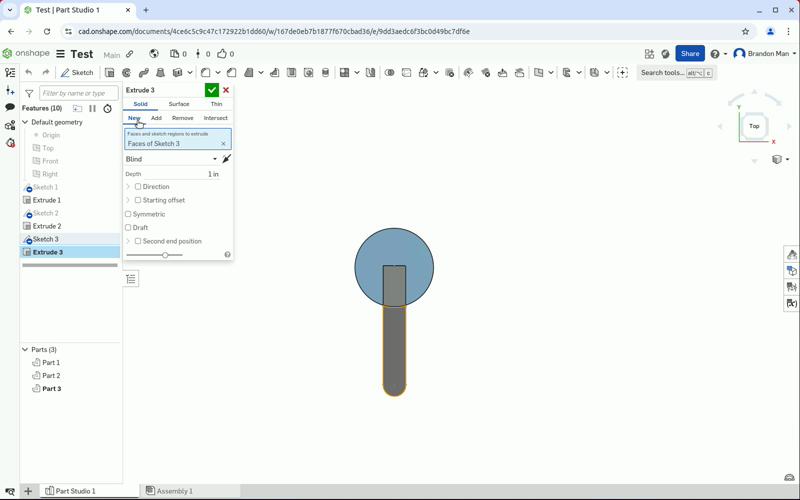
key(tab, 4)
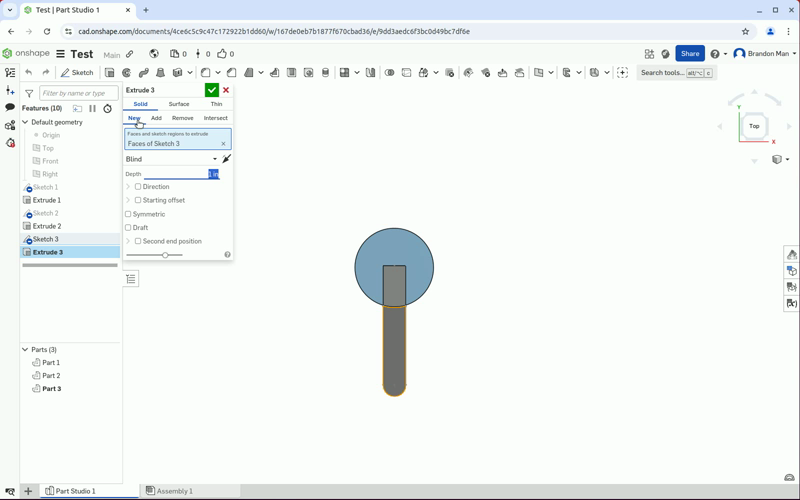
text(3.851)
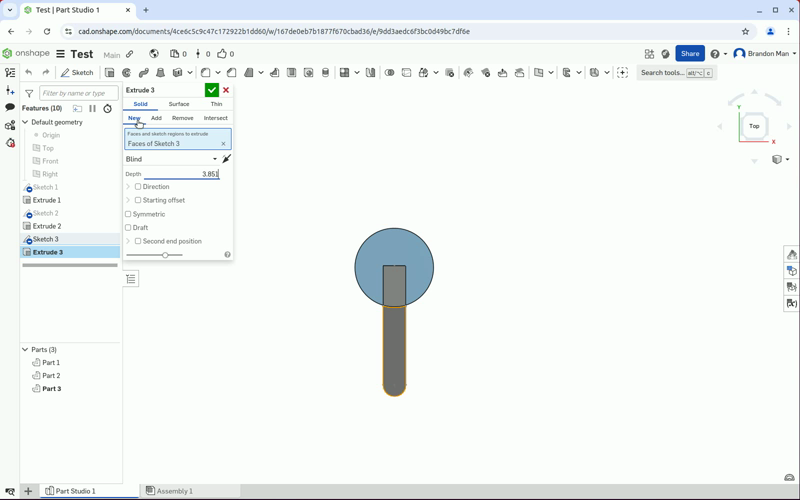
key(enter)
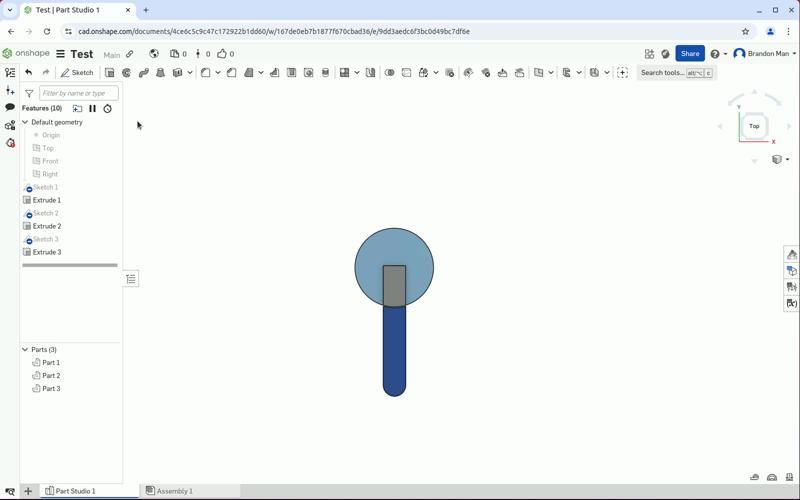
key(shift+h)
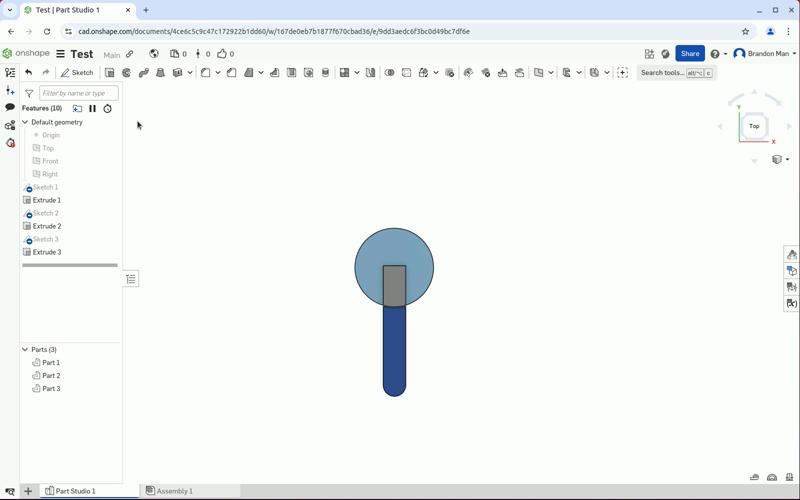
key(shift+h)
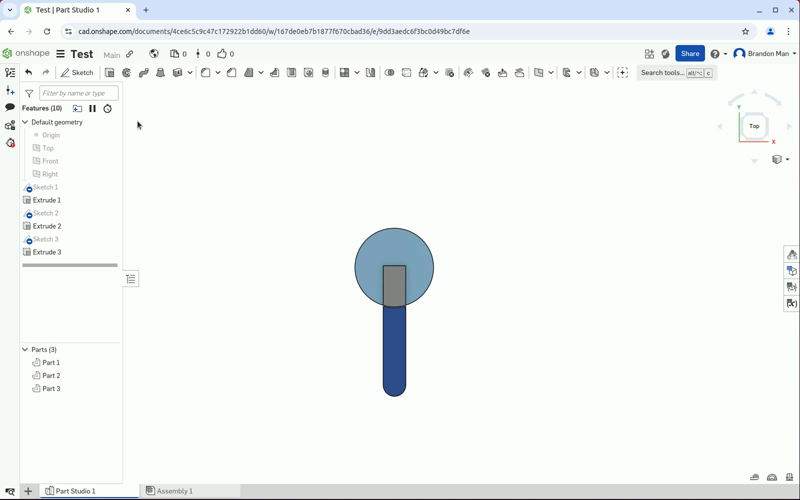
mouse_move(73, 189)
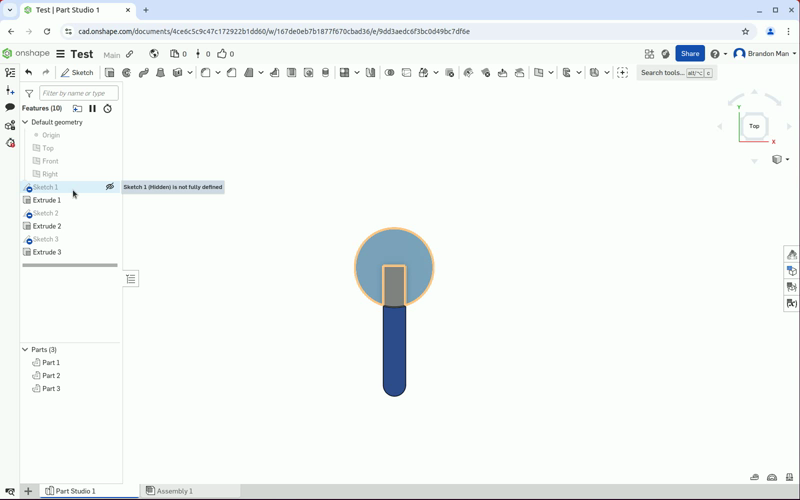
click(73, 189)
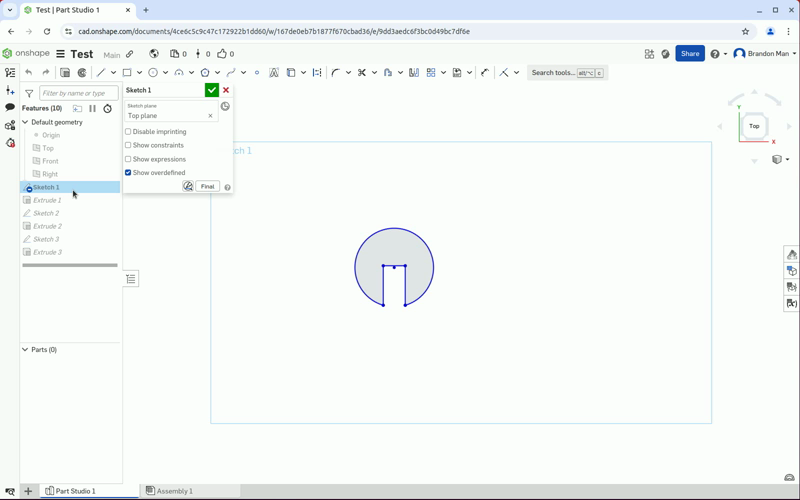
mouse_move(229, 92)
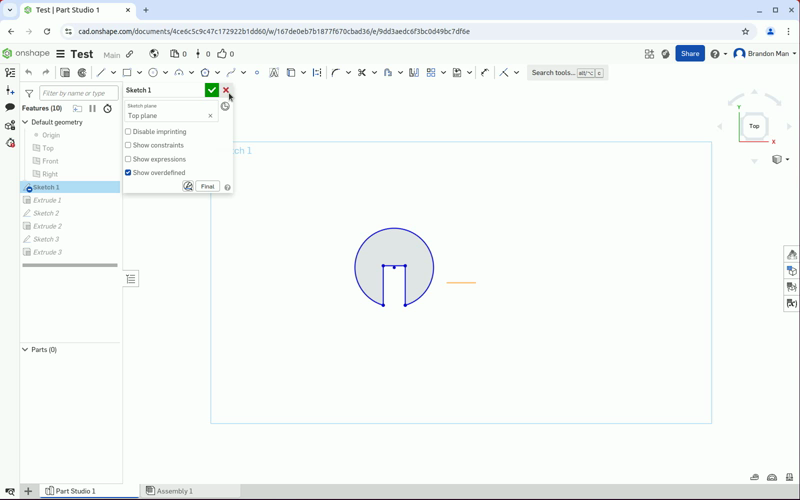
click(229, 92)
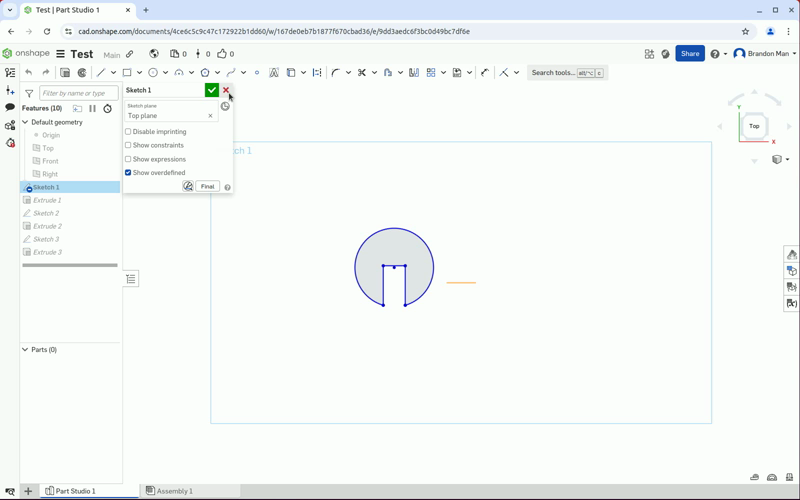
key(shift+s)
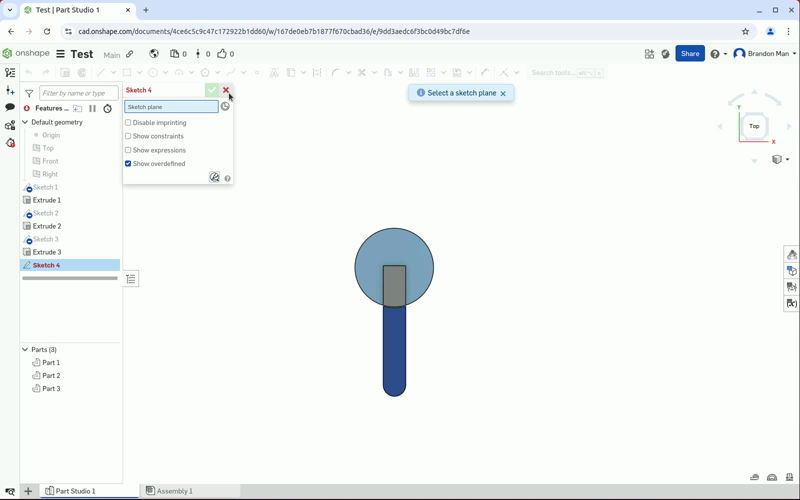
mouse_move(73, 150)
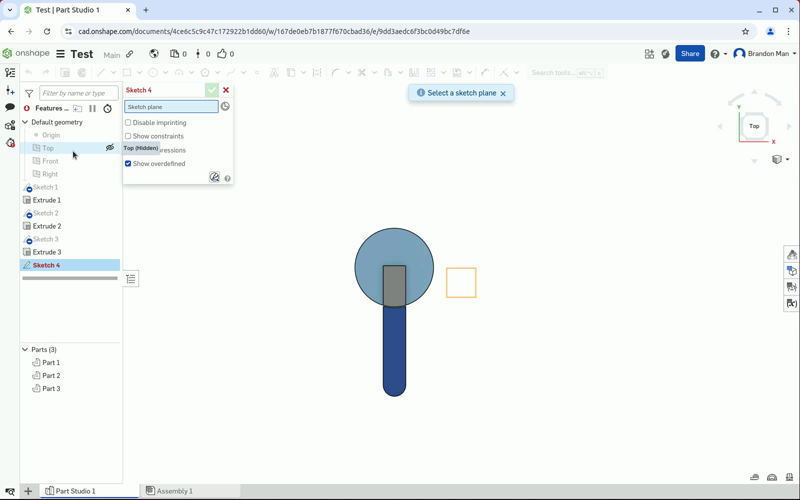
click(73, 150)
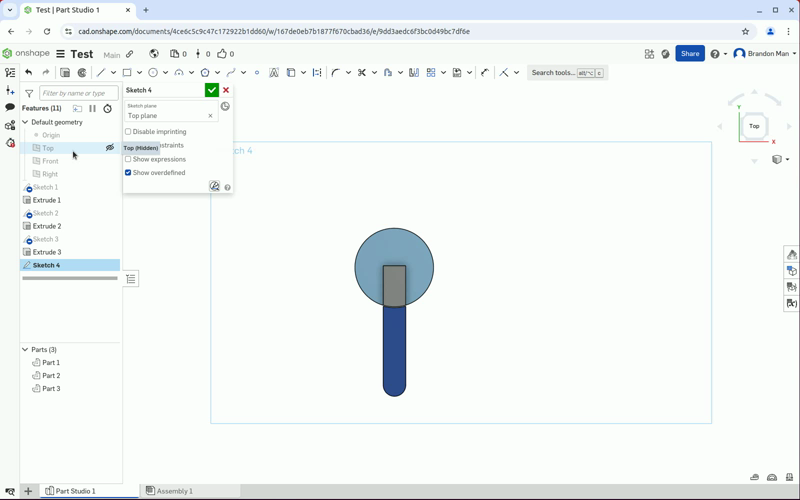
mouse_move(73, 352)
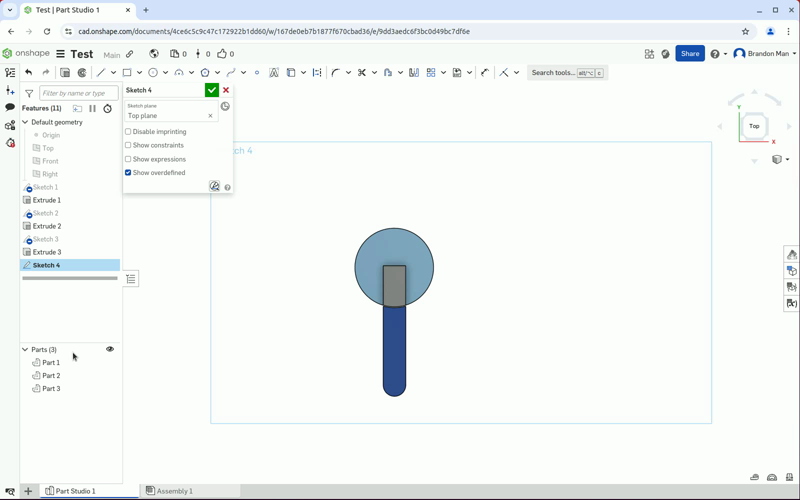
key(y)
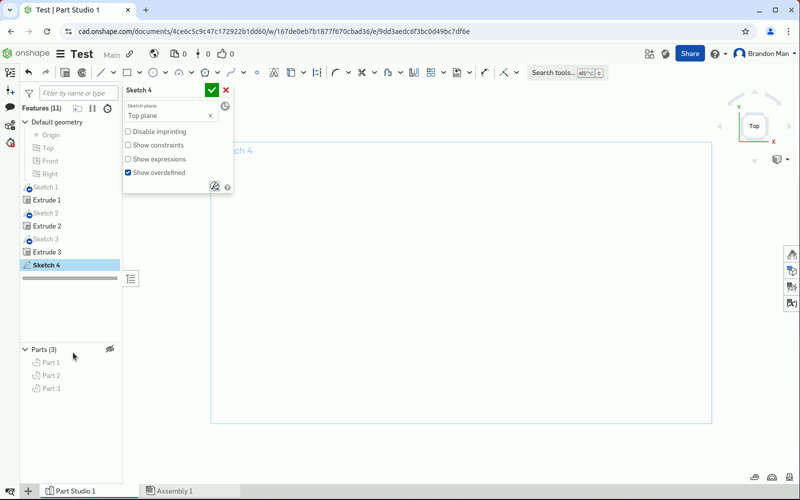
key(a)
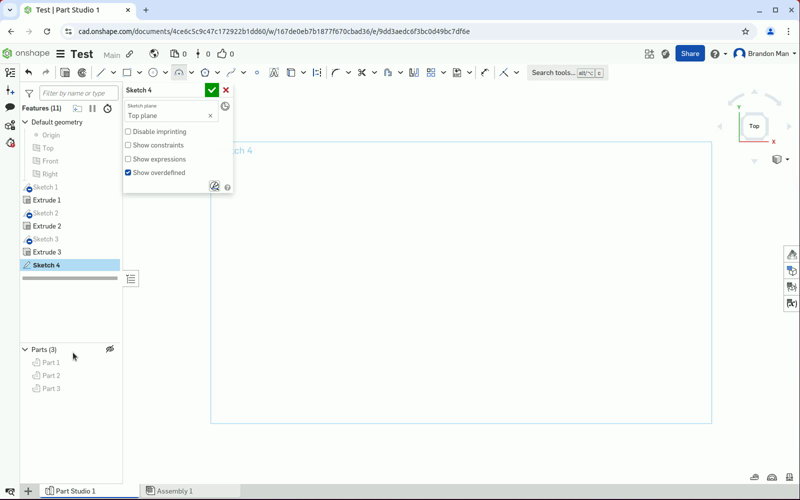
key_down(shift)
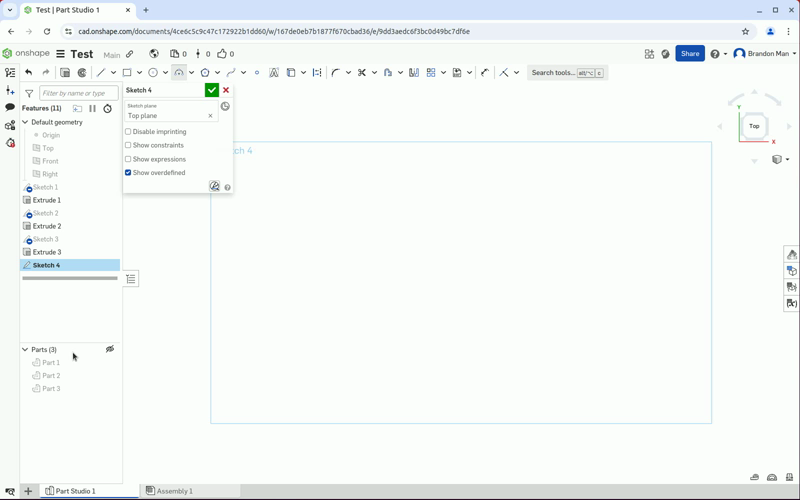
mouse_move(383, 384)
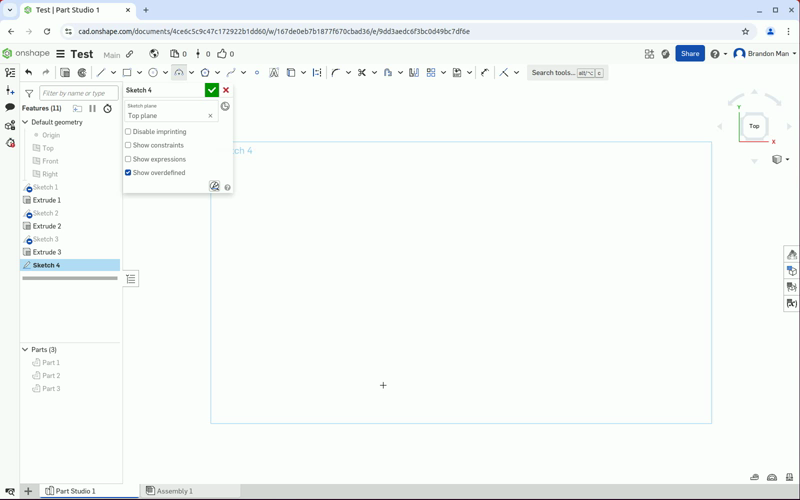
click(383, 384)
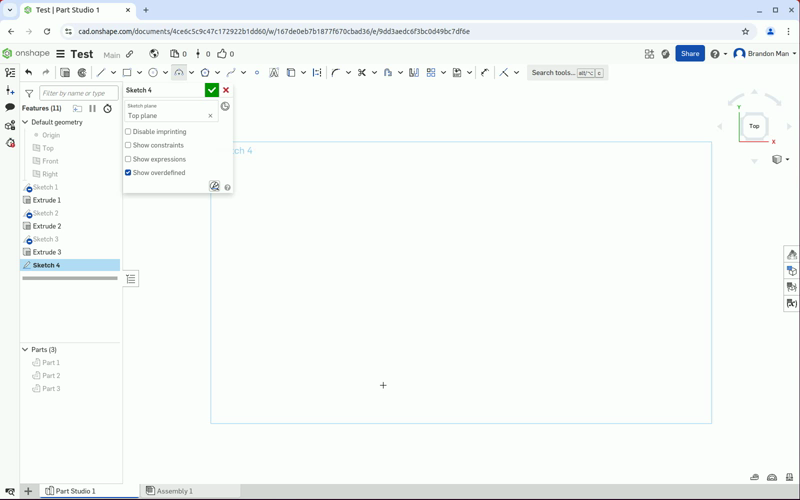
key_up(shift)
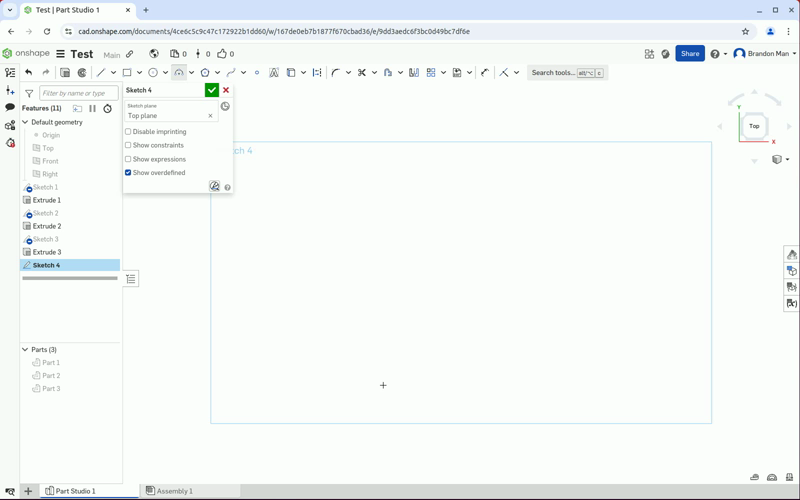
key_down(shift)
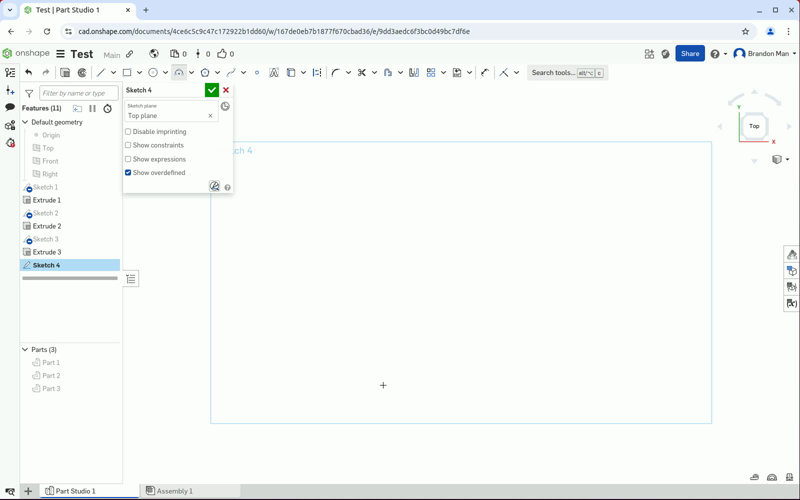
mouse_move(405, 384)
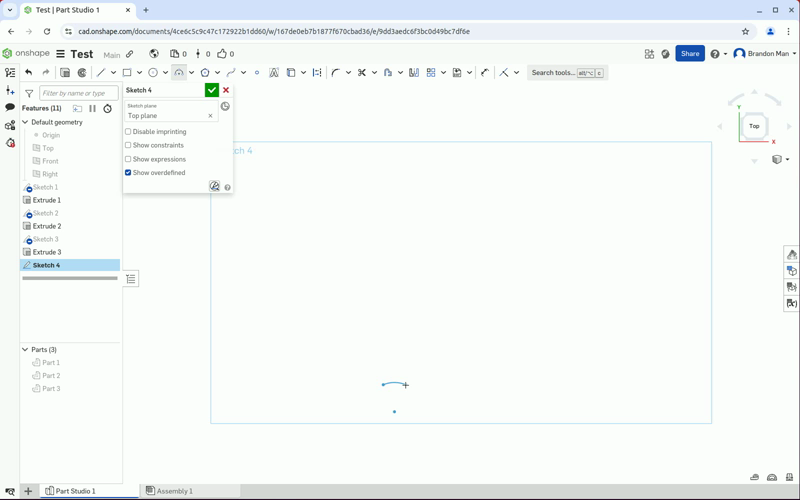
click(405, 384)
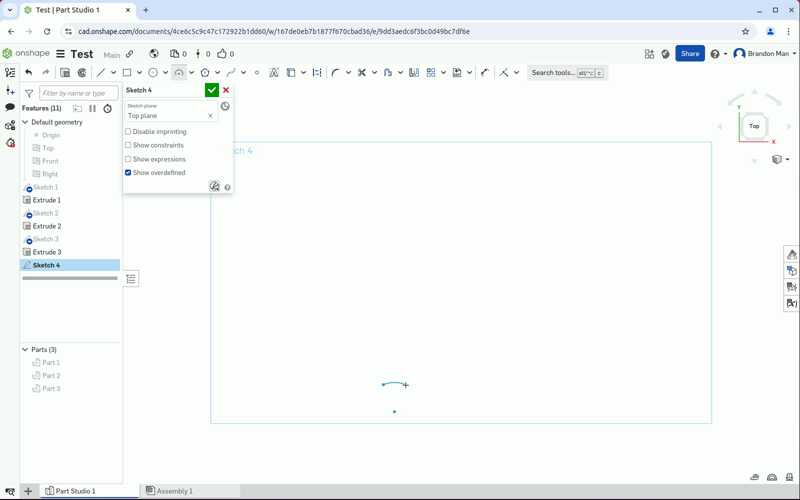
mouse_move(394, 396)
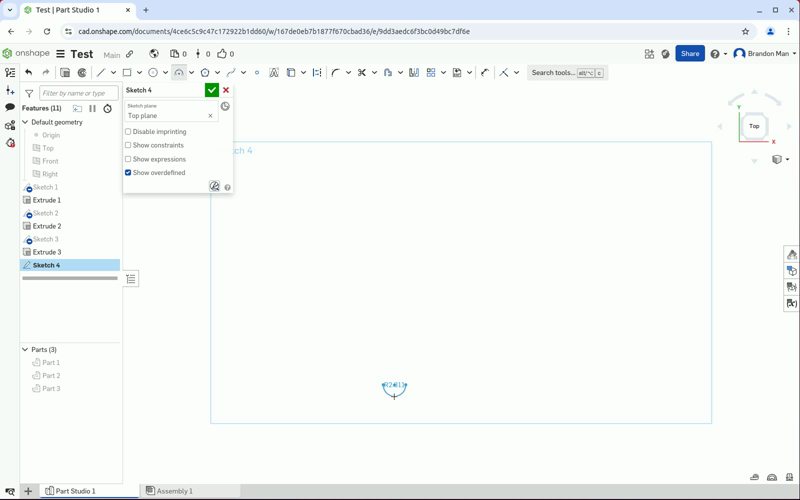
click(394, 396)
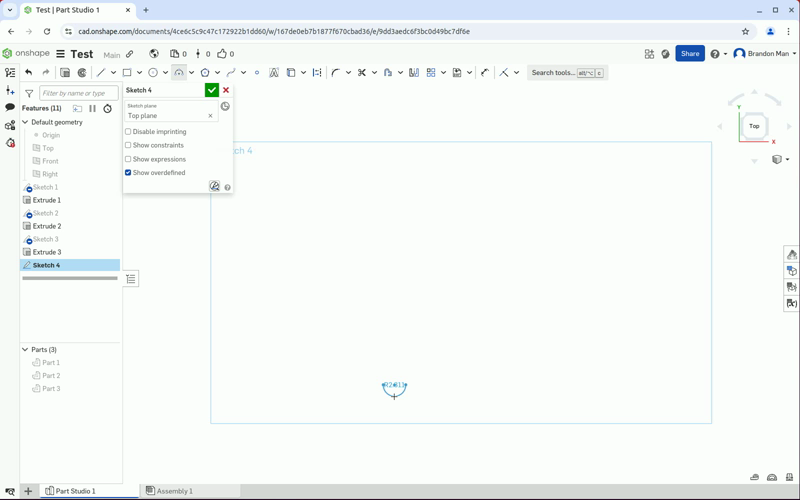
key_up(shift)
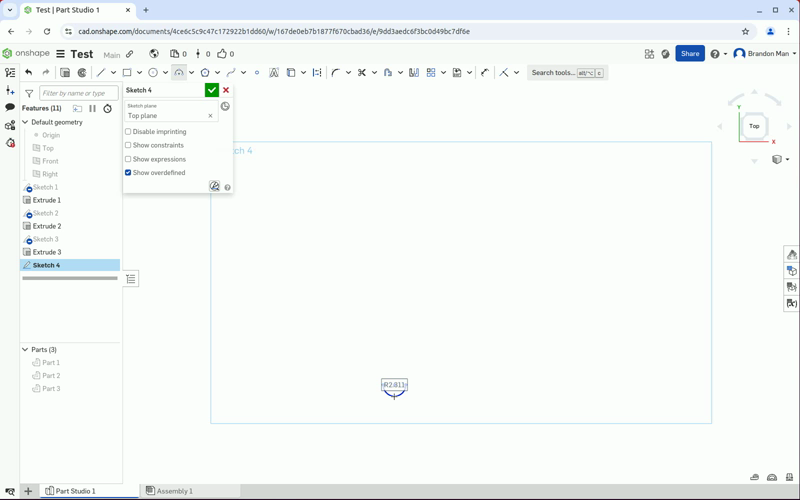
key(esc)
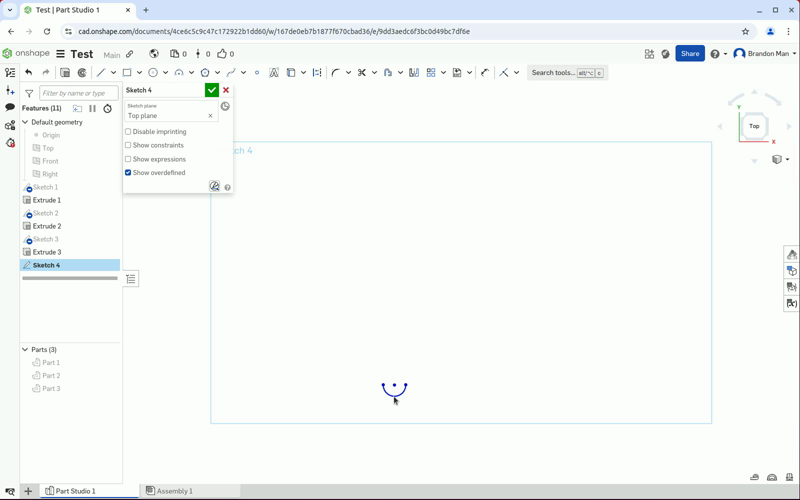
key(l)
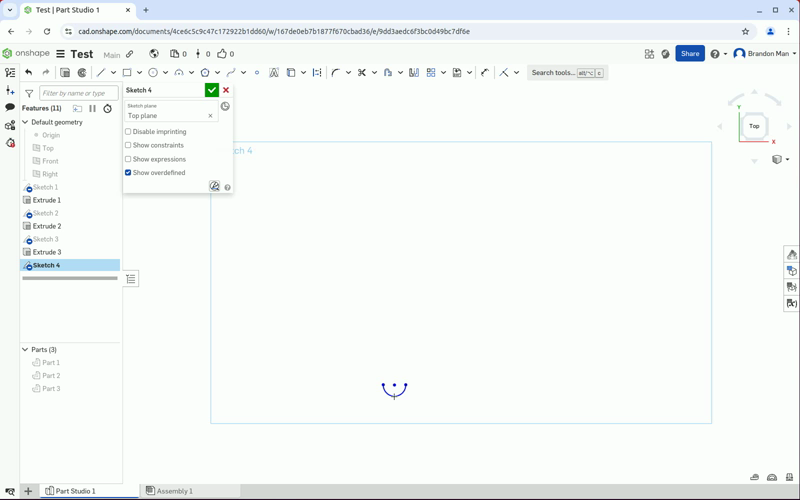
mouse_move(405, 384)
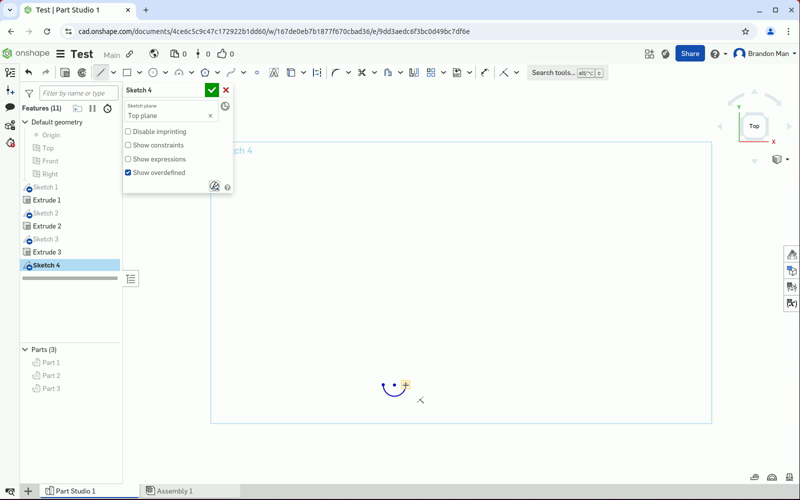
click(405, 384)
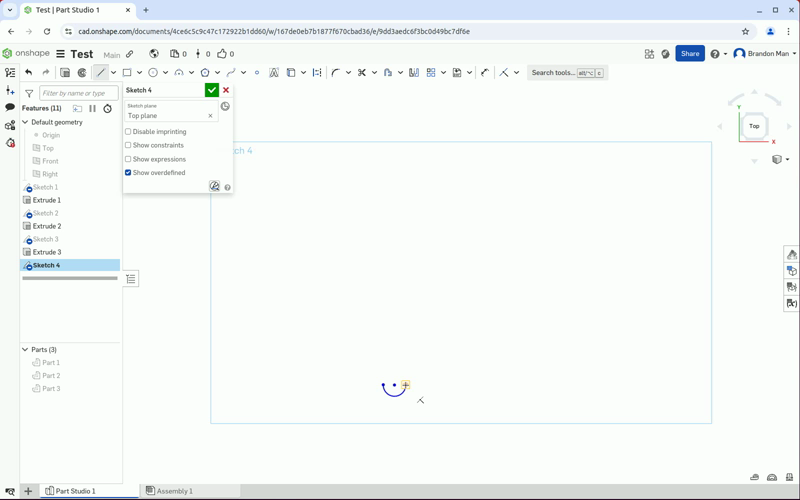
key_down(shift)
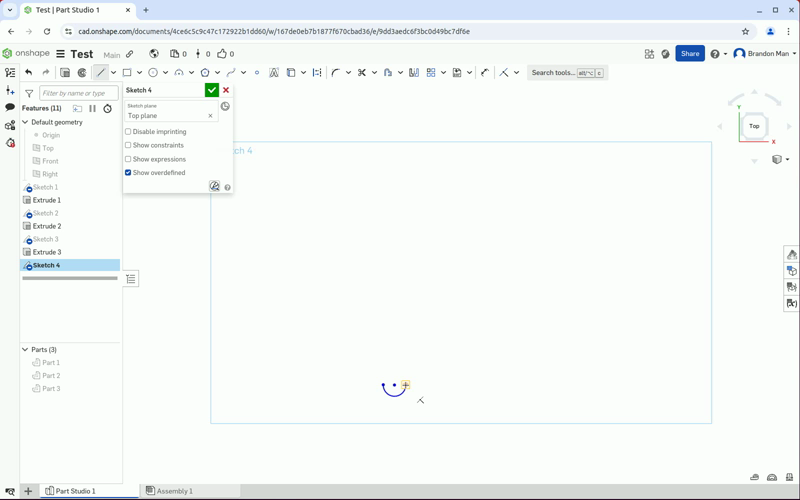
mouse_move(405, 306)
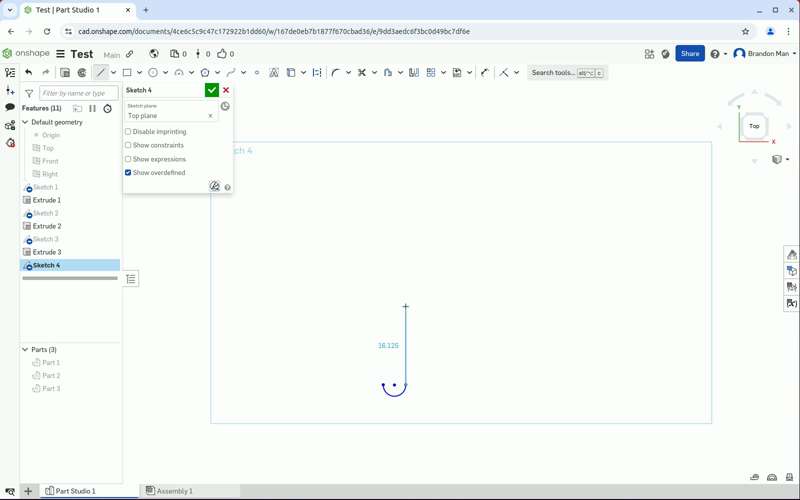
click(405, 306)
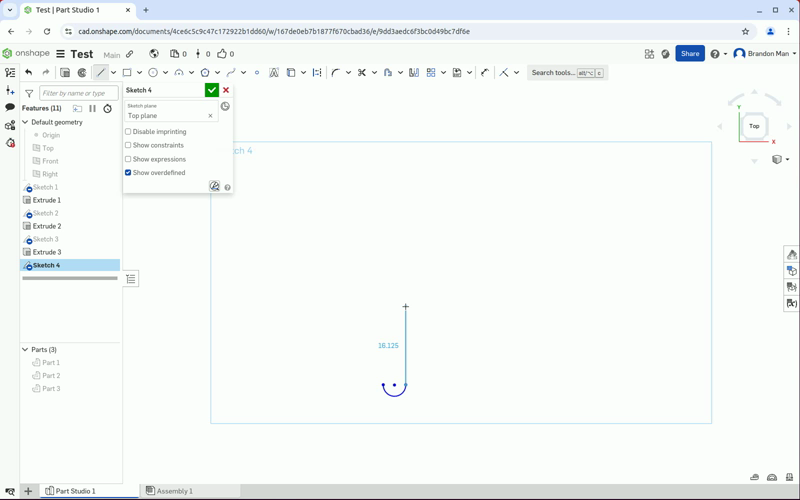
key_up(shift)
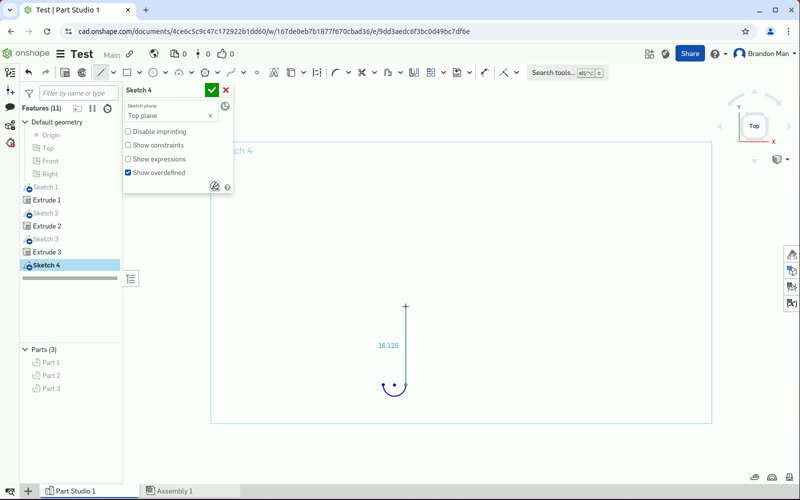
key(esc)
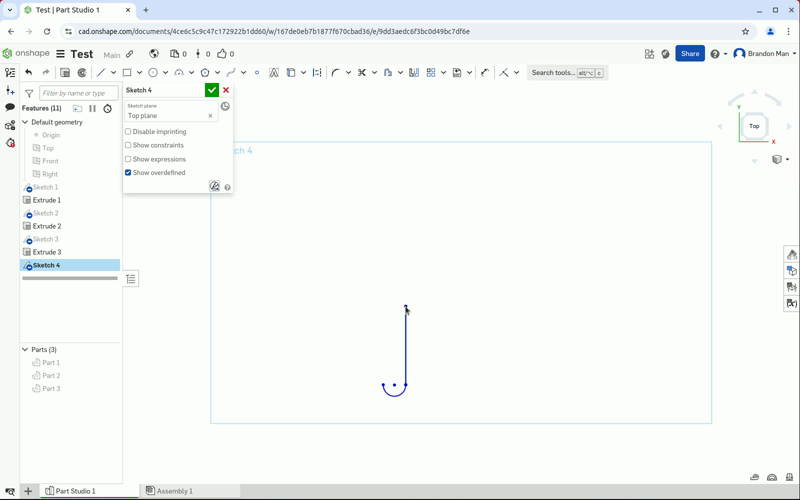
key(a)
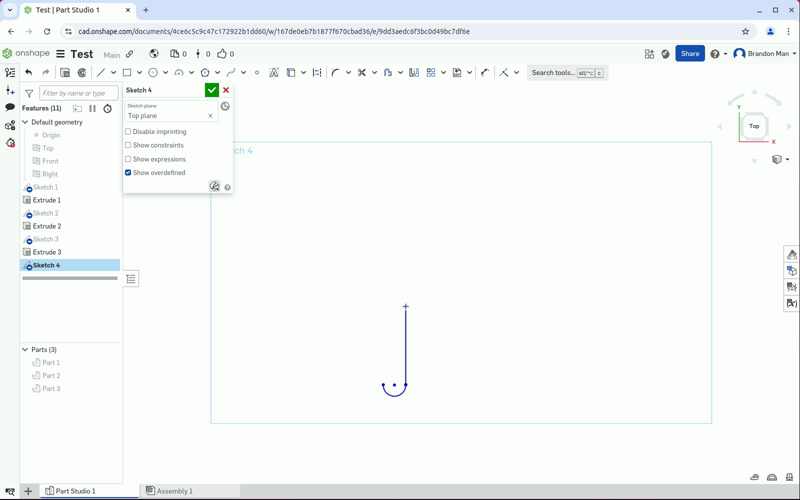
mouse_move(405, 306)
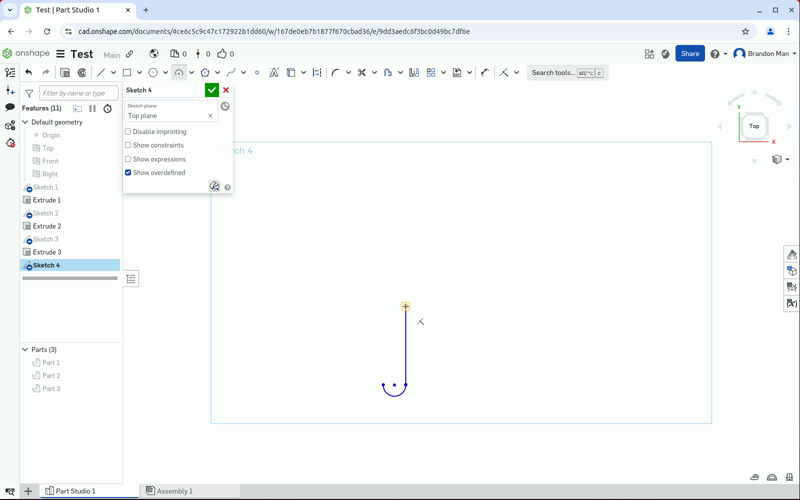
click(405, 306)
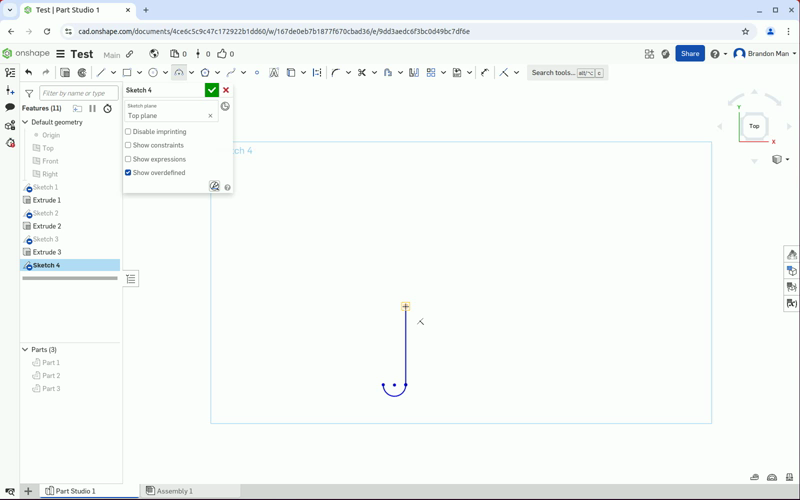
key_down(shift)
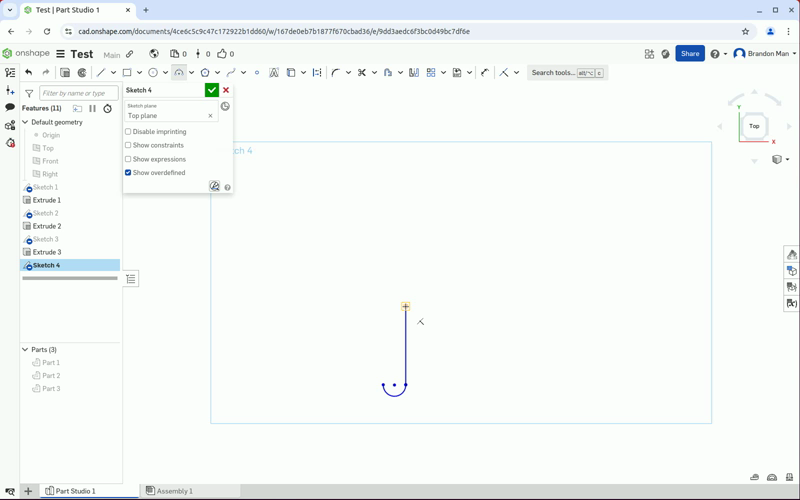
mouse_move(383, 306)
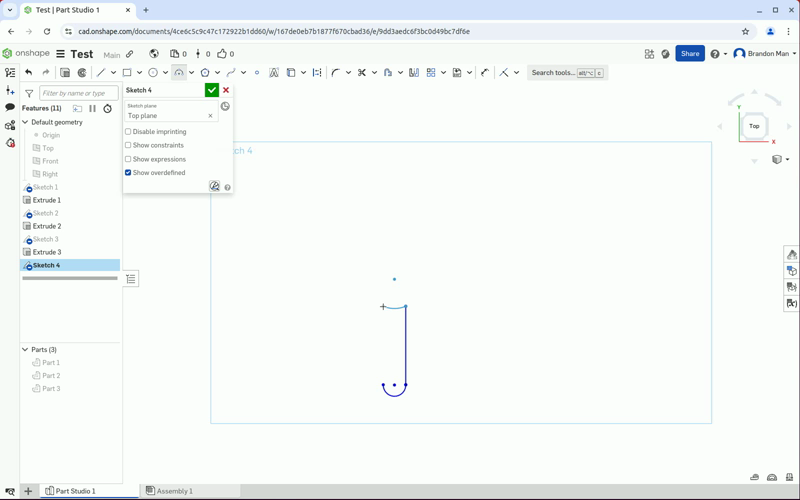
click(383, 306)
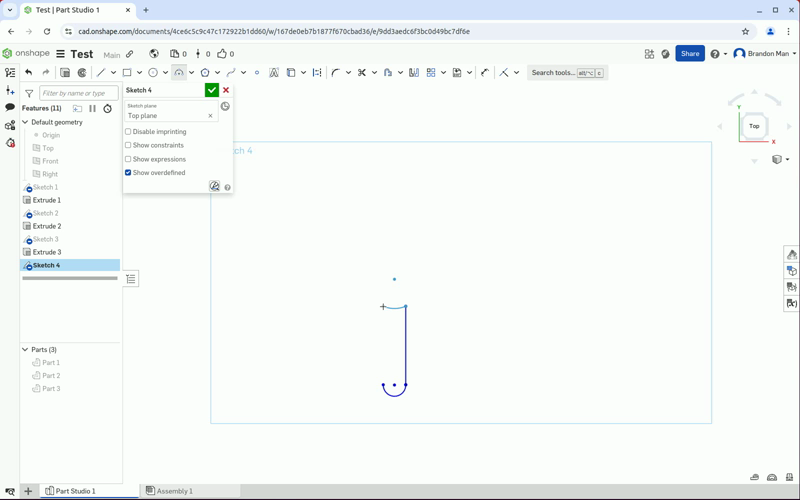
mouse_move(394, 307)
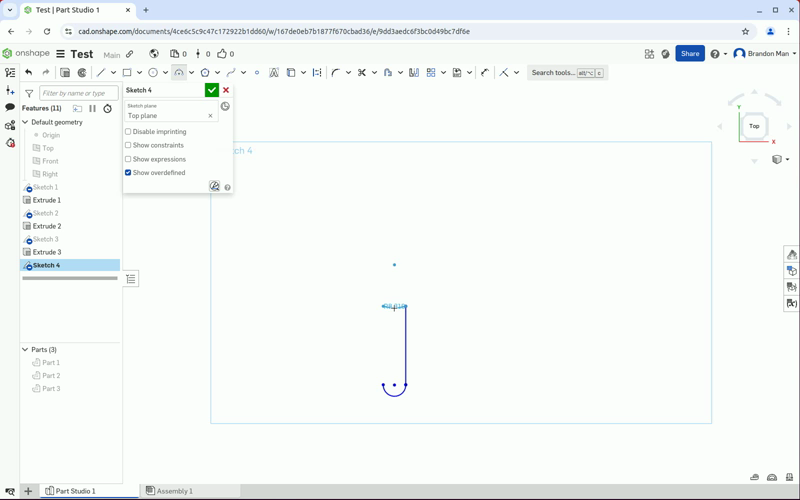
click(394, 307)
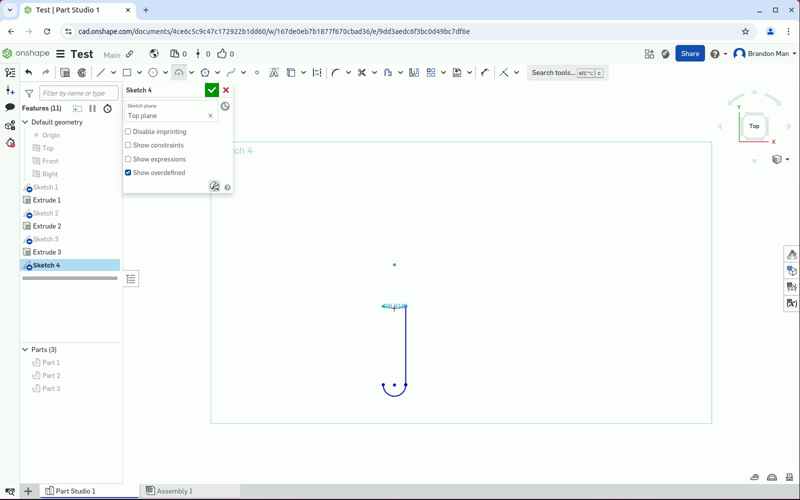
key_up(shift)
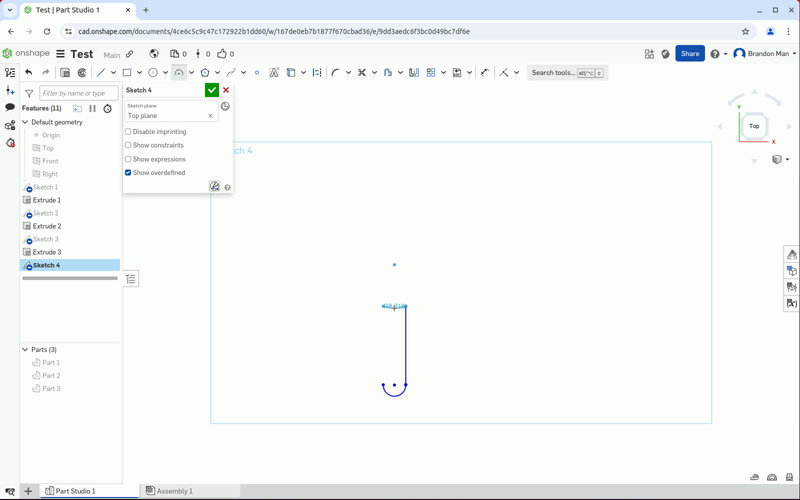
key(esc)
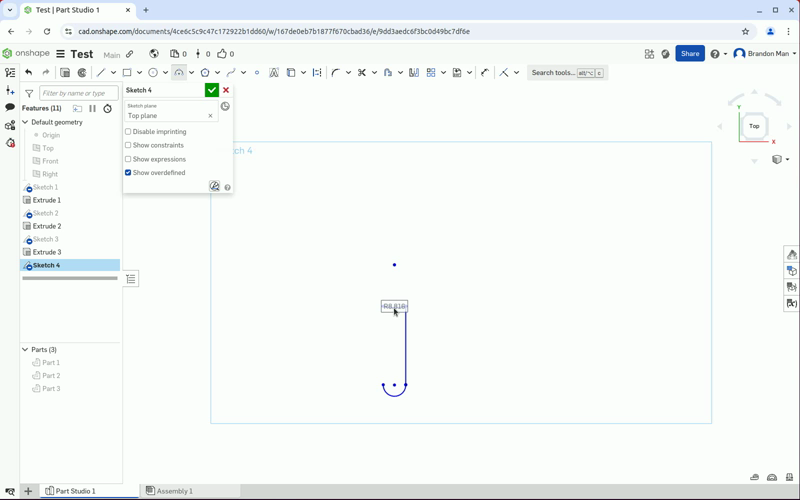
key(l)
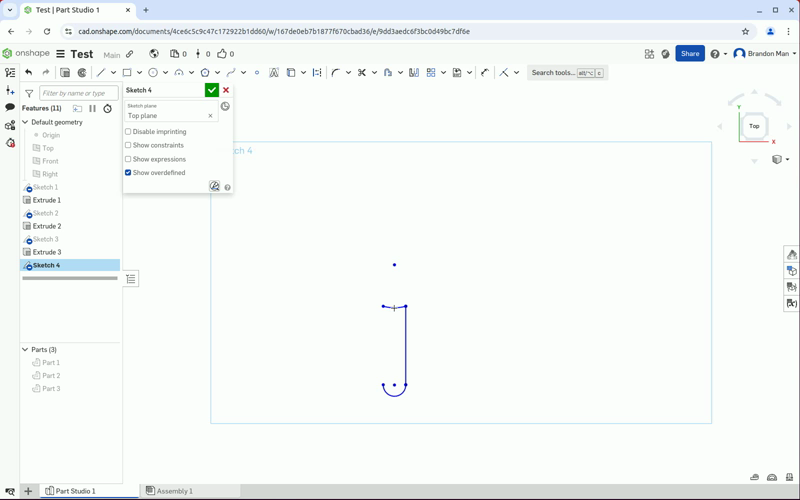
mouse_move(383, 306)
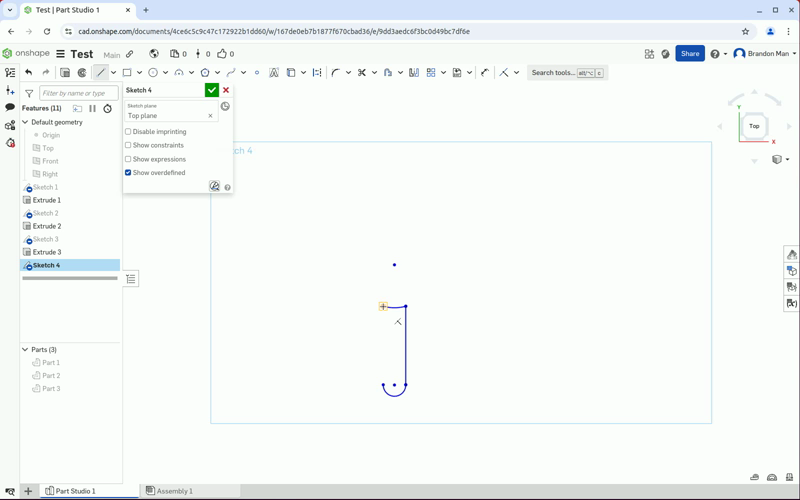
click(383, 306)
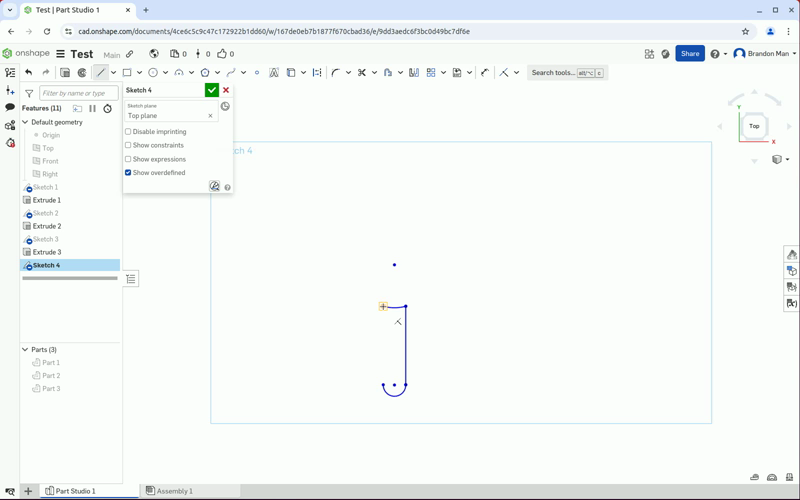
key_down(shift)
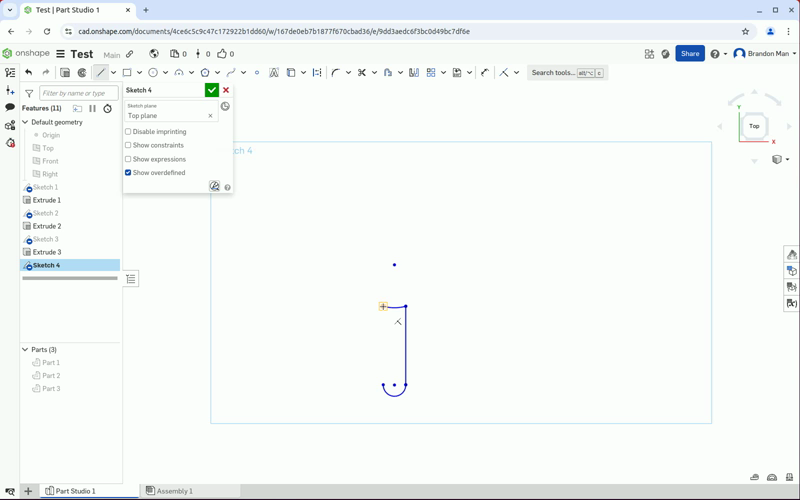
mouse_move(383, 384)
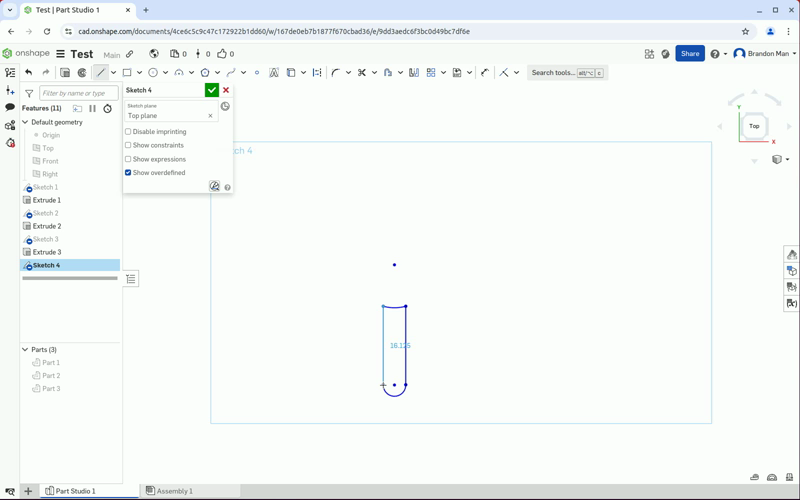
key_up(shift)
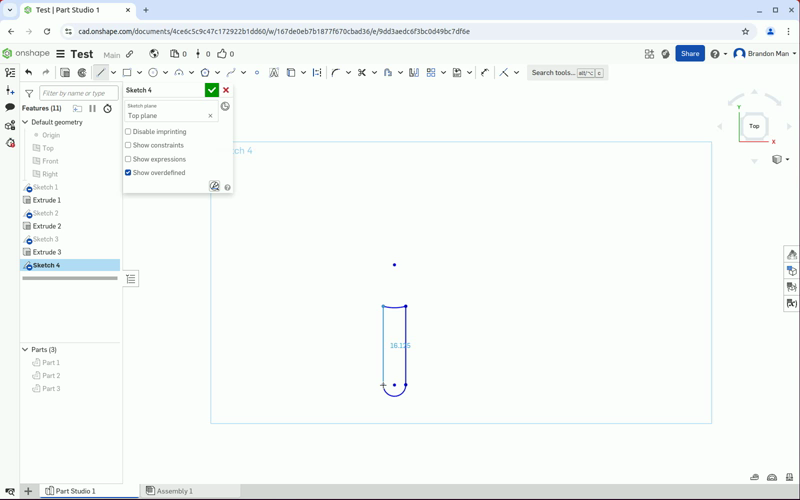
click(383, 384)
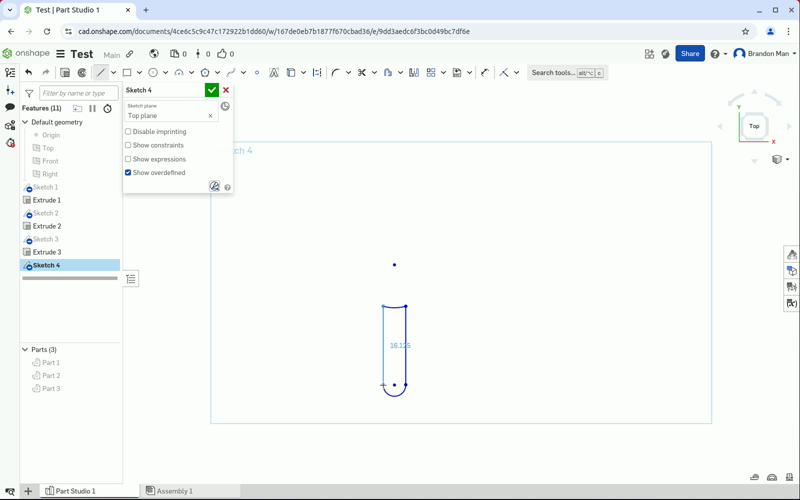
key(esc)
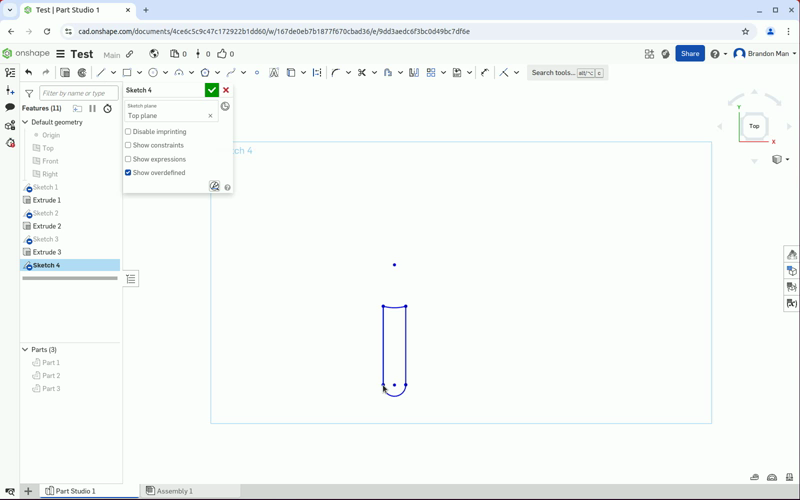
mouse_move(403, 358)
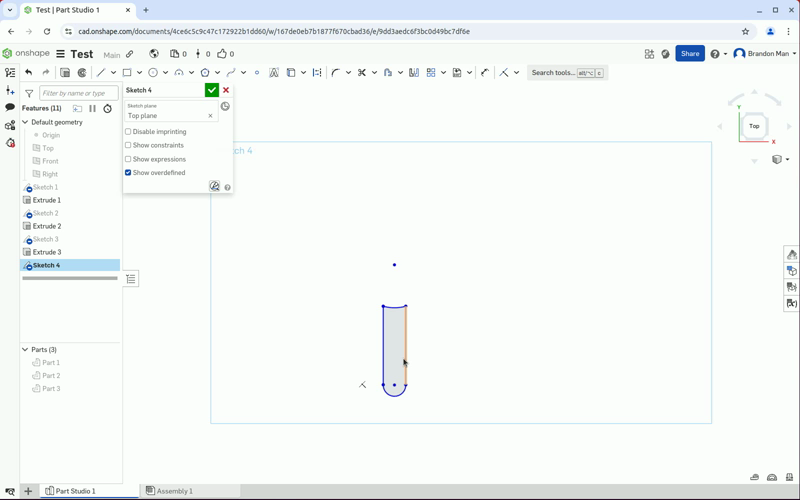
click(403, 358)
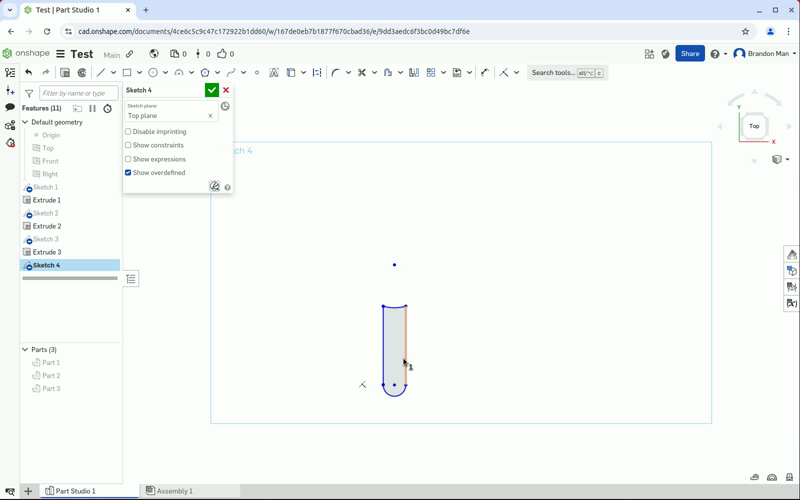
mouse_move(73, 352)
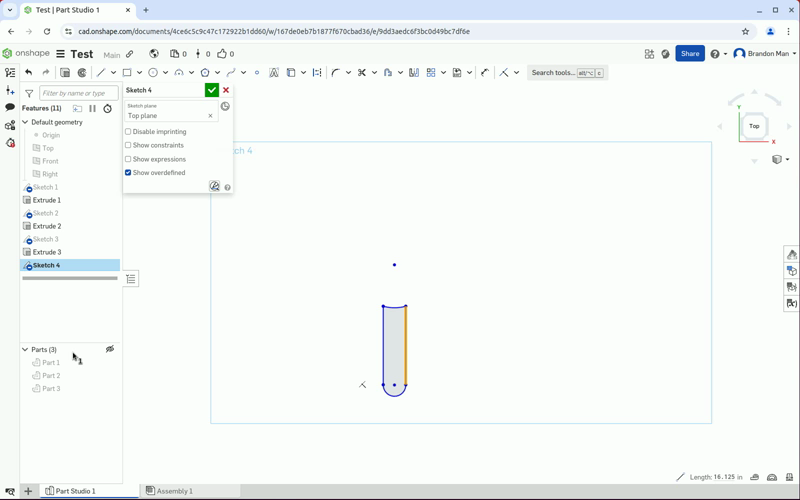
key(shift+y)
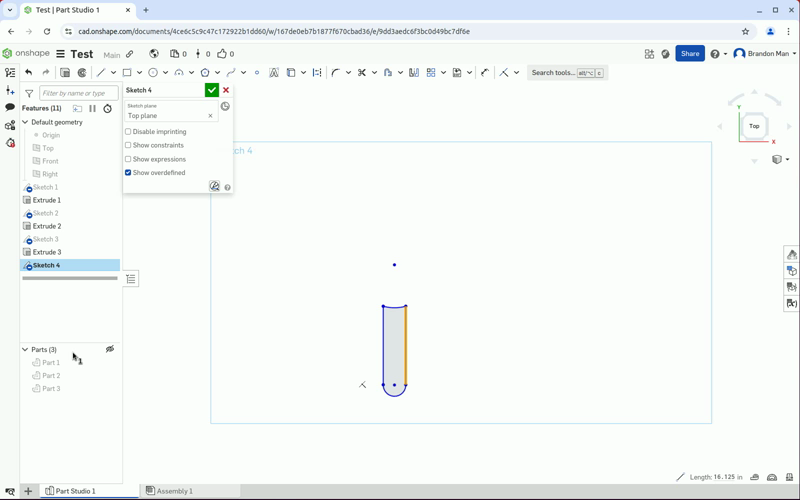
key(shift+e)
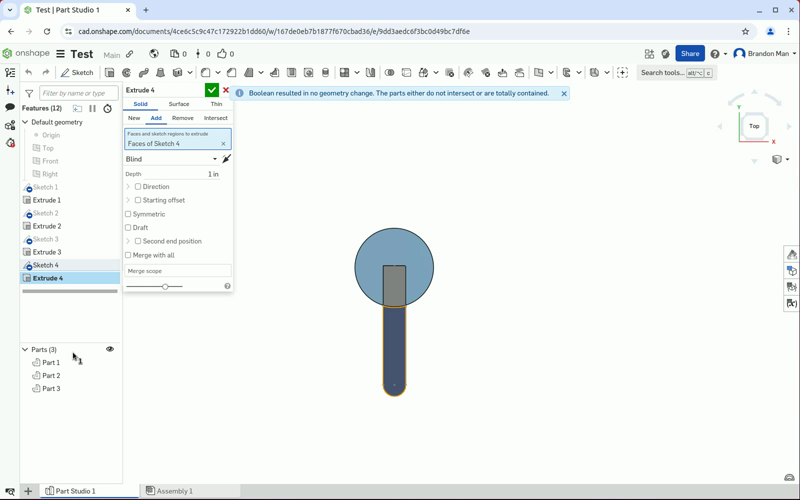
mouse_move(143, 106)
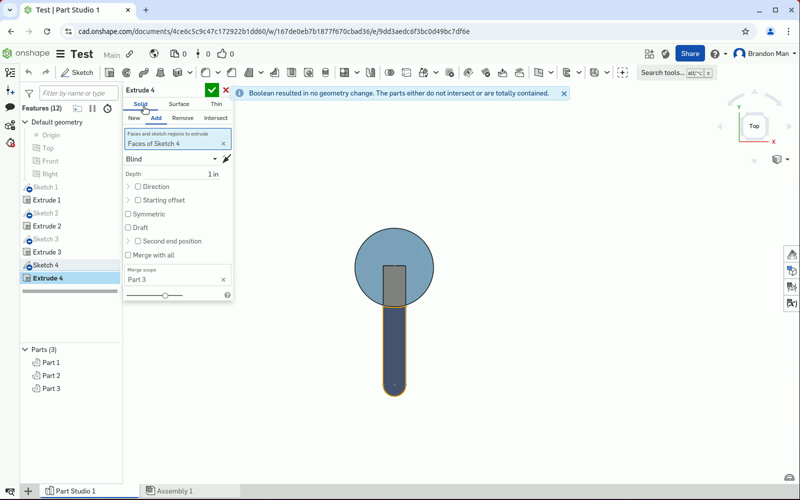
click(143, 106)
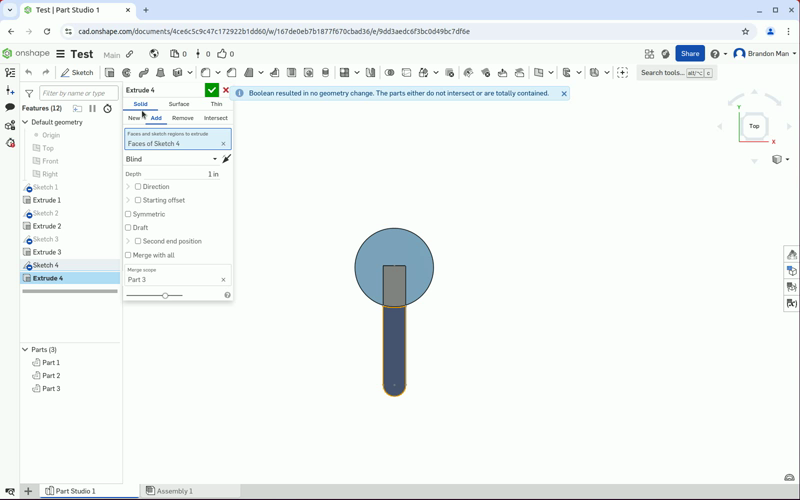
mouse_move(137, 120)
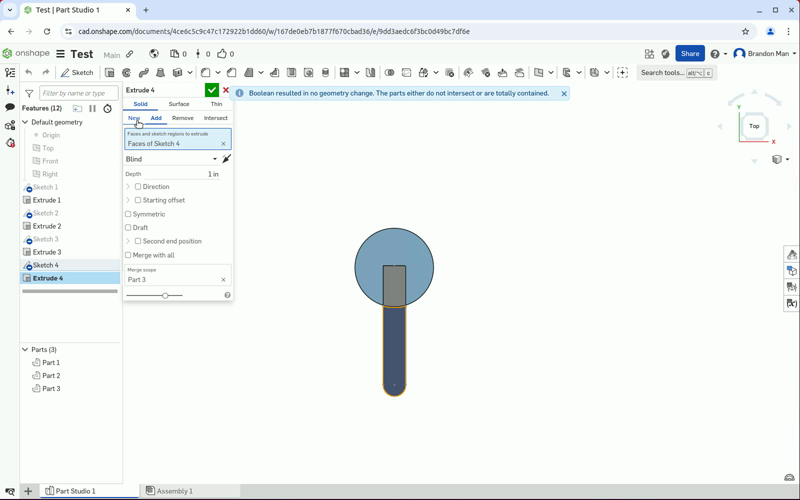
click(137, 120)
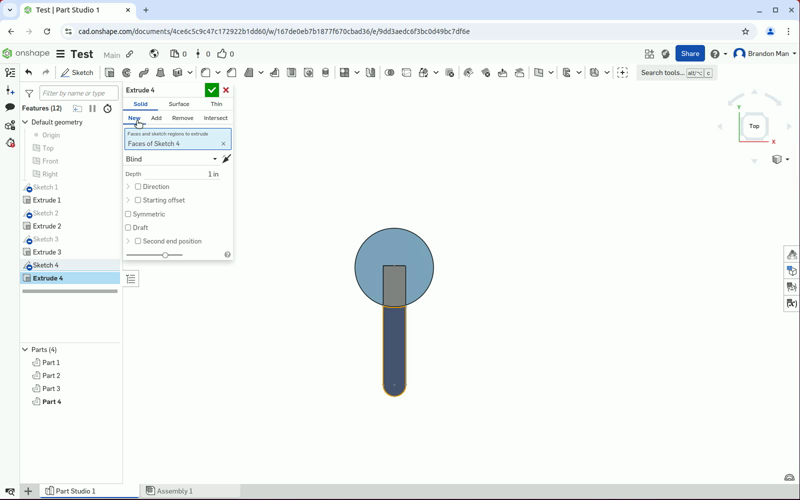
key(tab, 4)
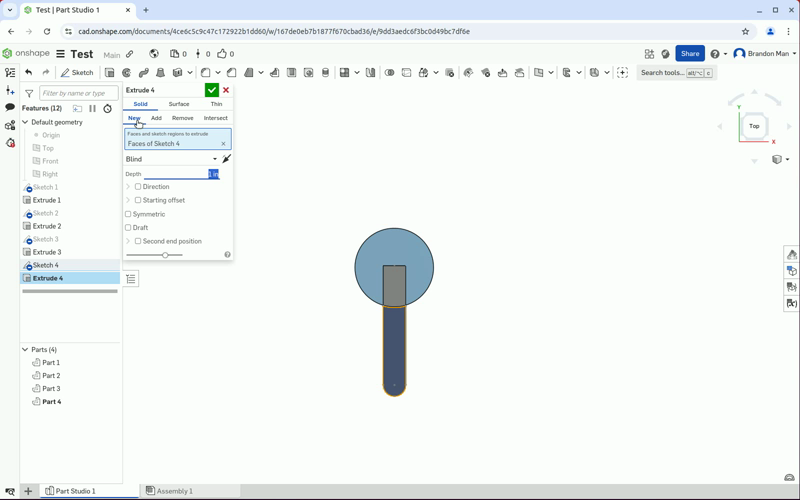
text(-0.722)
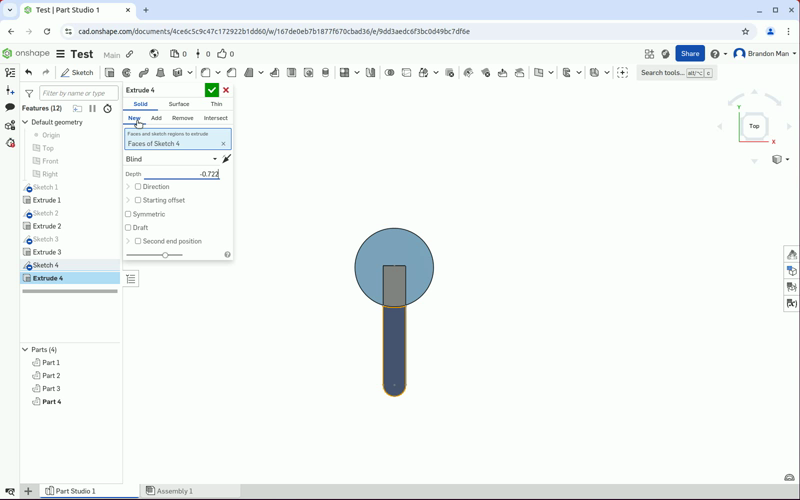
key(enter)
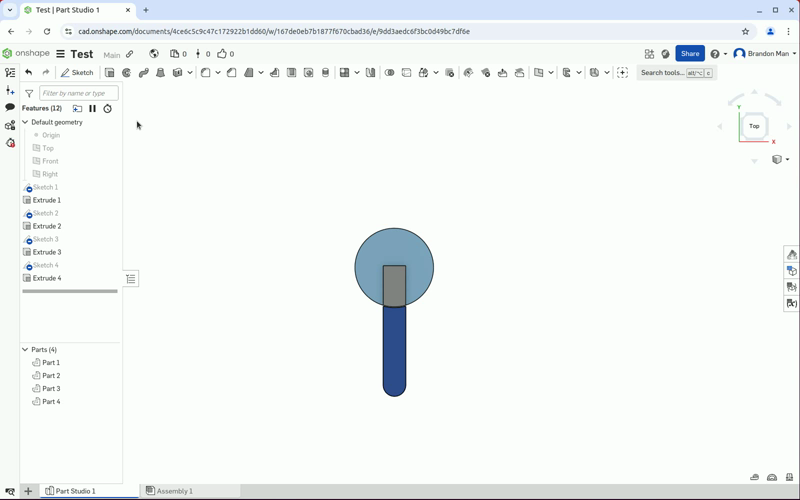
key(shift+h)
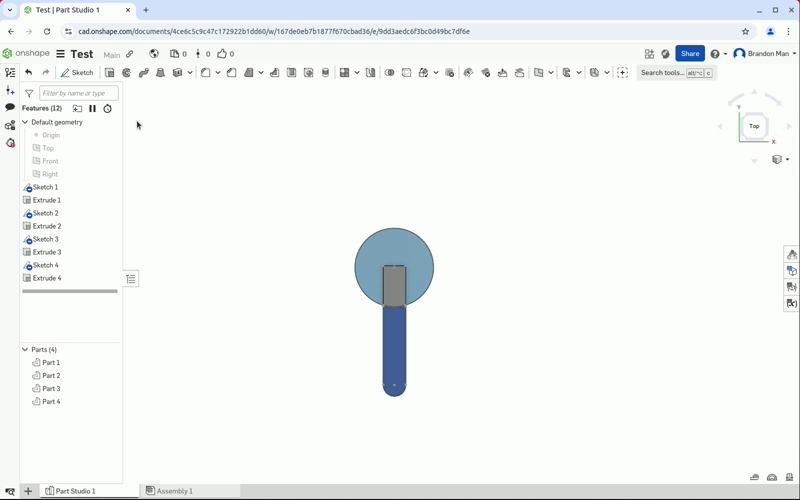
key(shift+h)
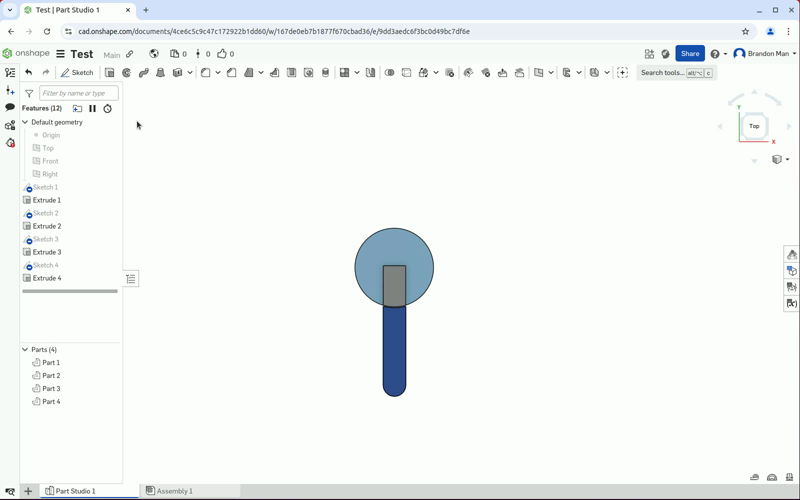
mouse_move(73, 189)
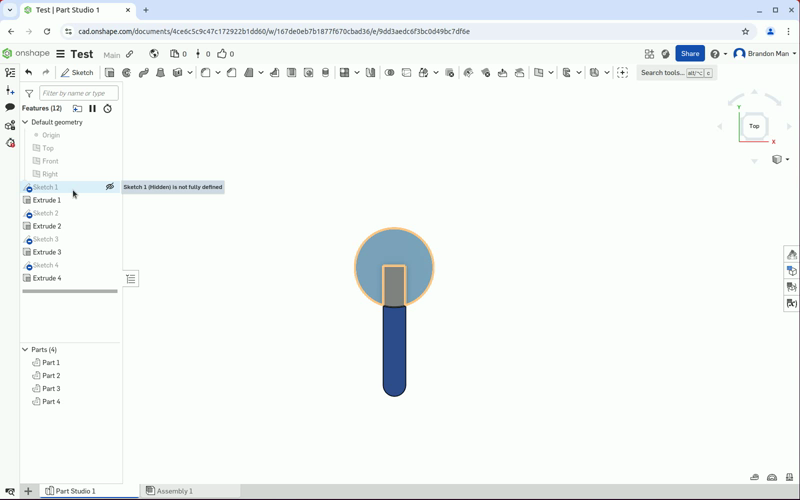
click(73, 189)
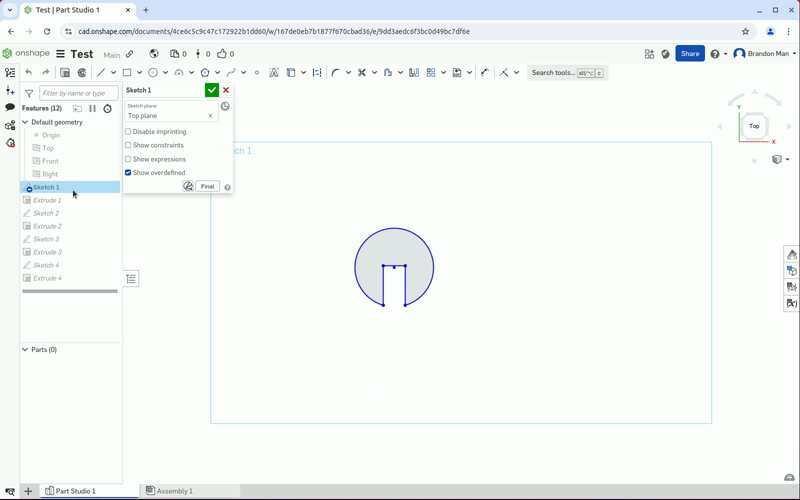
mouse_move(229, 92)
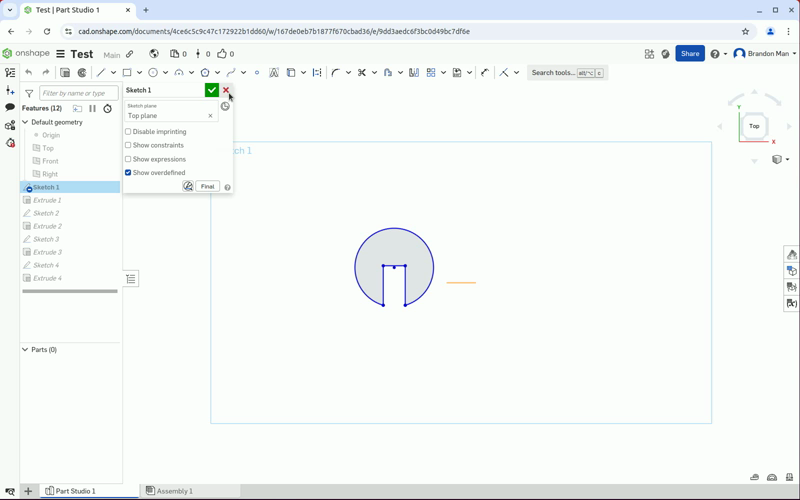
click(229, 92)
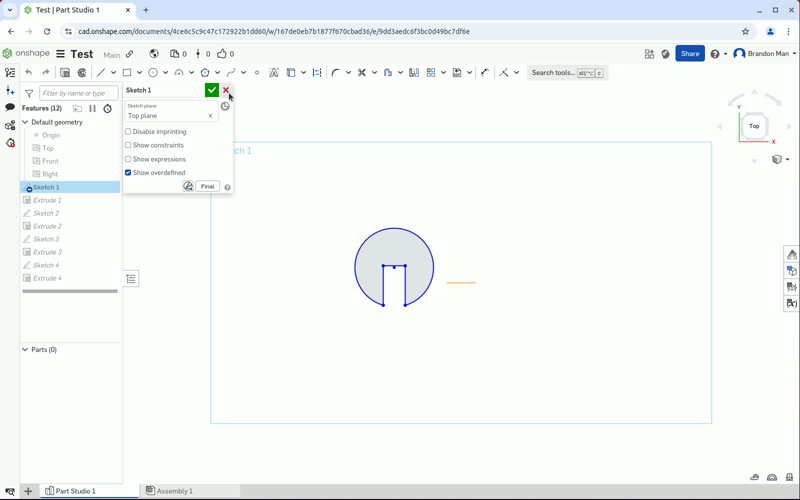
key(shift+s)
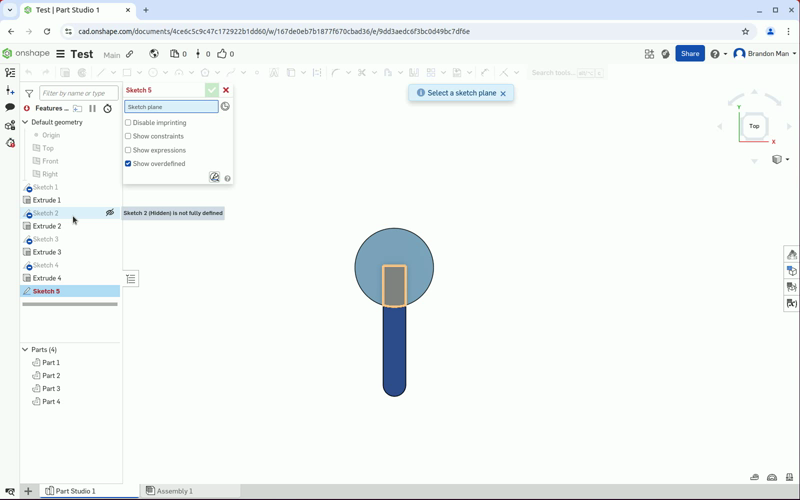
scroll(3)
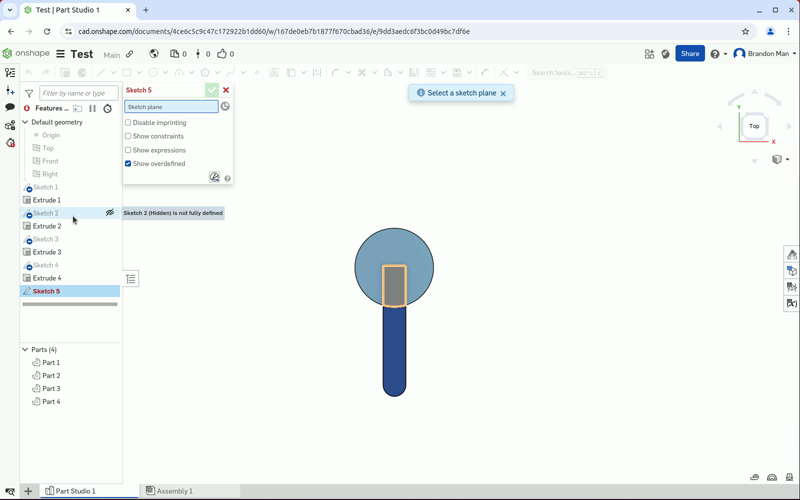
mouse_move(73, 150)
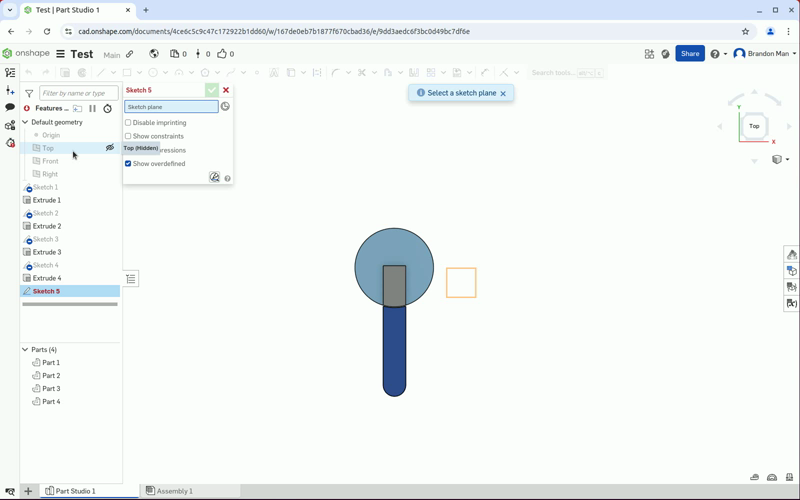
click(73, 150)
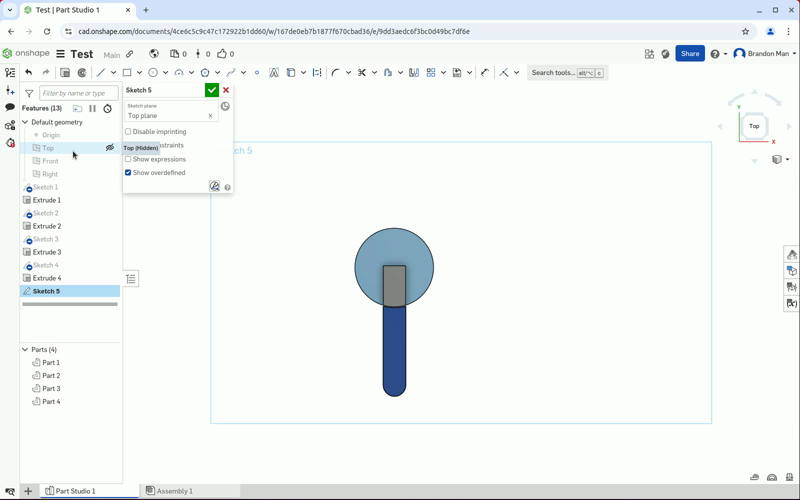
mouse_move(73, 352)
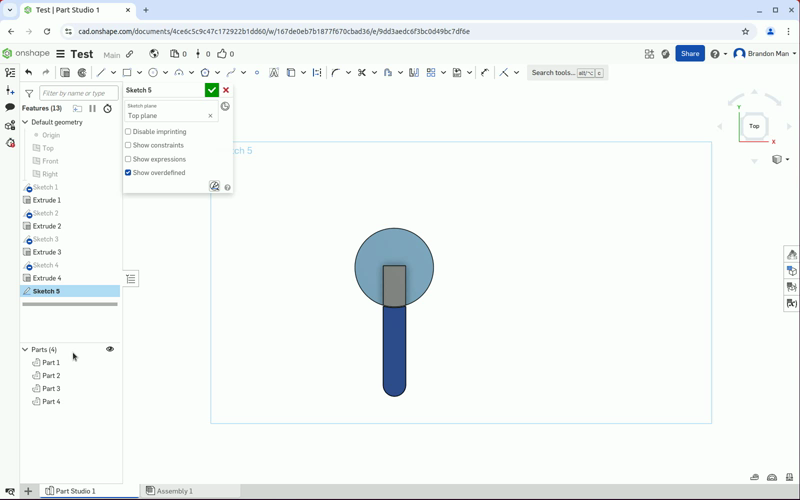
key(y)
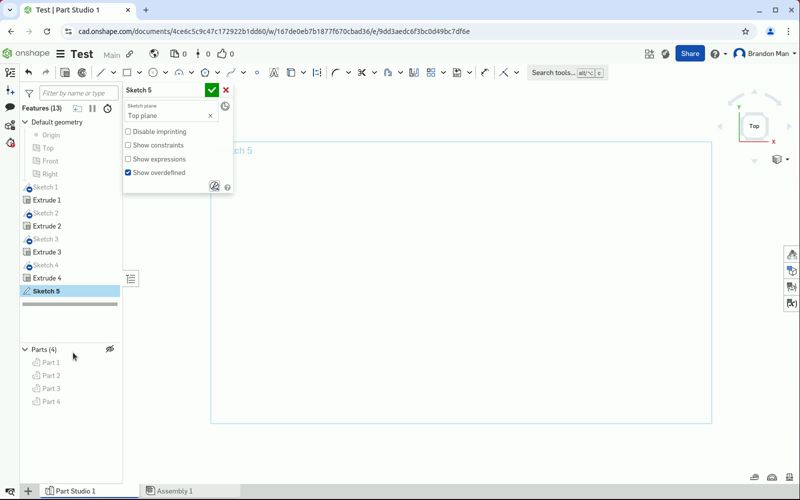
key(a)
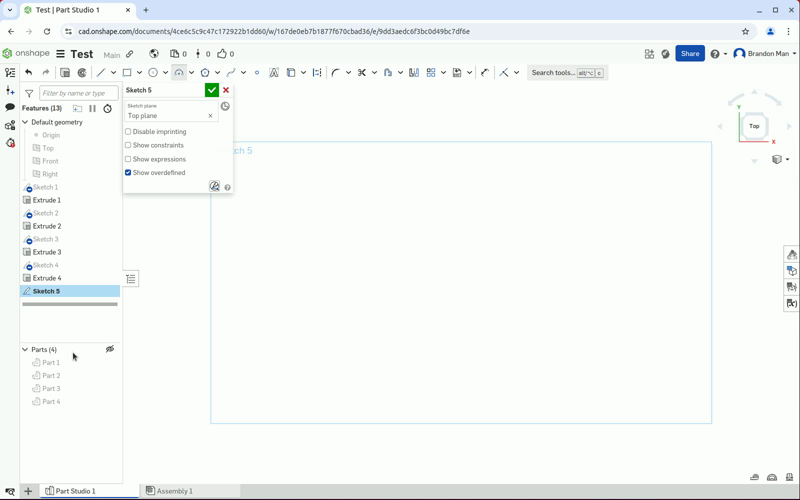
key_down(shift)
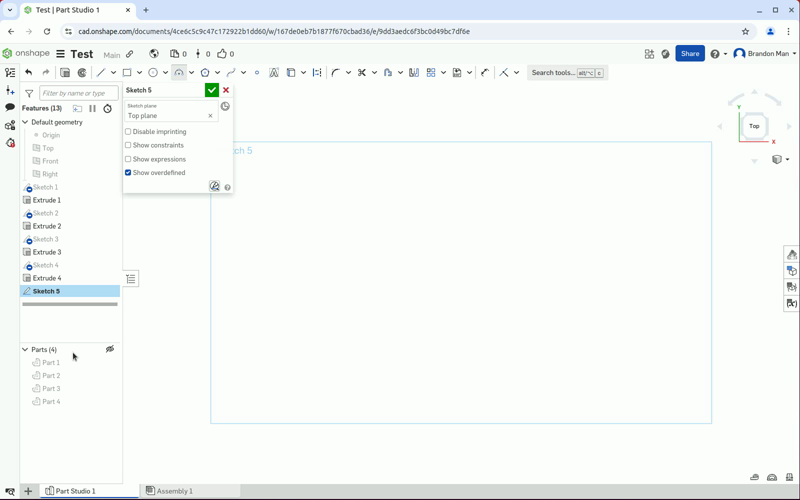
mouse_move(383, 305)
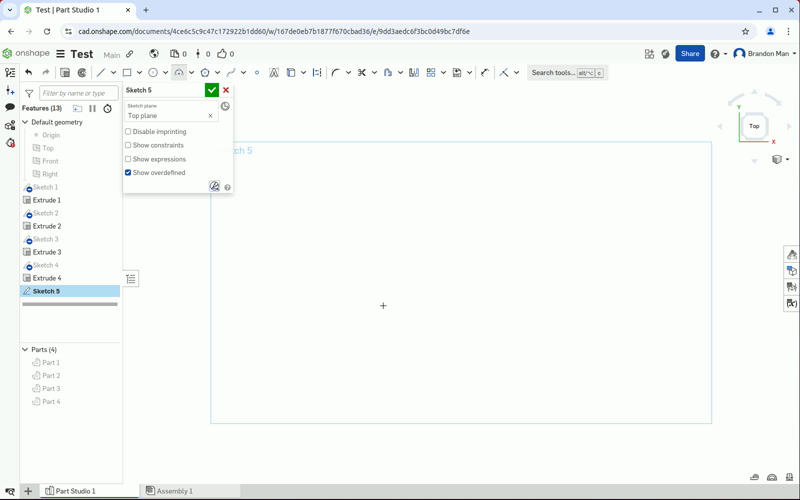
click(383, 305)
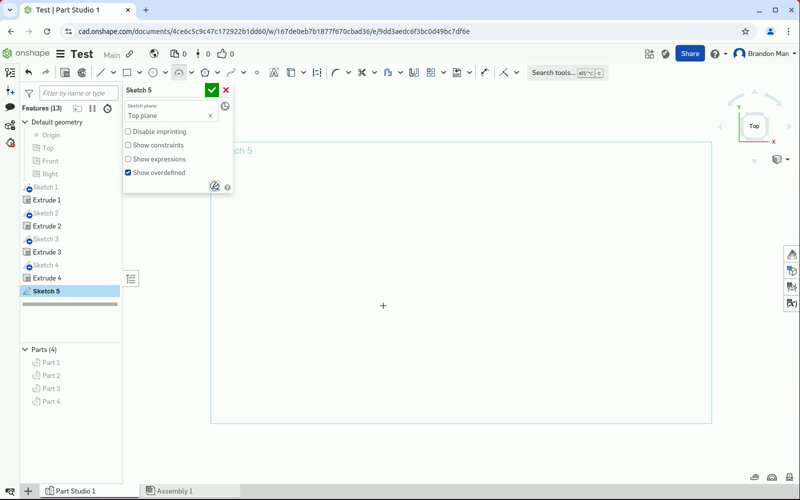
key_up(shift)
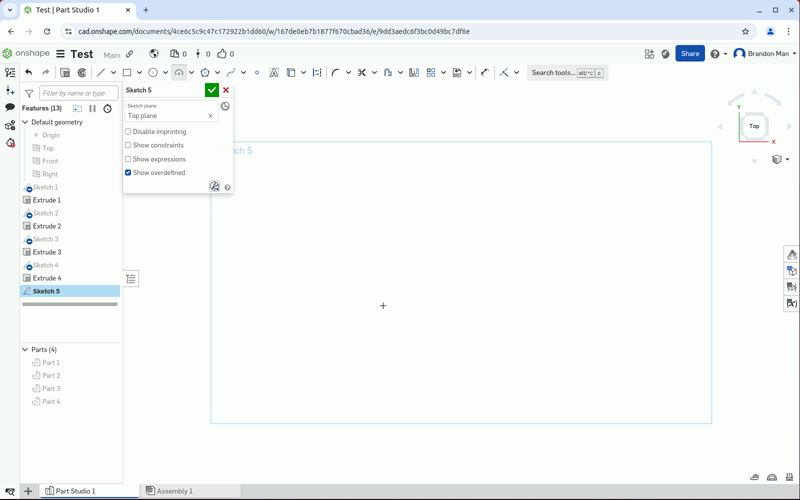
key_down(shift)
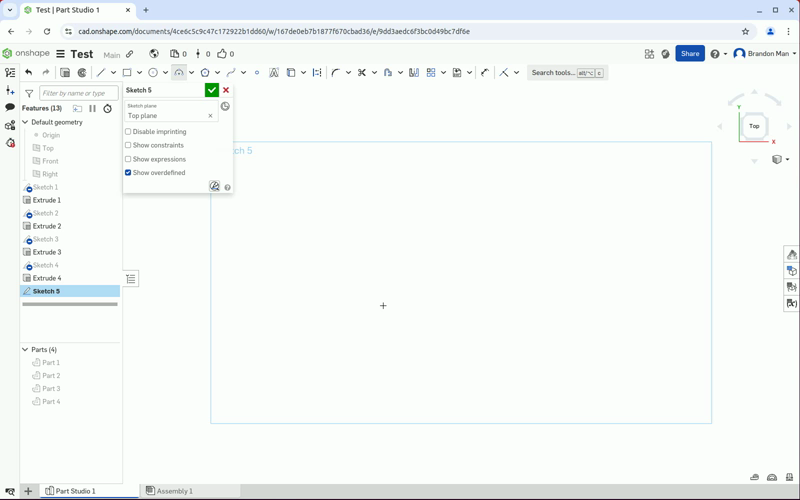
mouse_move(405, 305)
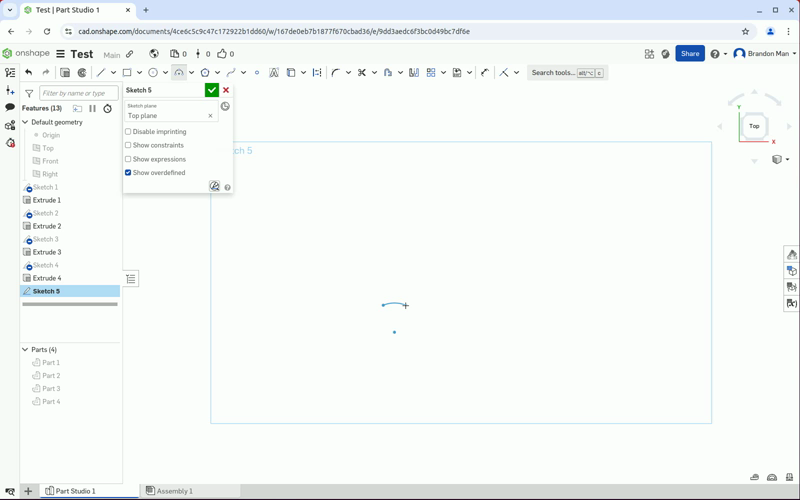
click(405, 305)
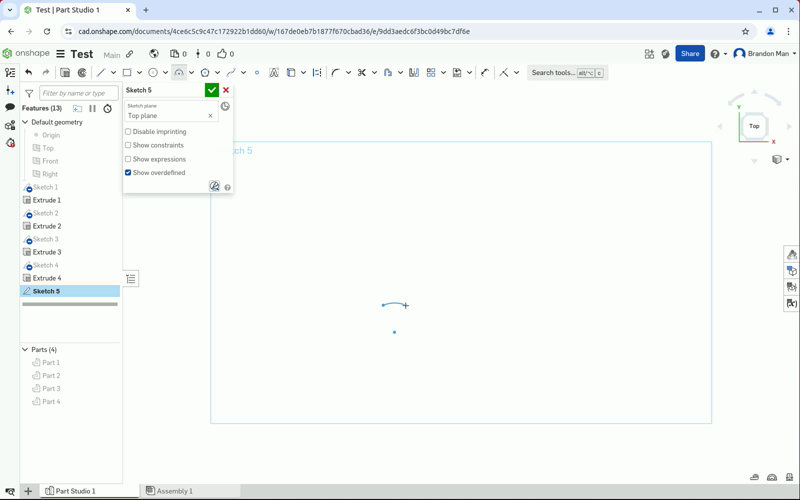
mouse_move(394, 306)
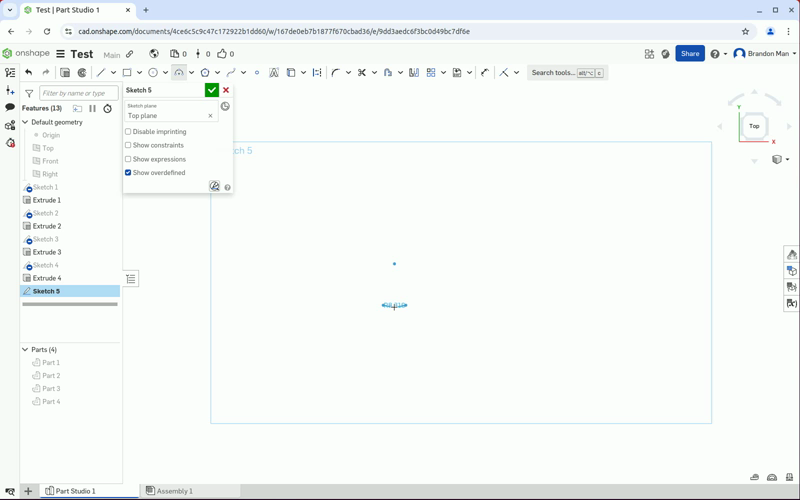
click(394, 306)
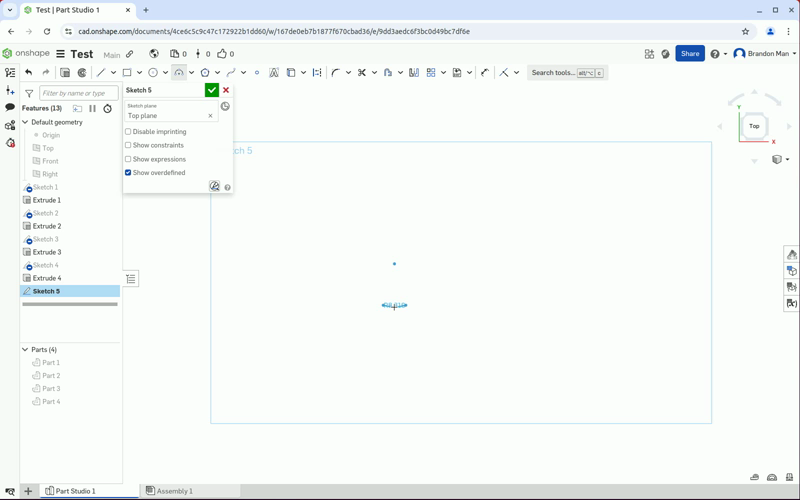
key_up(shift)
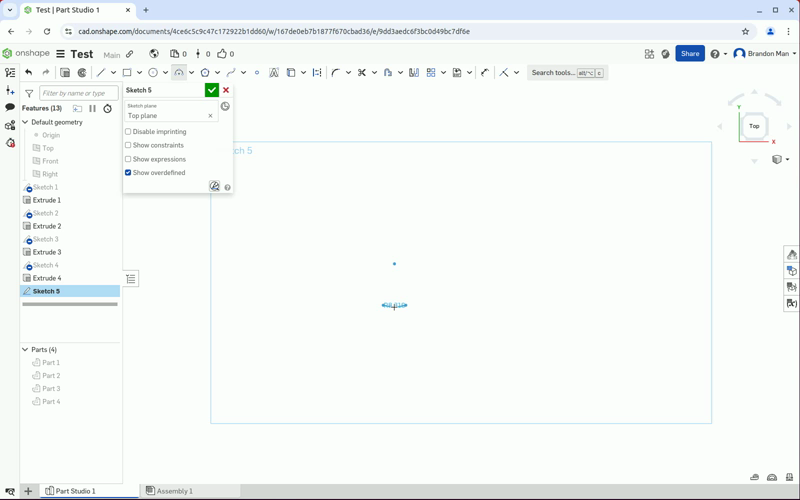
key(esc)
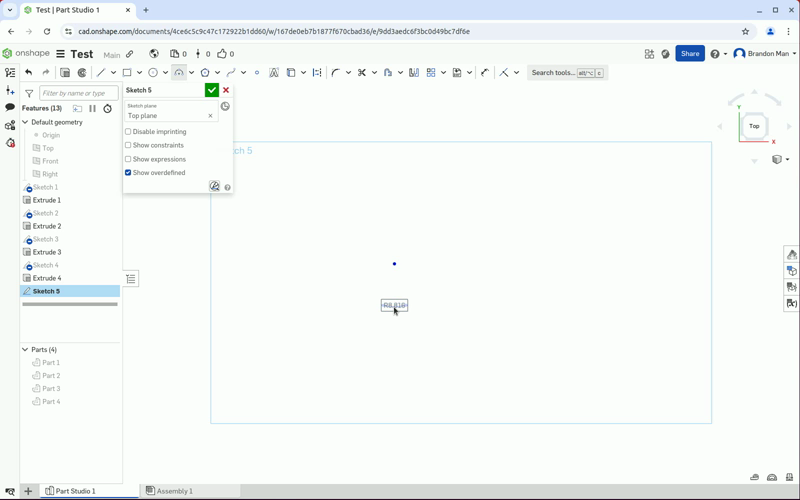
key(l)
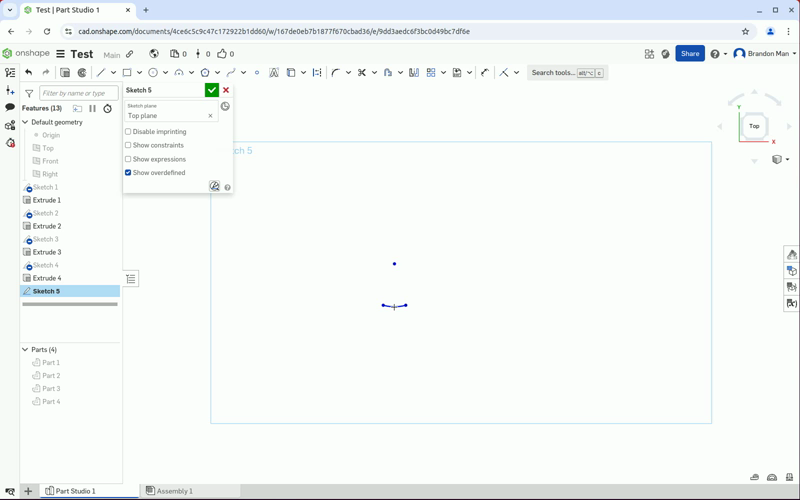
mouse_move(405, 305)
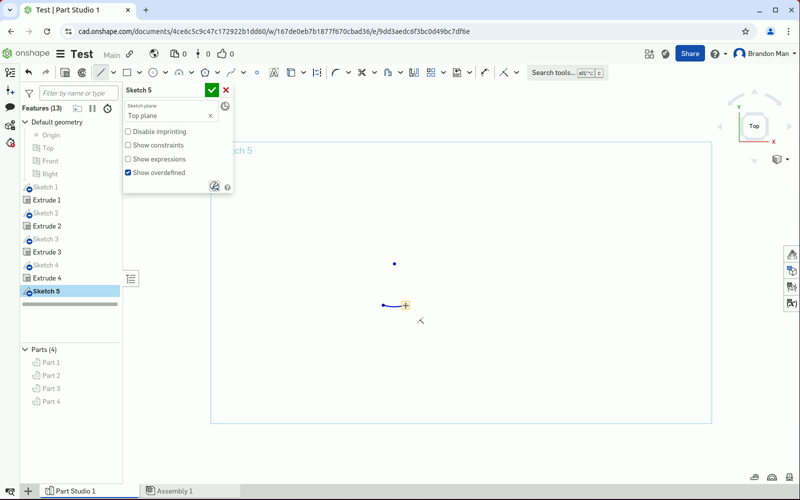
click(405, 305)
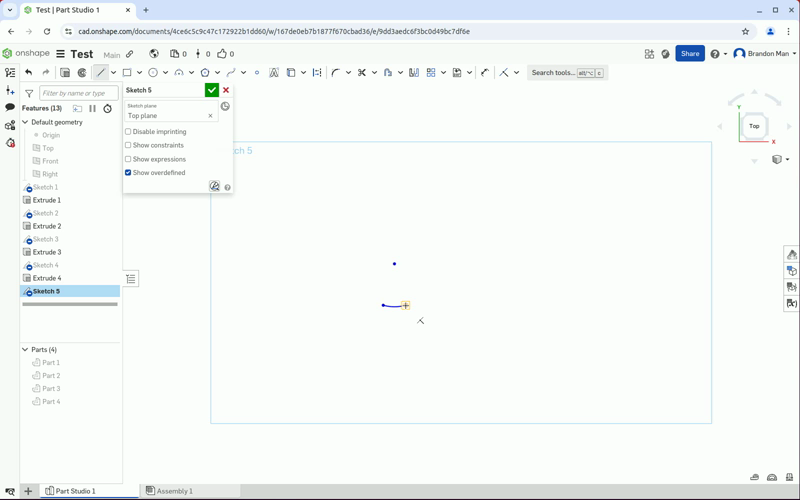
key_down(shift)
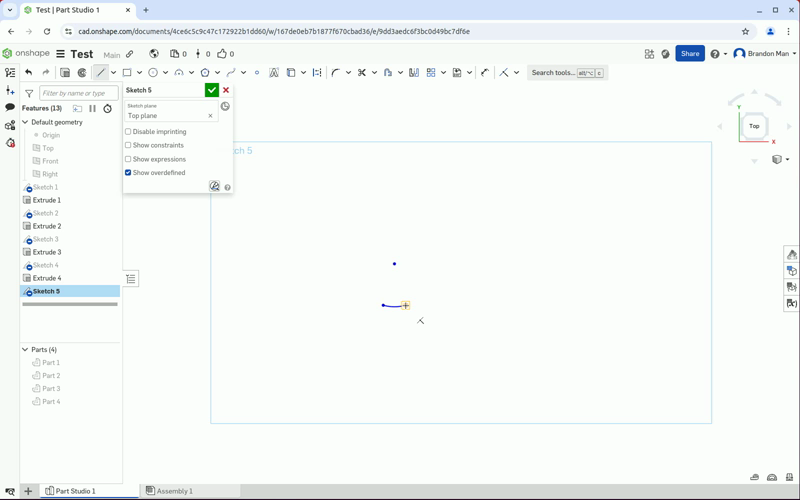
mouse_move(435, 305)
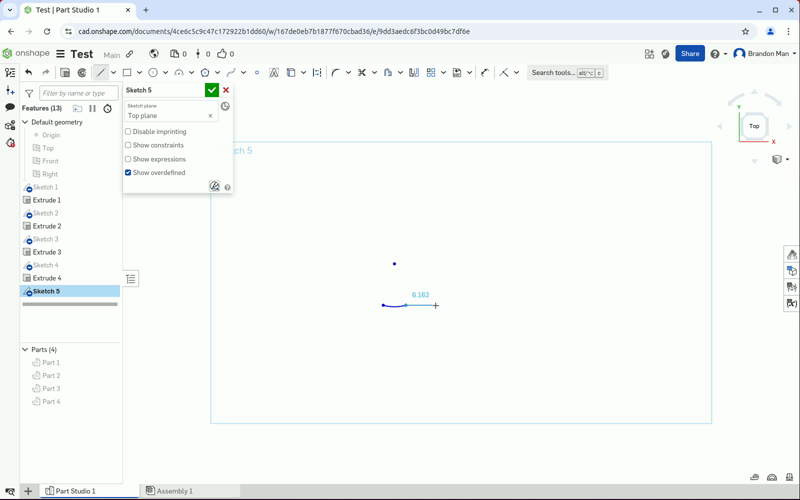
mouse_move(405, 265)
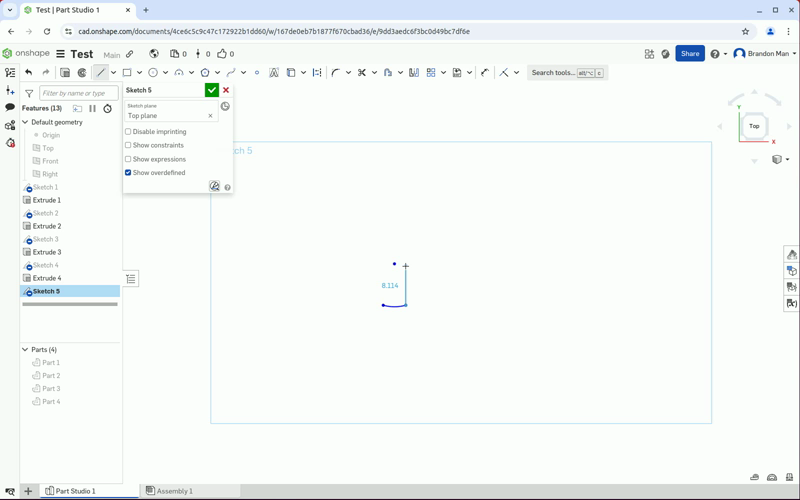
click(405, 265)
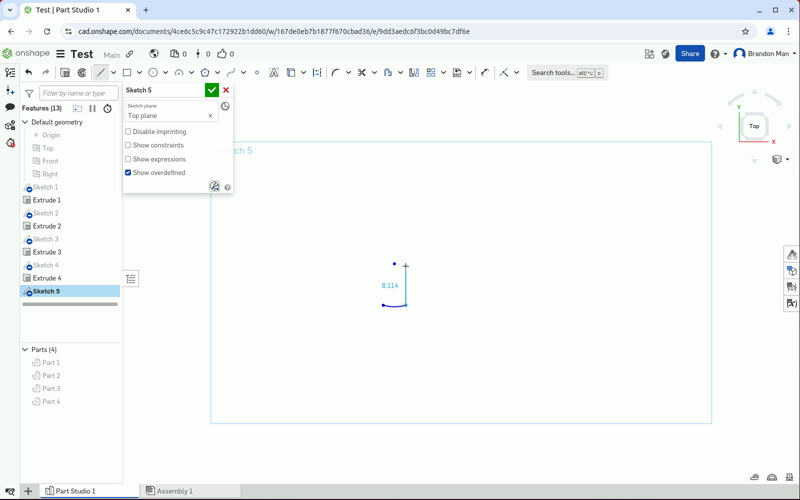
key_up(shift)
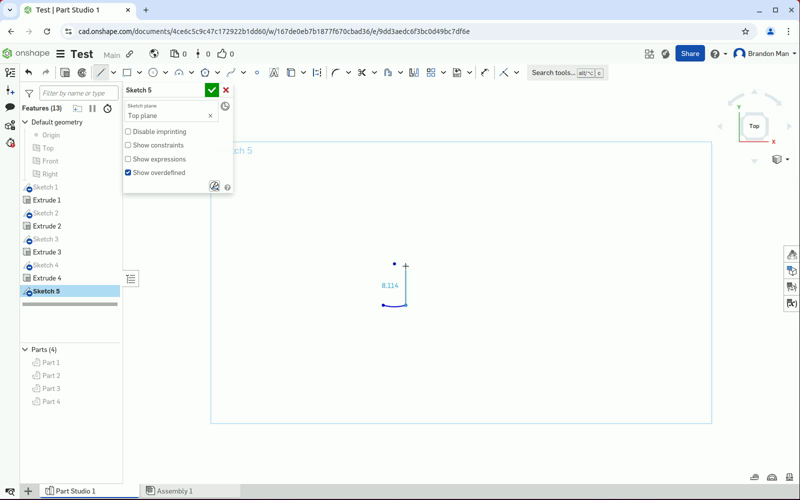
key_down(shift)
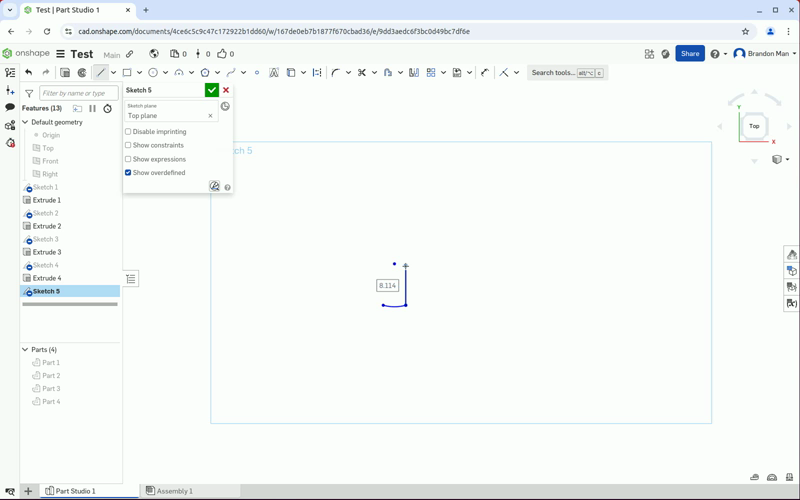
mouse_move(435, 265)
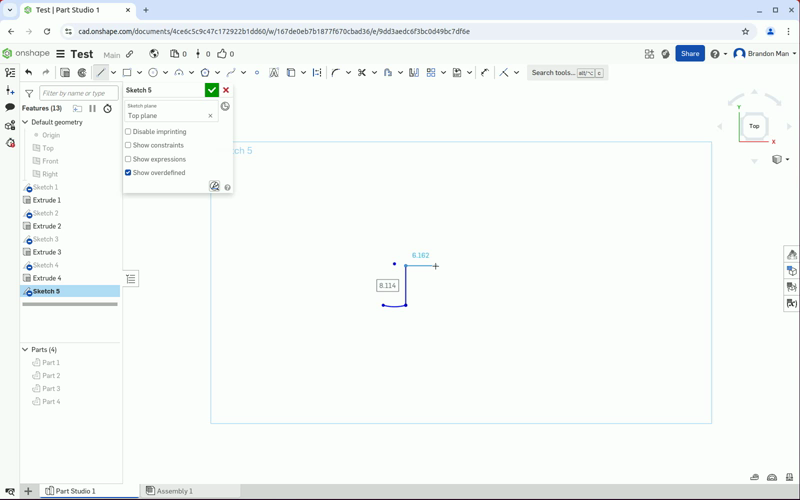
mouse_move(383, 265)
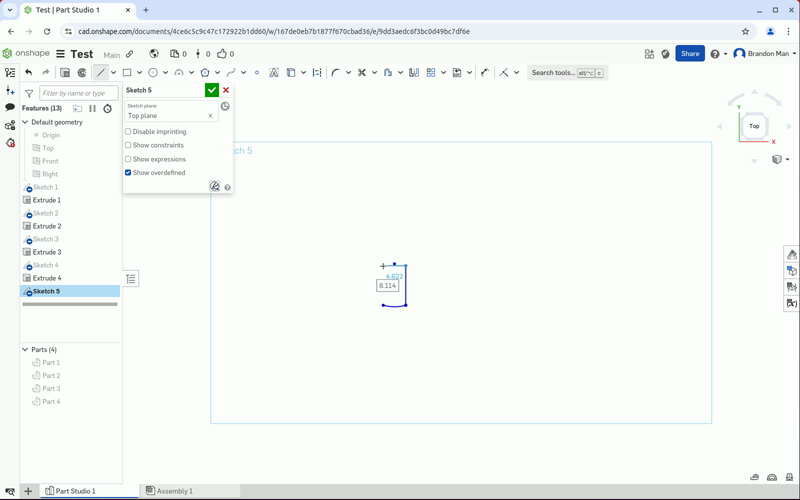
click(383, 265)
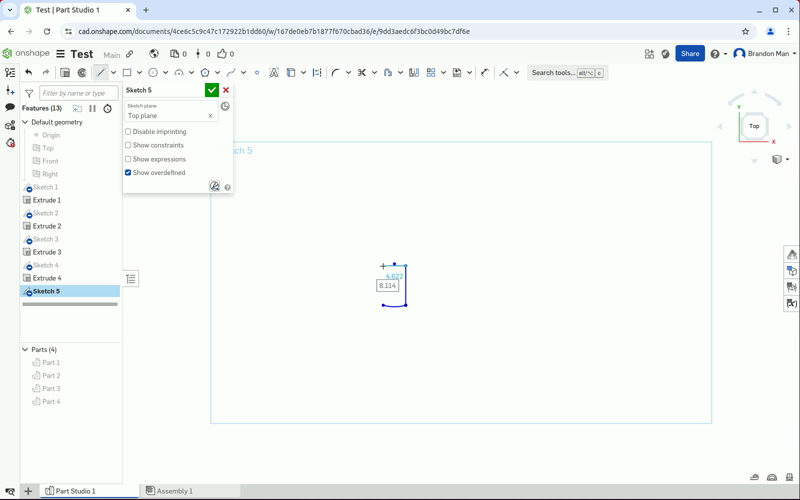
key_up(shift)
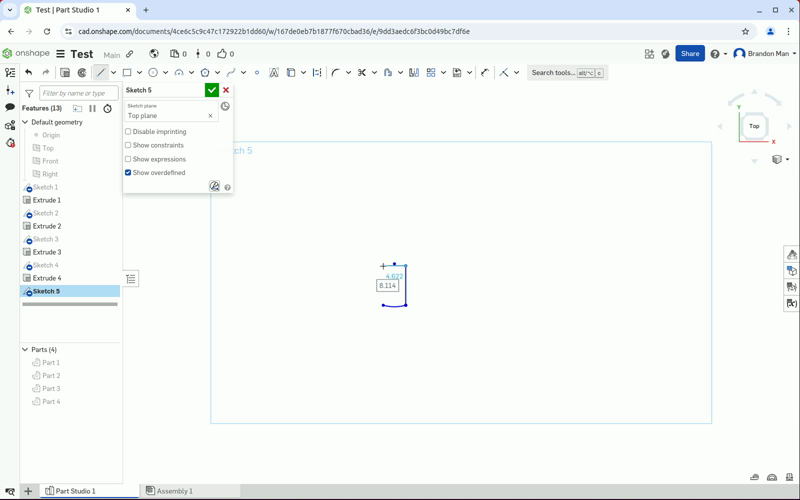
mouse_move(413, 265)
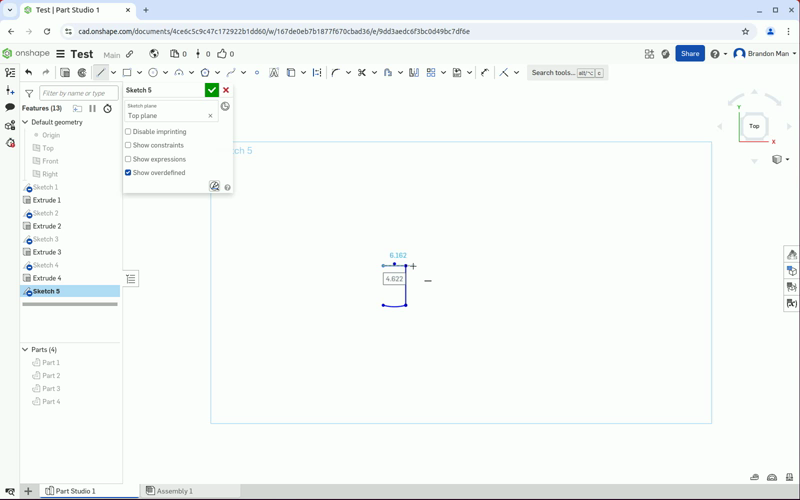
key_down(shift)
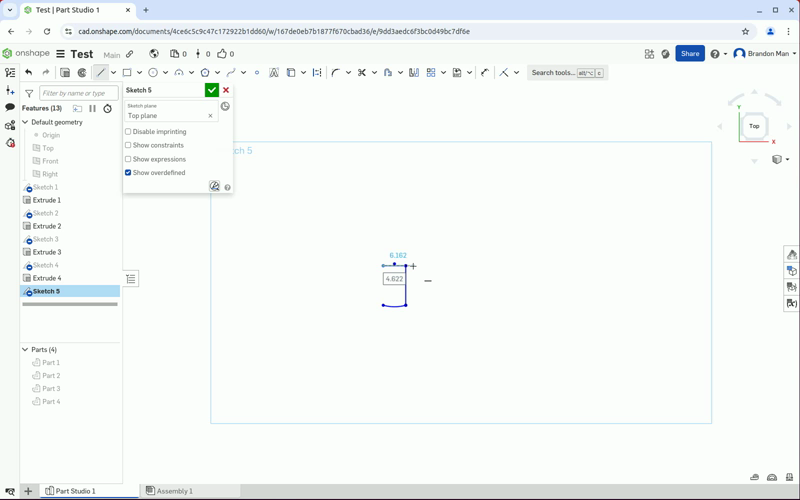
mouse_move(383, 305)
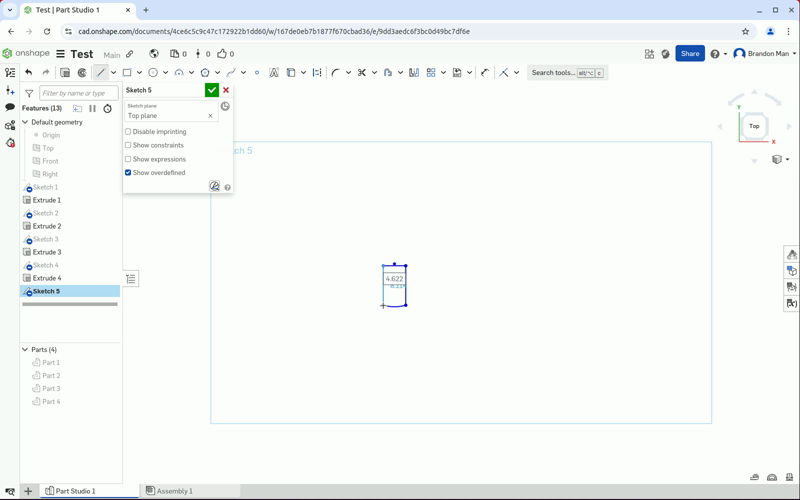
key_up(shift)
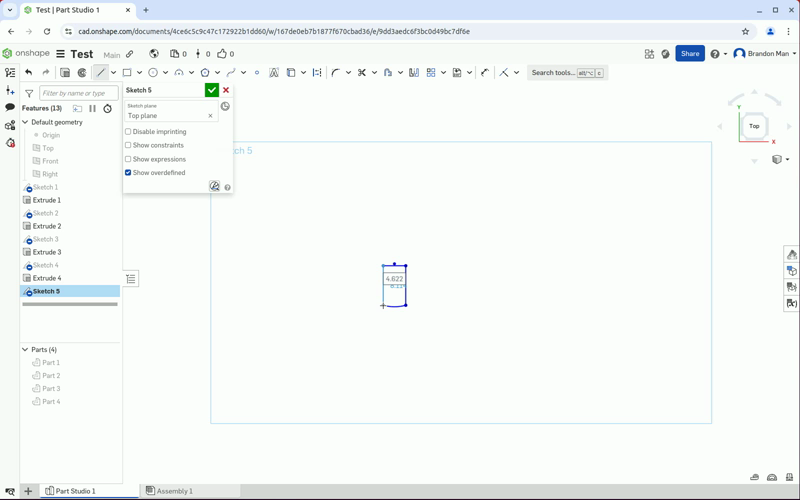
click(383, 305)
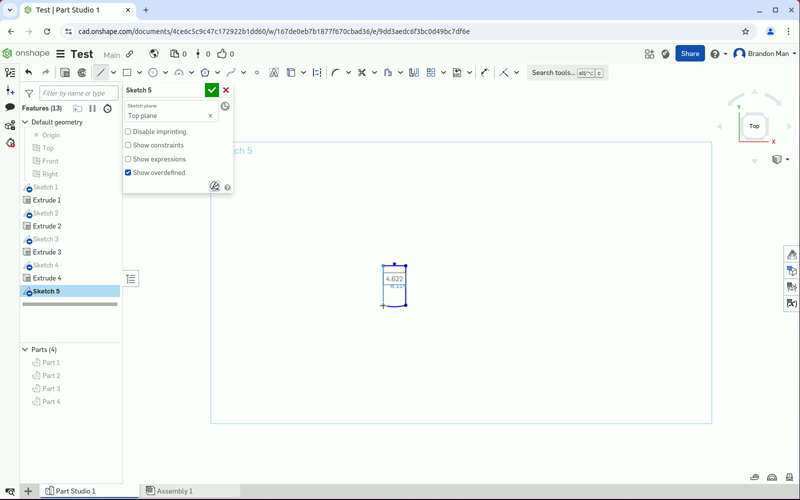
key(esc)
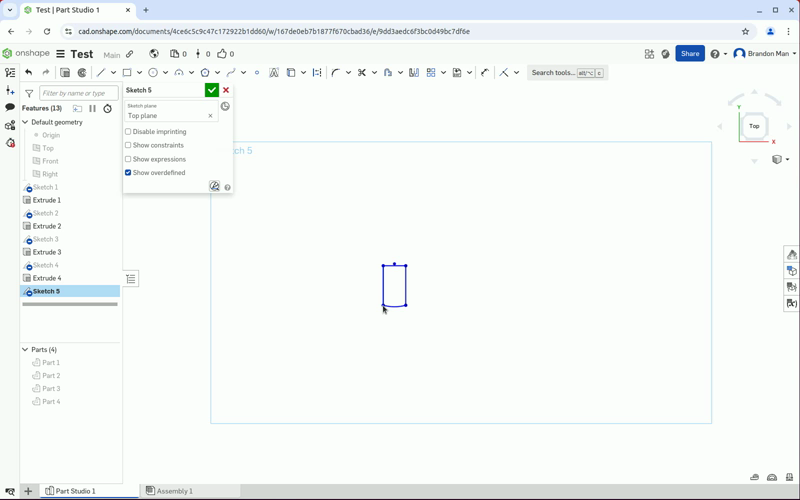
mouse_move(393, 304)
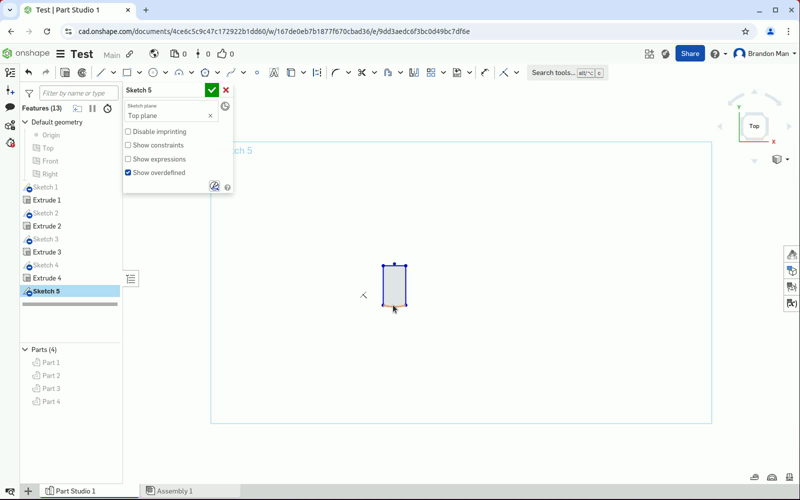
scroll(6)
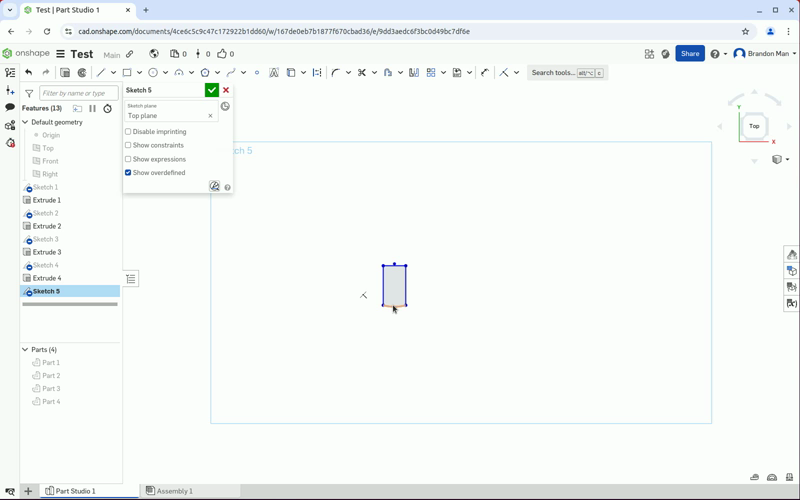
scroll(6)
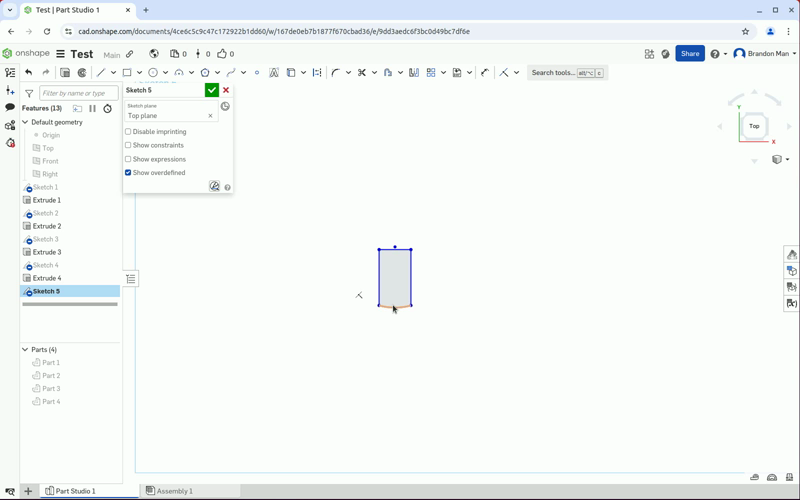
scroll(6)
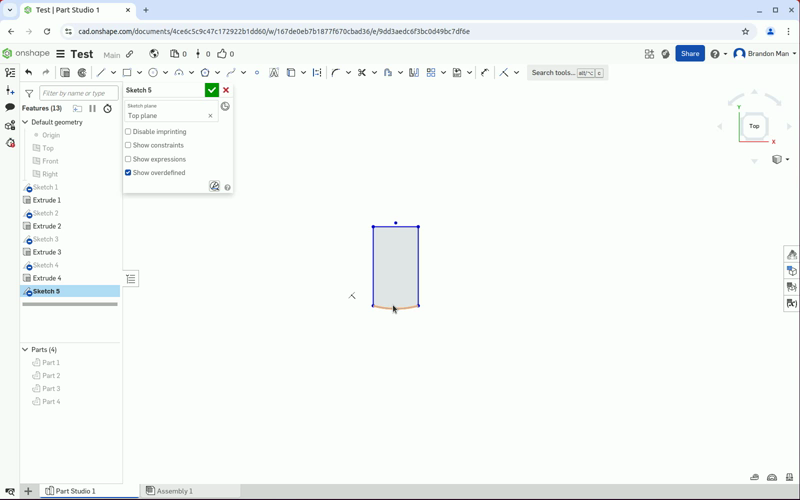
scroll(6)
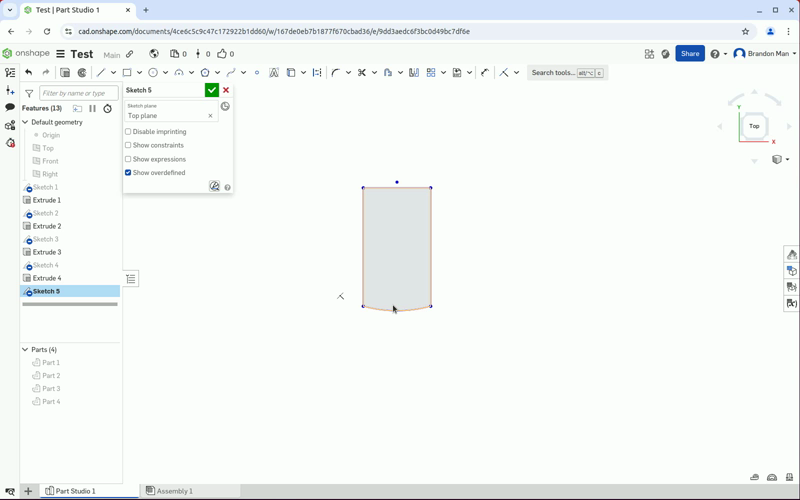
scroll(6)
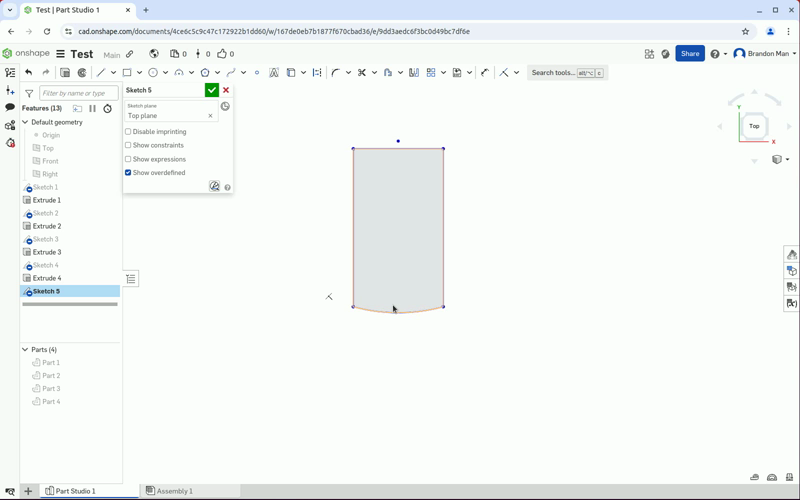
scroll(6)
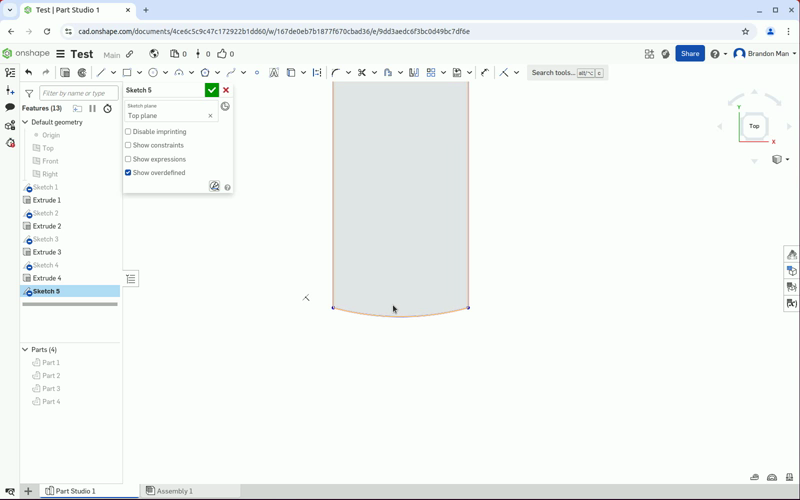
scroll(6)
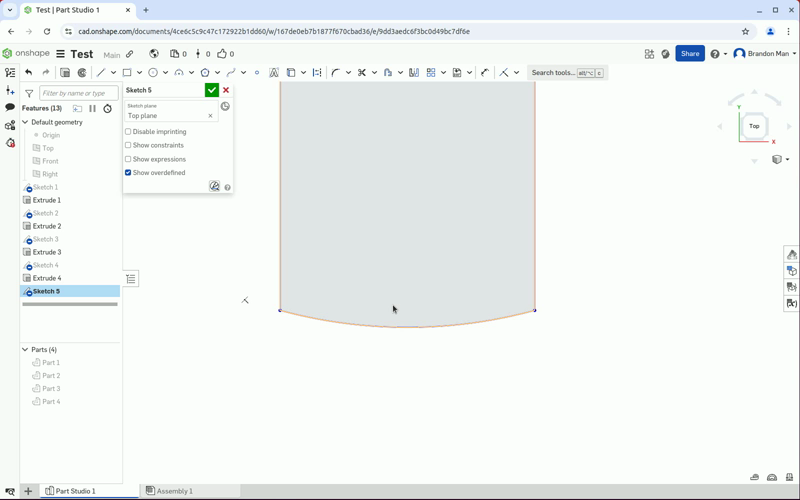
click(393, 304)
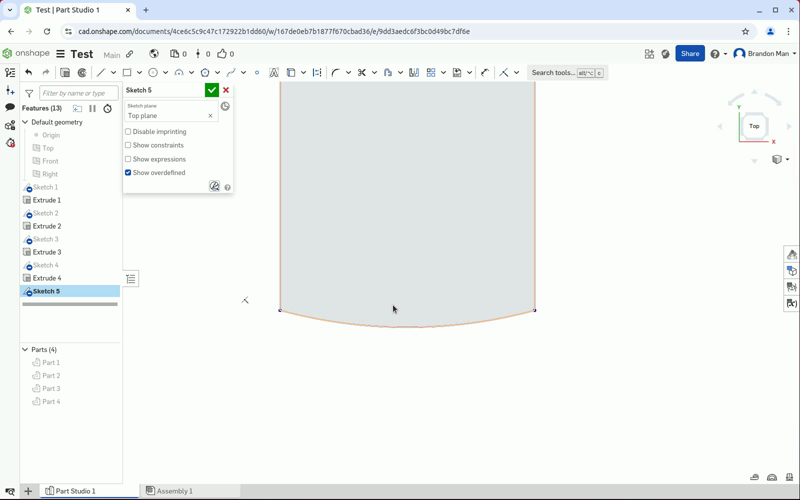
scroll(-6)
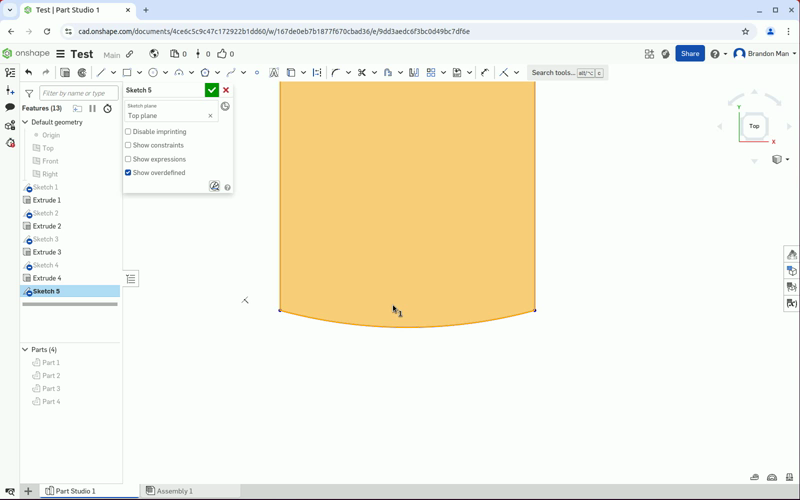
scroll(-6)
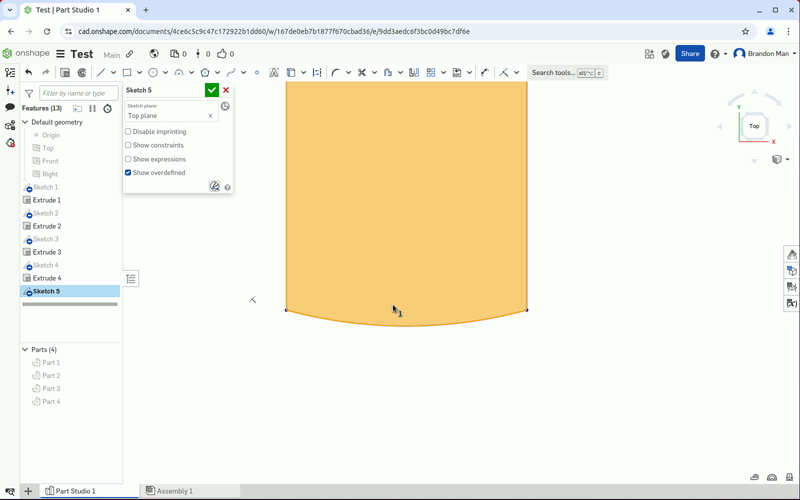
scroll(-6)
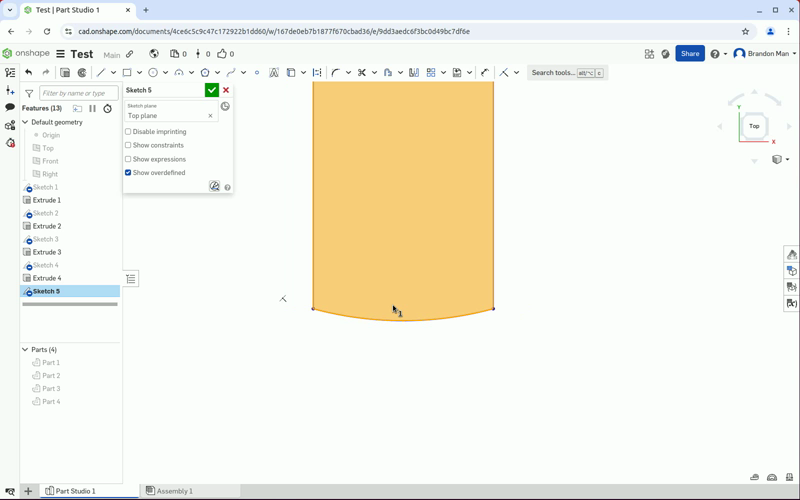
scroll(-6)
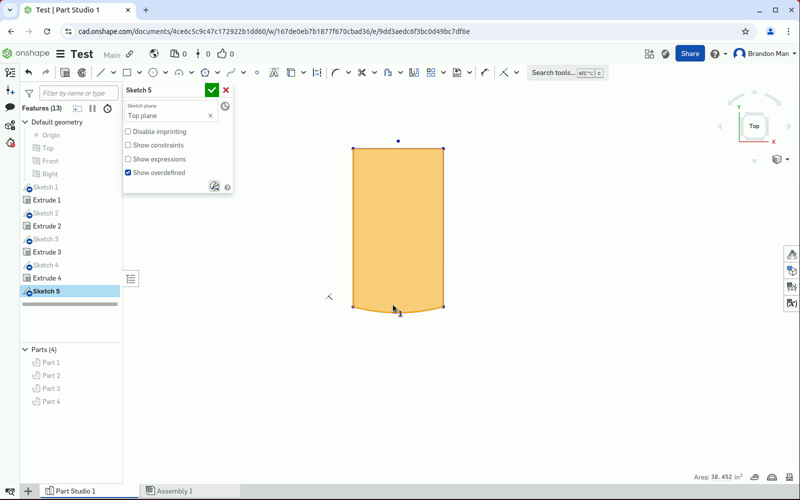
scroll(-6)
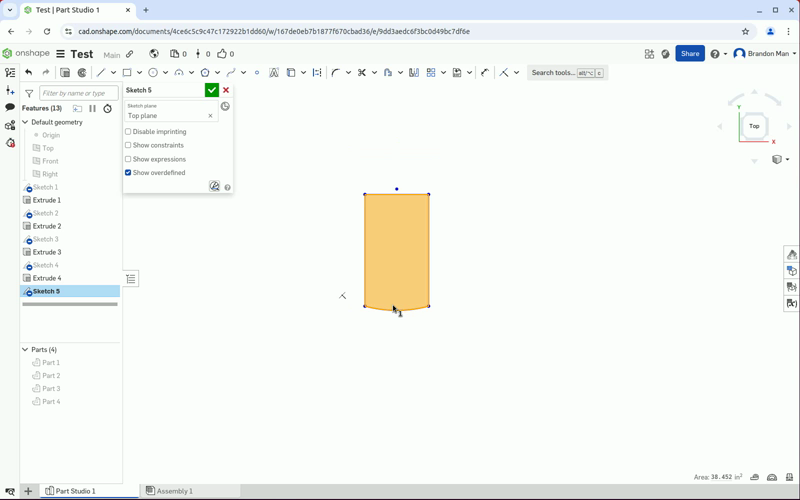
scroll(-6)
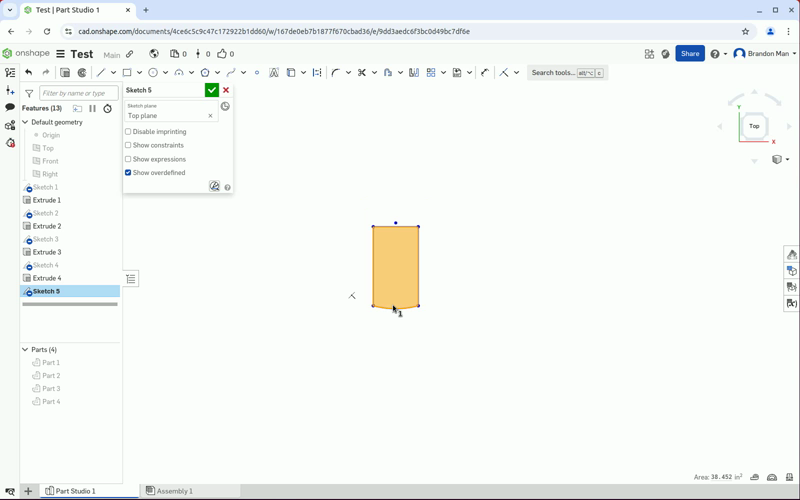
scroll(-6)
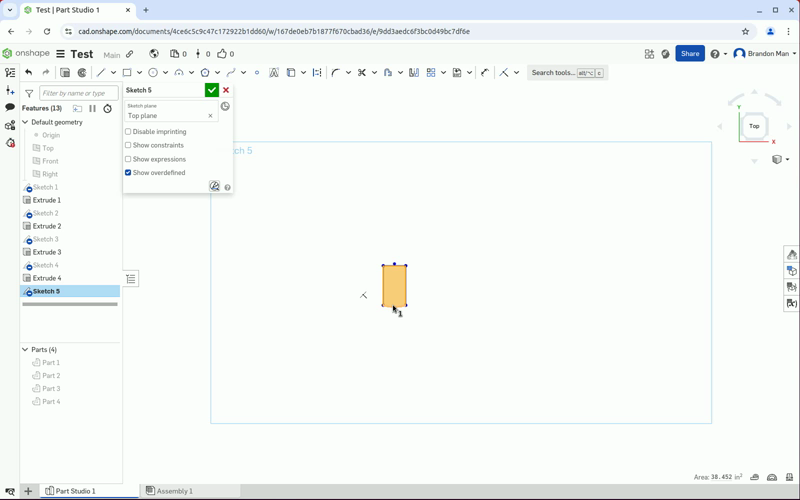
mouse_move(73, 352)
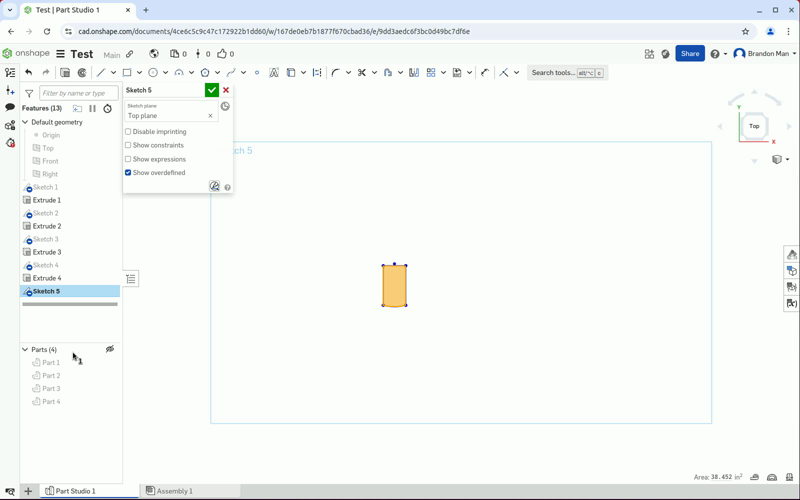
key(shift+y)
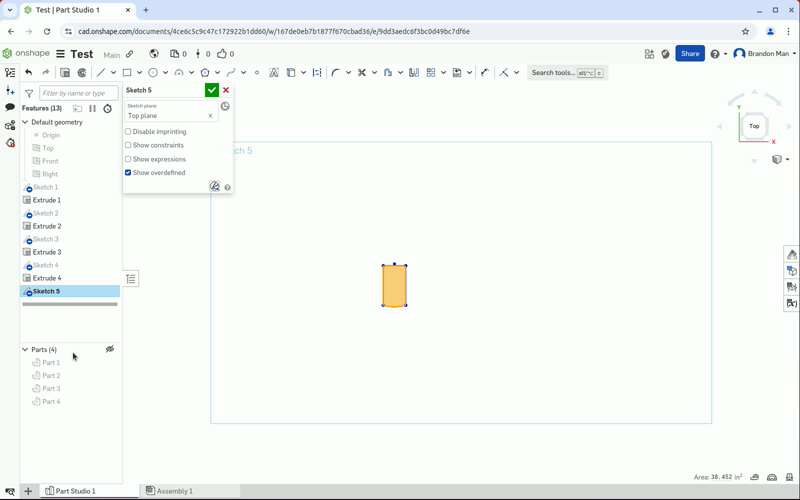
key(shift+e)
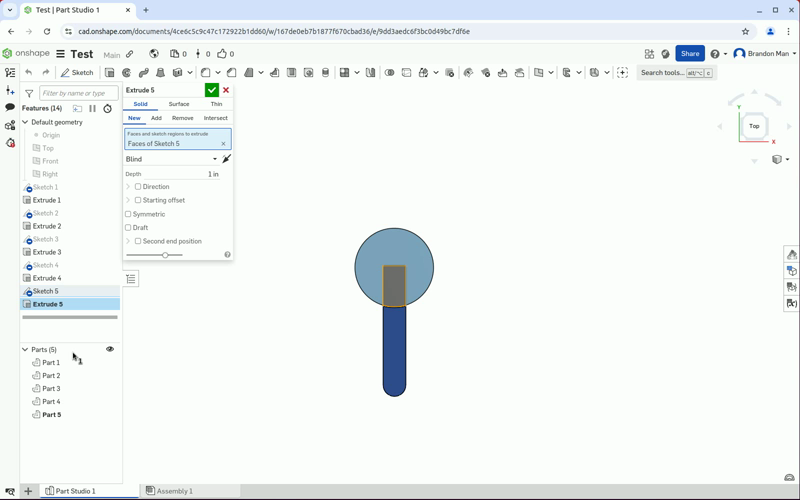
mouse_move(143, 106)
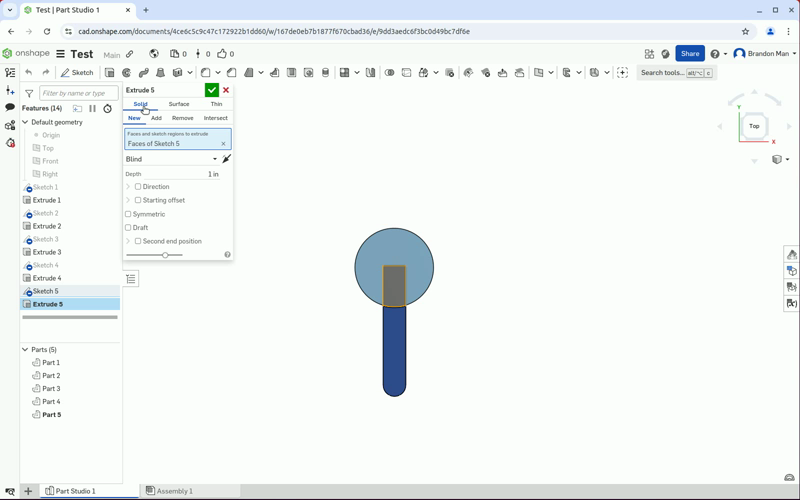
click(143, 106)
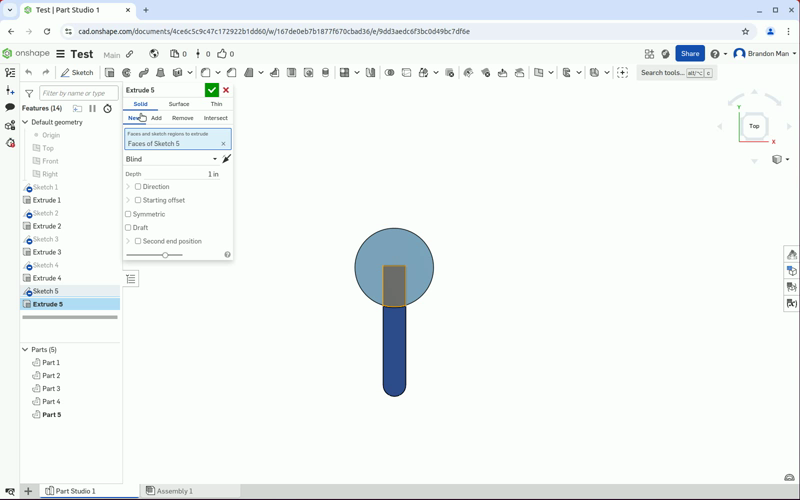
mouse_move(137, 120)
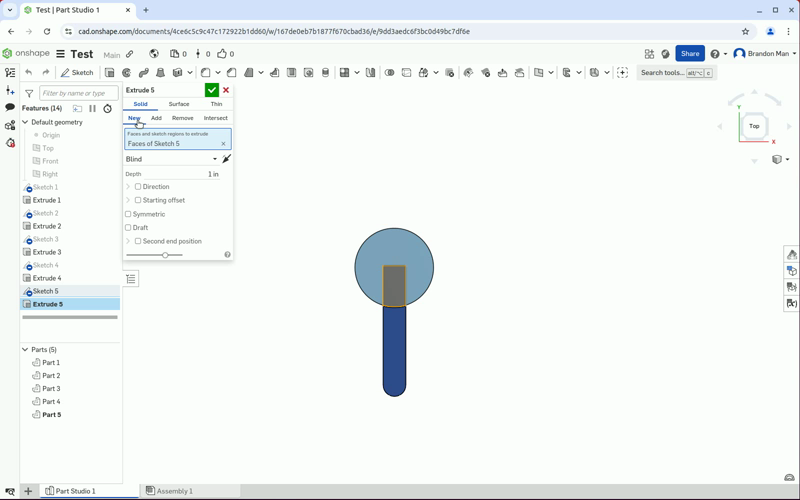
click(137, 120)
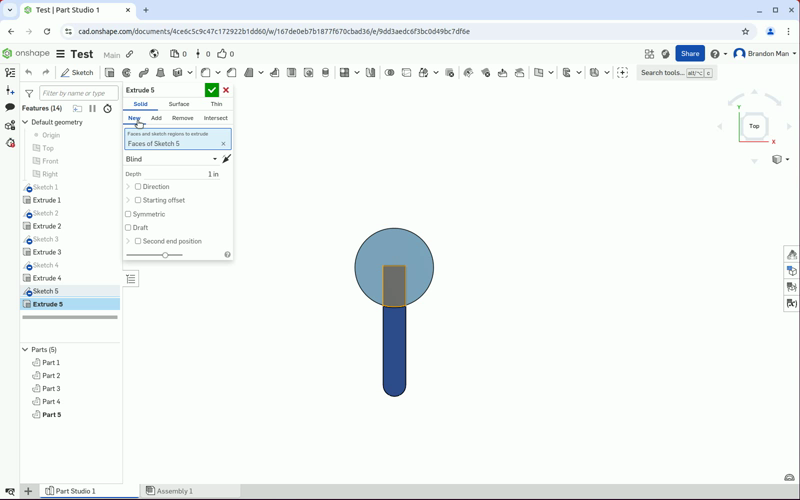
key(tab, 4)
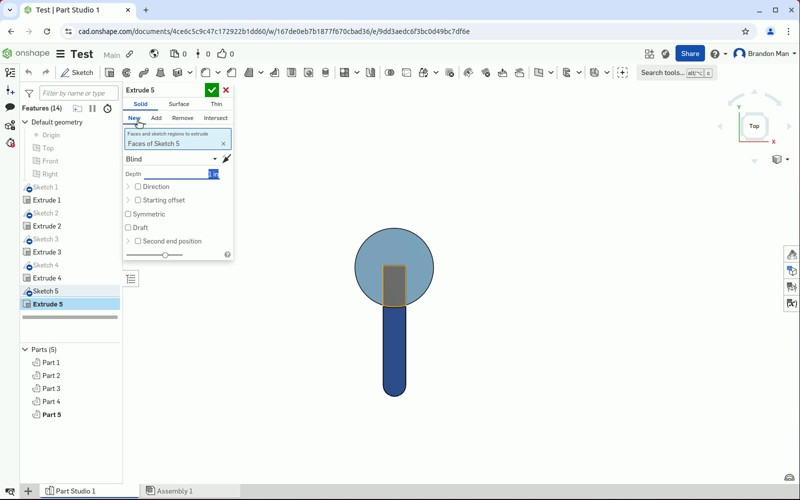
text(-0.722)
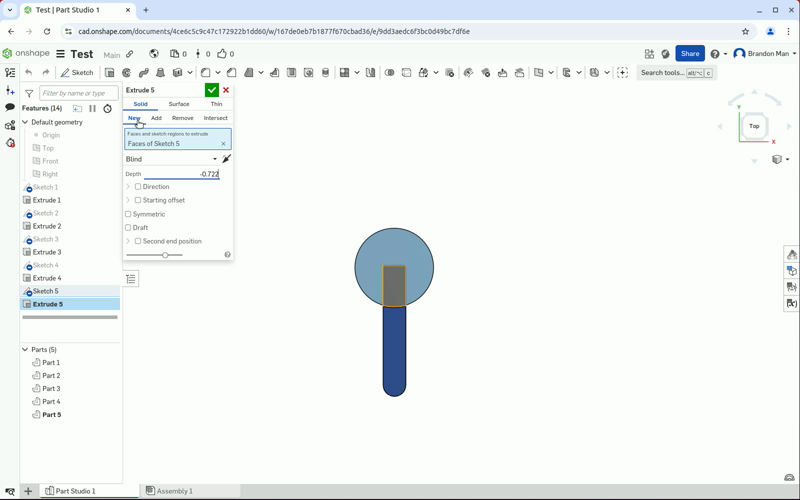
key(enter)
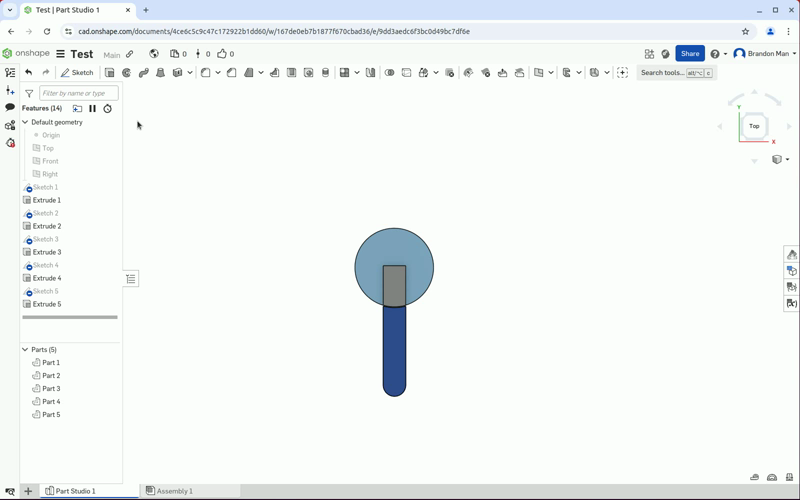
key(shift+h)
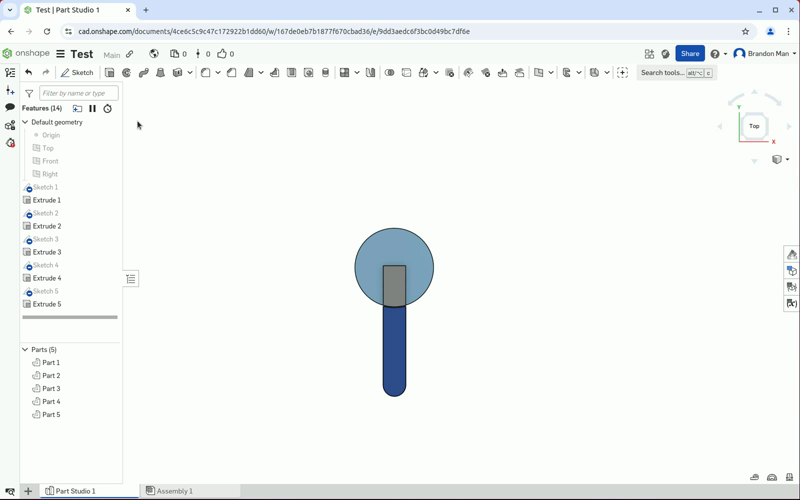
key(shift+h)
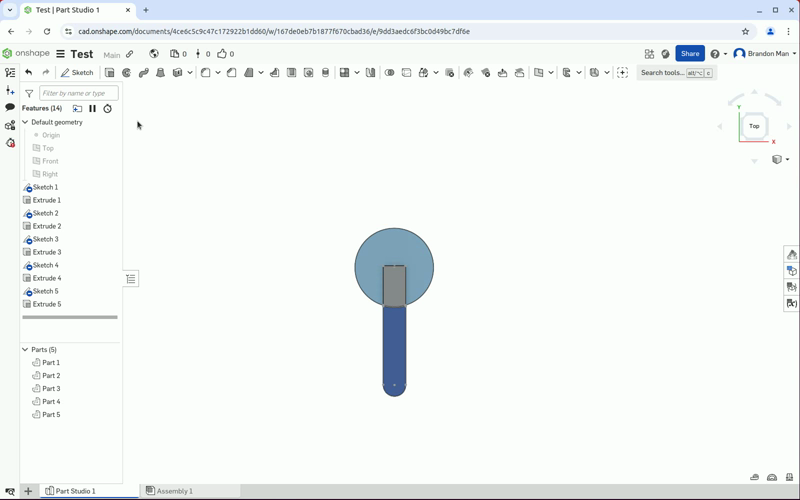
key(shift+7)
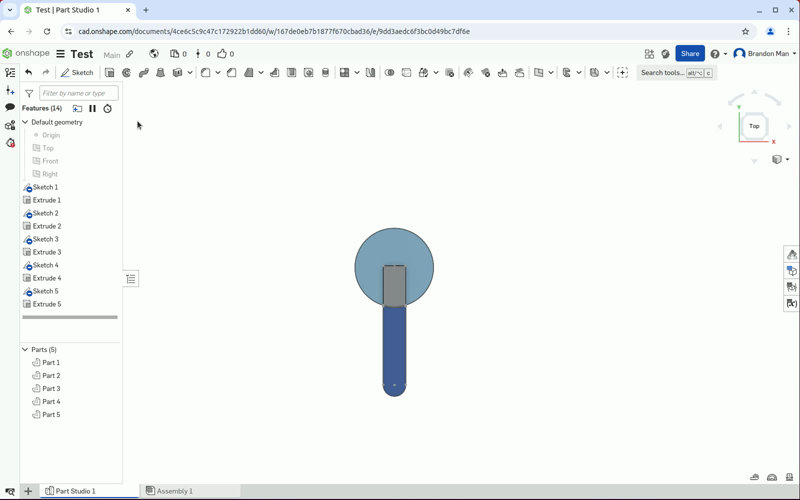
key(up, 3)
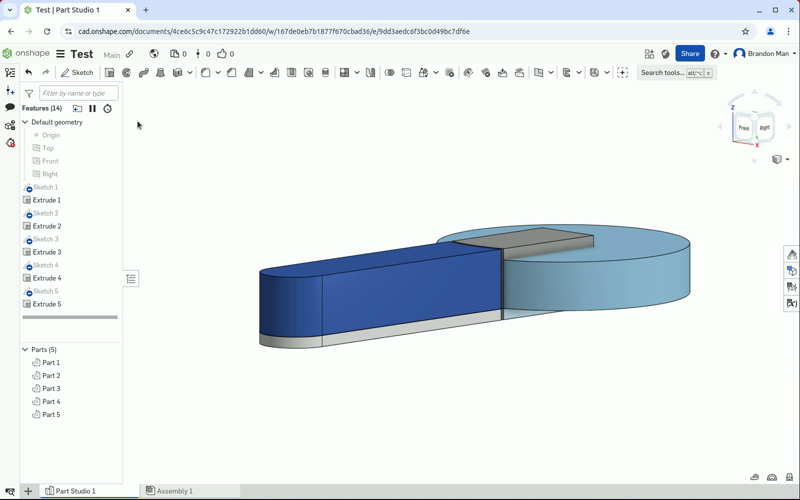
key(left, 3)
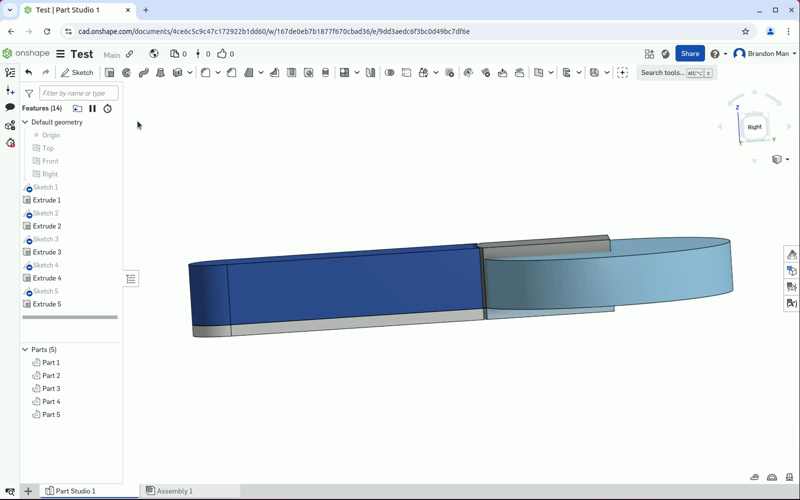
key(right, 3)
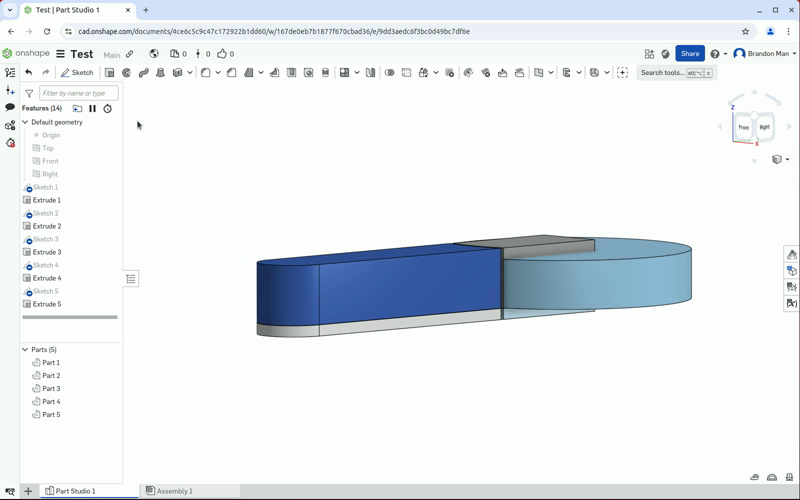
key(down, 3)
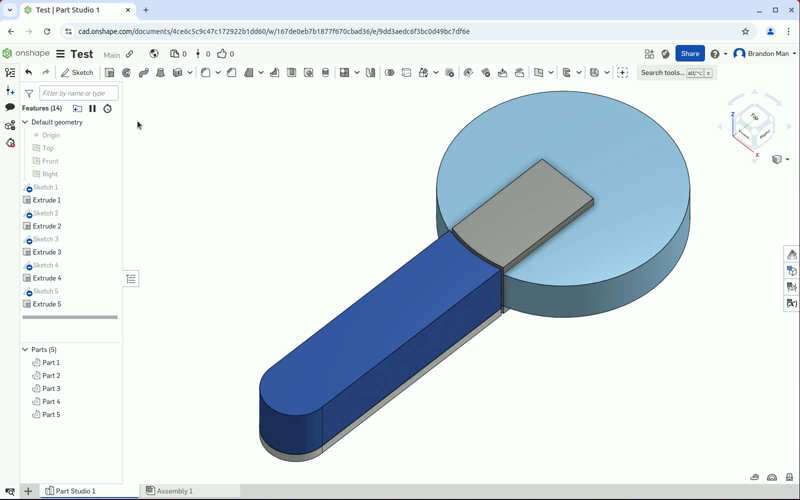
mouse_move(73, 189)
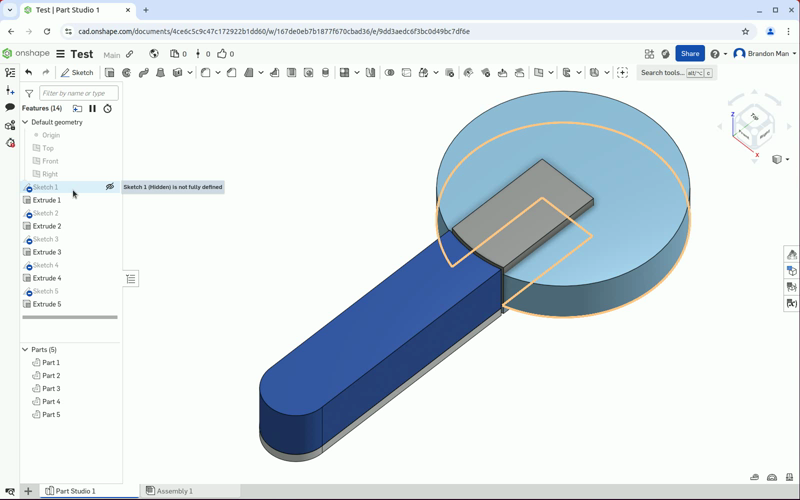
click(73, 189)